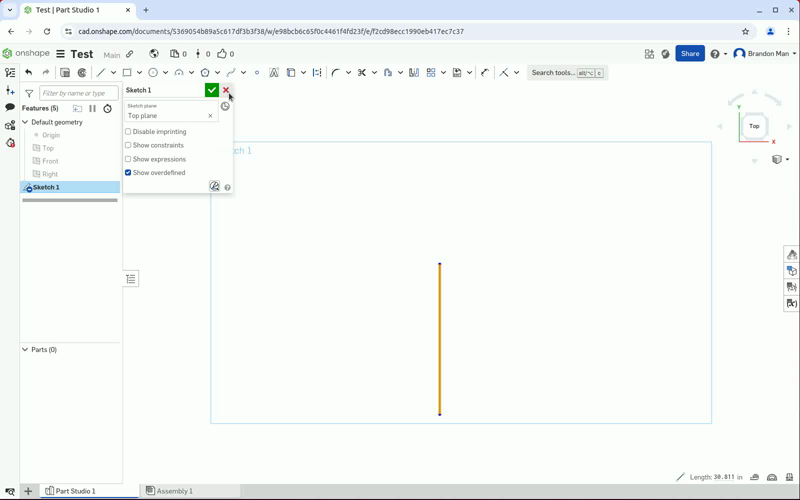
key(shift+h)
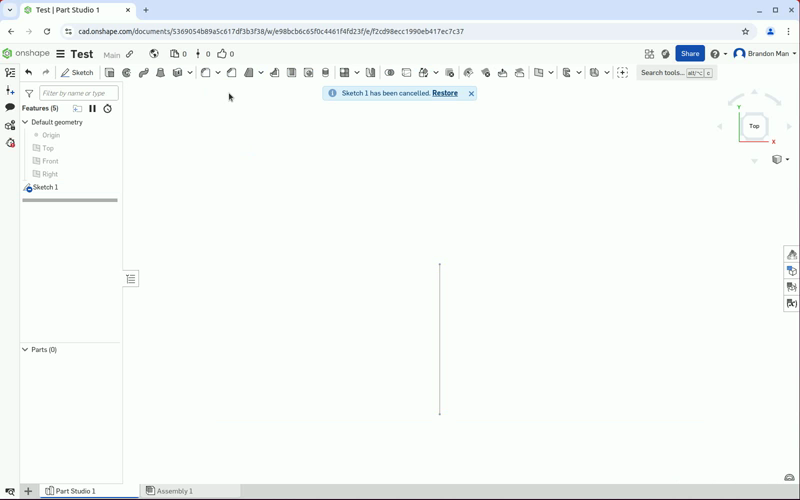
key(shift+s)
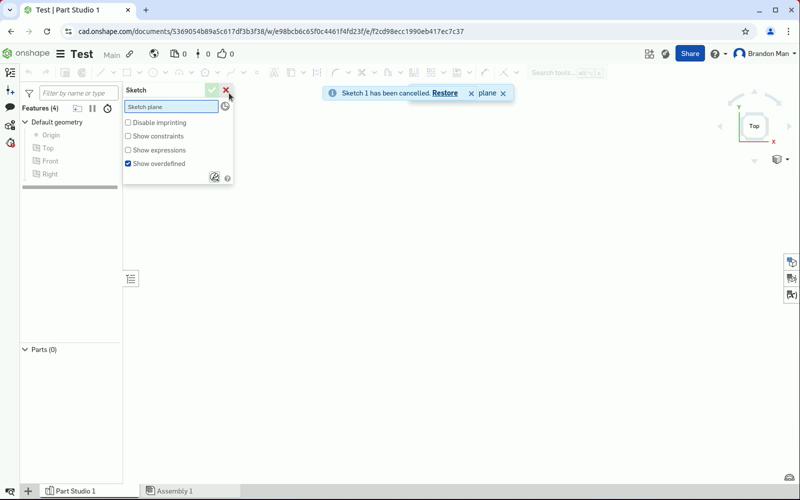
mouse_move(73, 150)
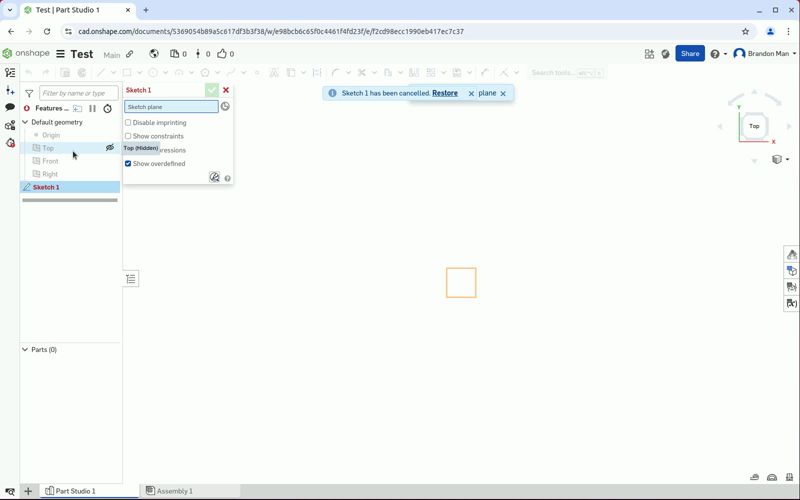
click(73, 150)
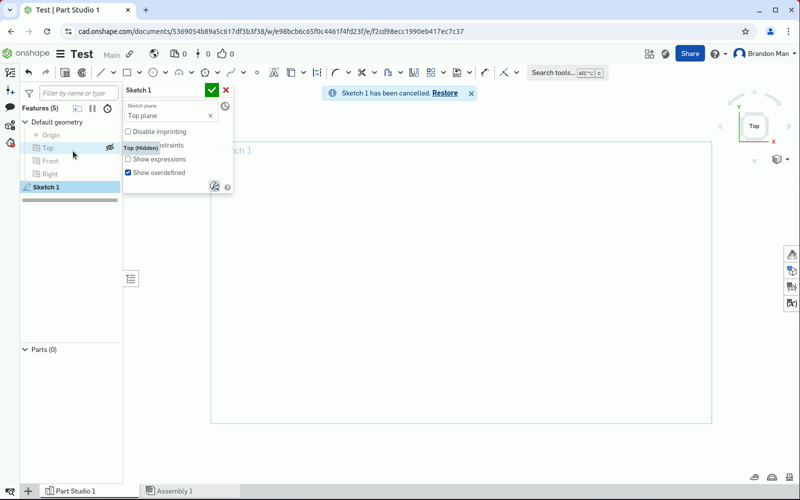
mouse_move(73, 352)
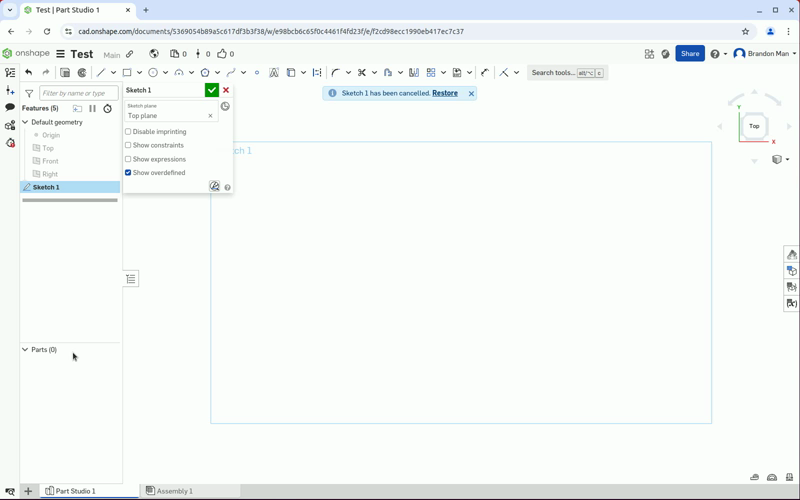
key(y)
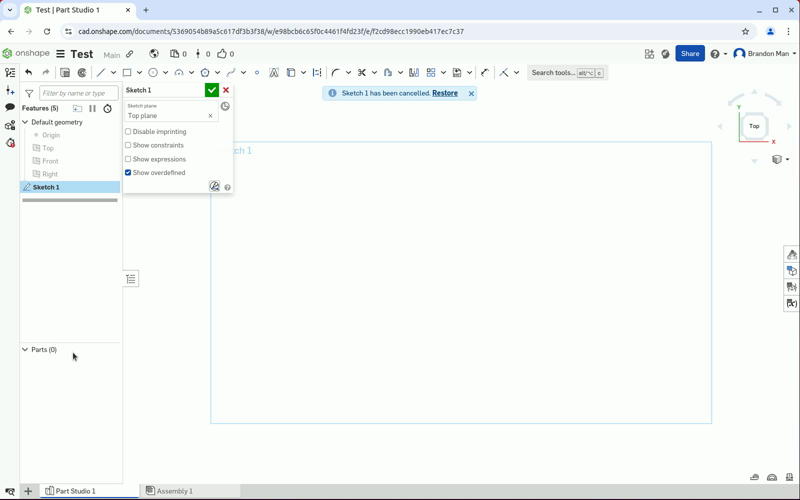
key(c)
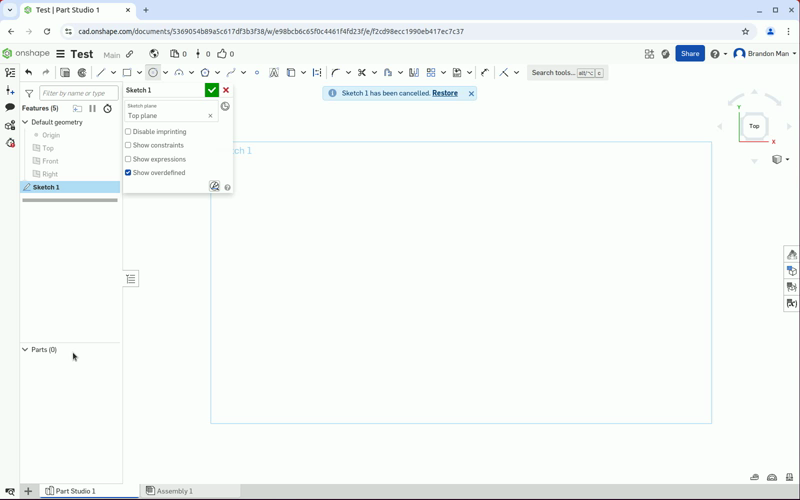
key_down(shift)
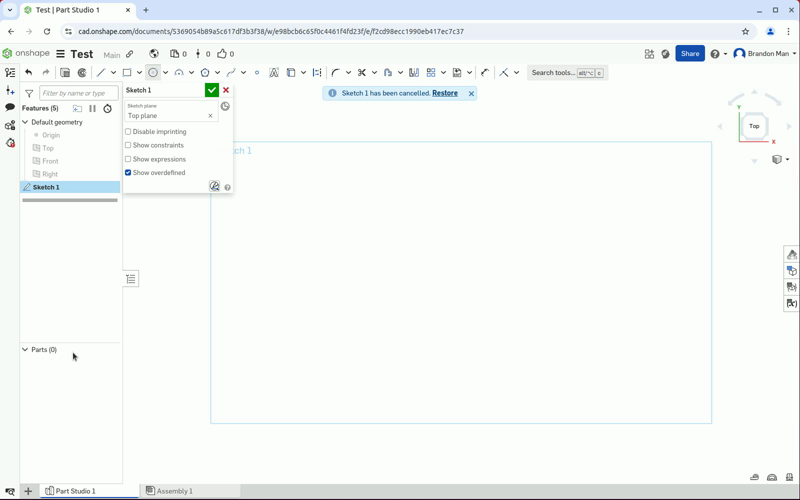
mouse_move(567, 245)
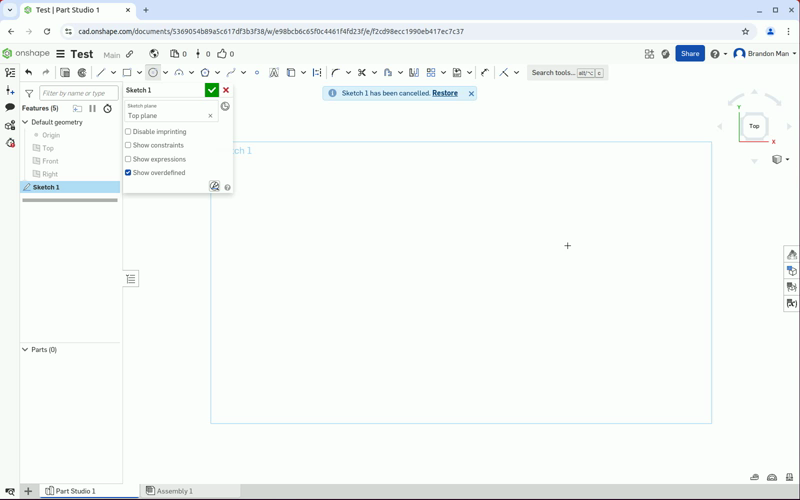
click(567, 245)
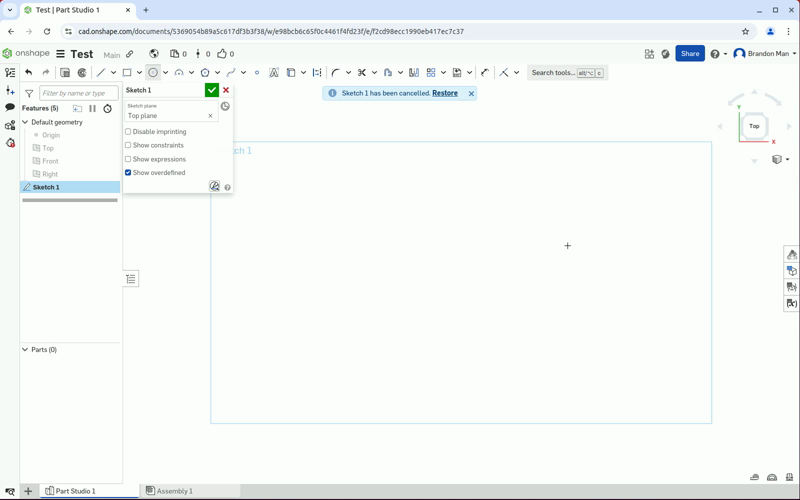
key_up(shift)
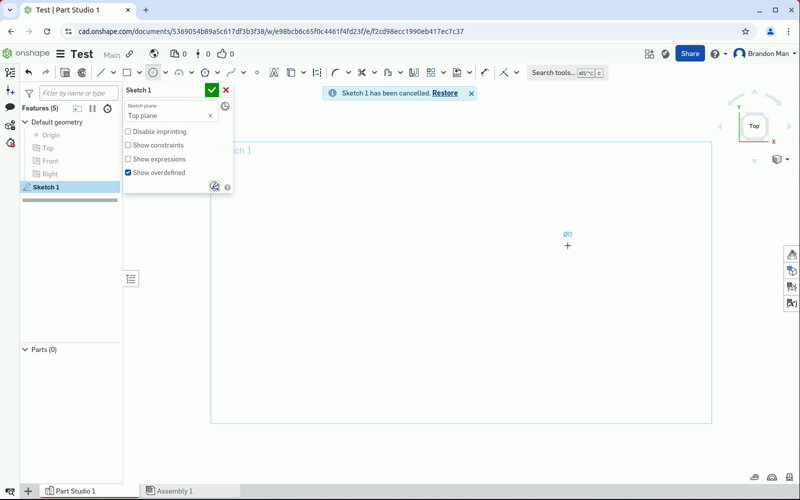
mouse_move(574, 245)
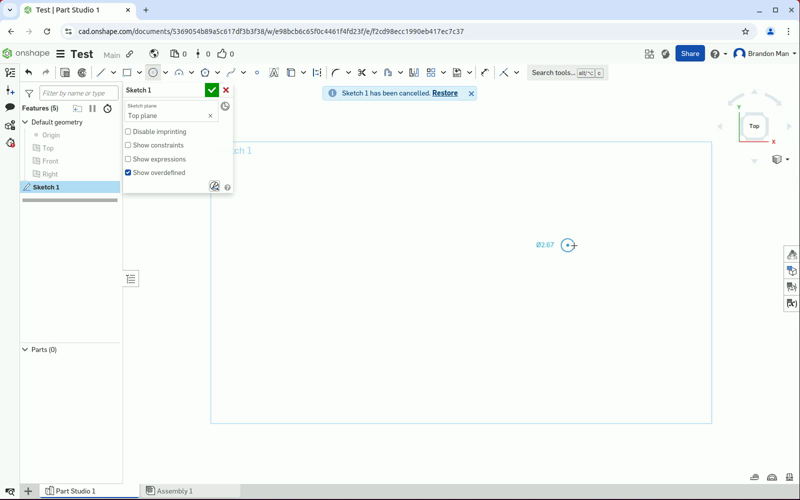
click(574, 245)
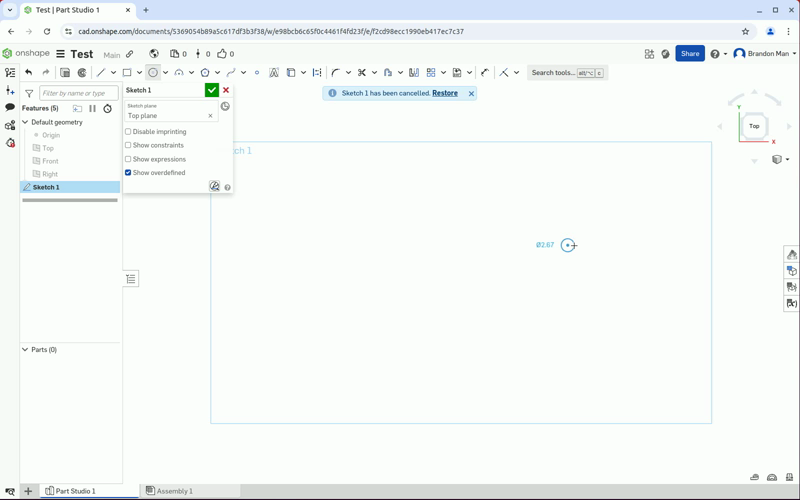
key(esc)
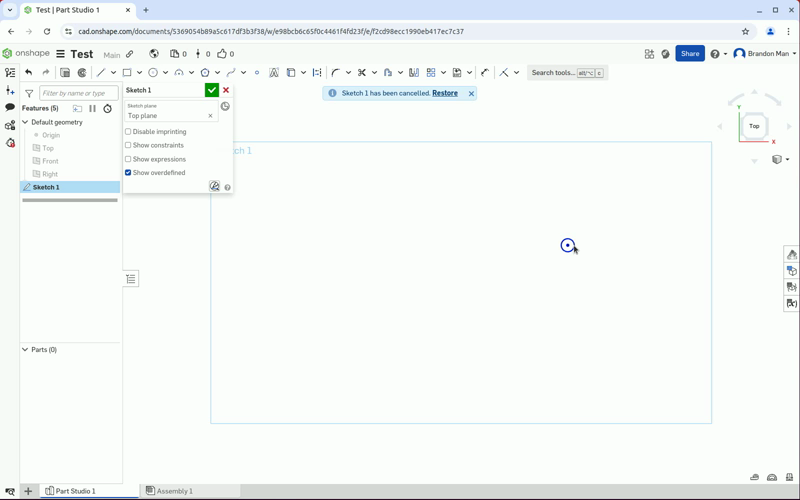
mouse_move(563, 246)
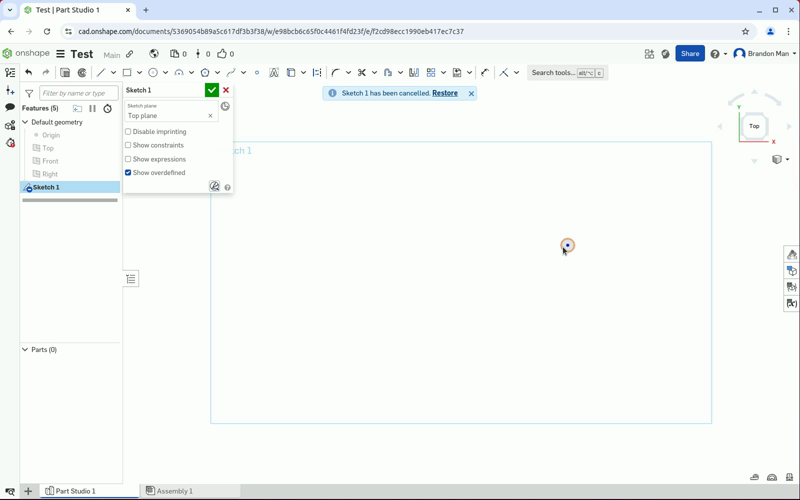
scroll(6)
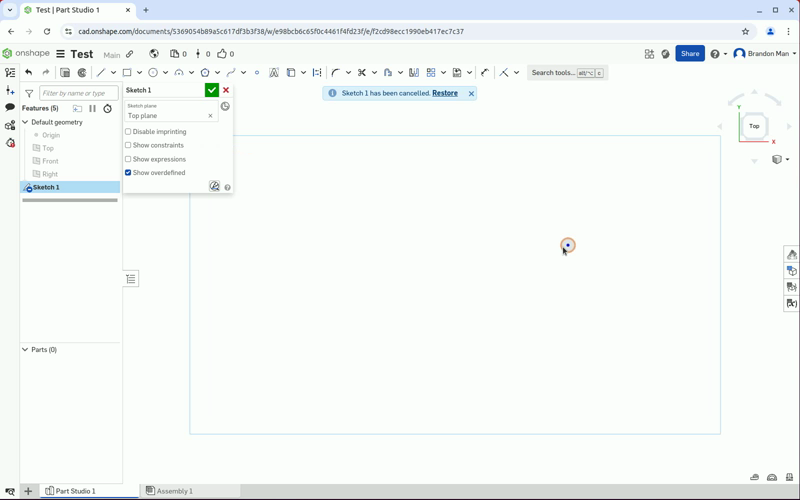
scroll(6)
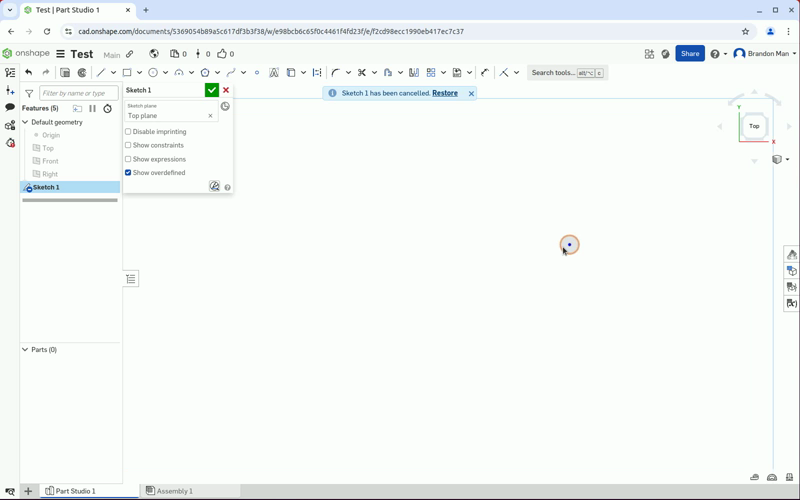
scroll(6)
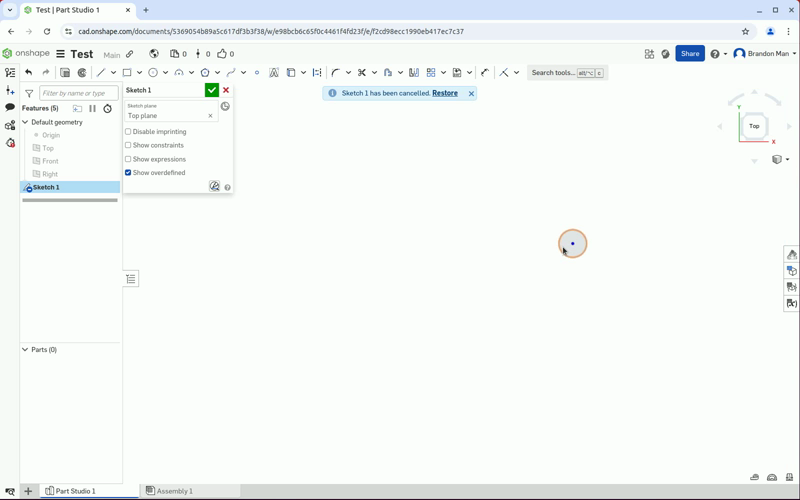
scroll(6)
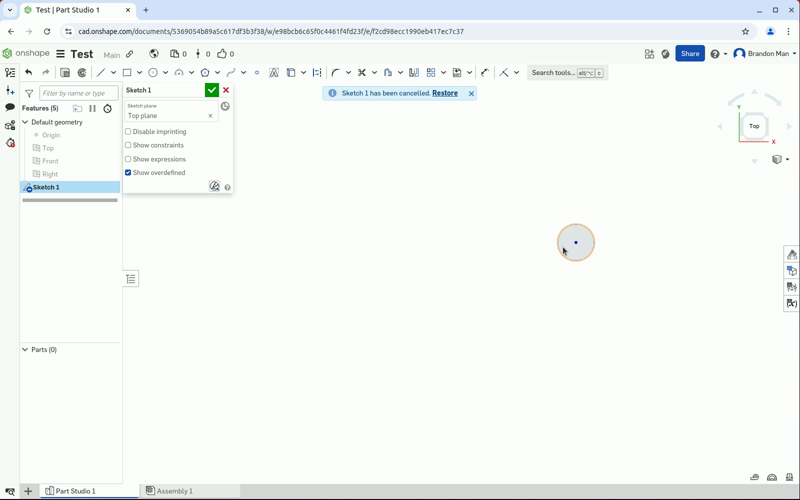
scroll(6)
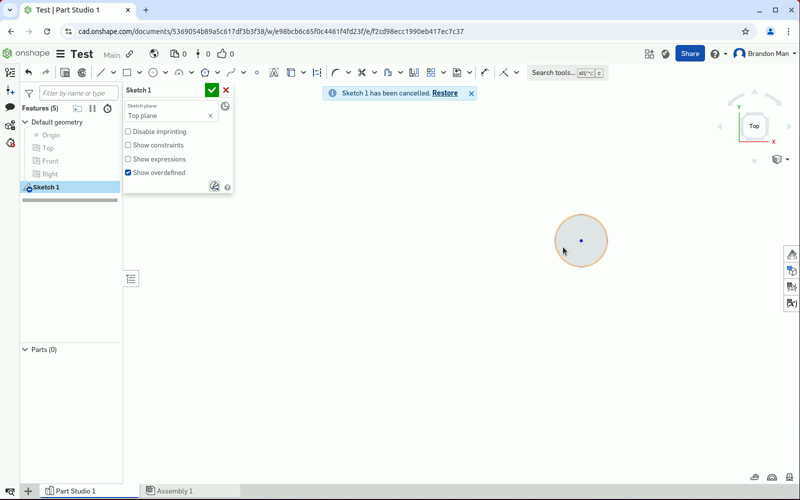
scroll(6)
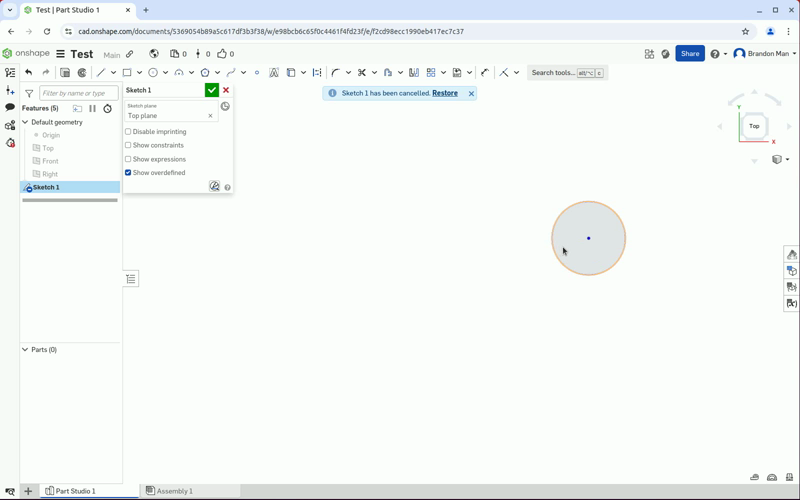
scroll(6)
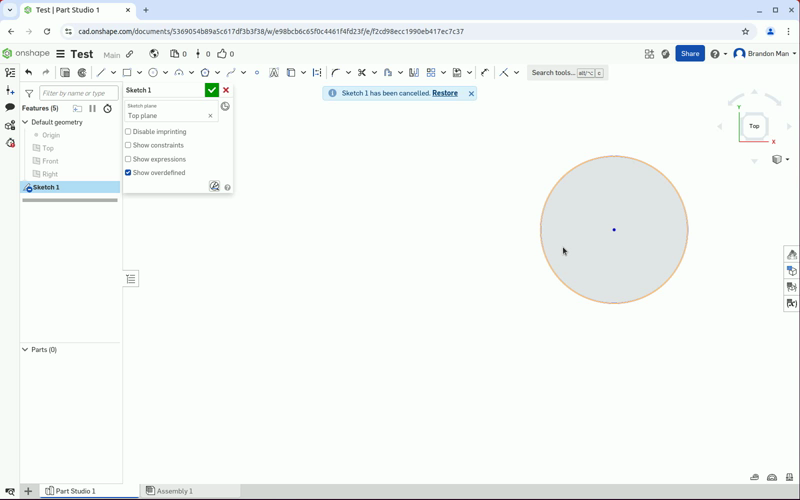
click(563, 246)
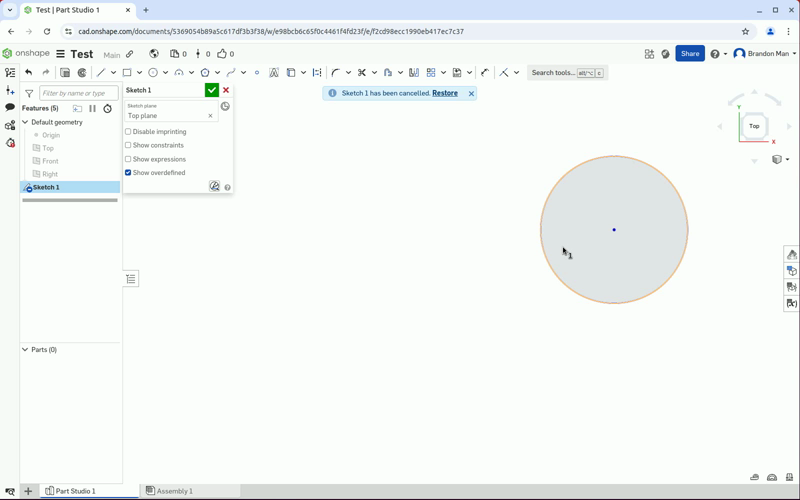
scroll(-6)
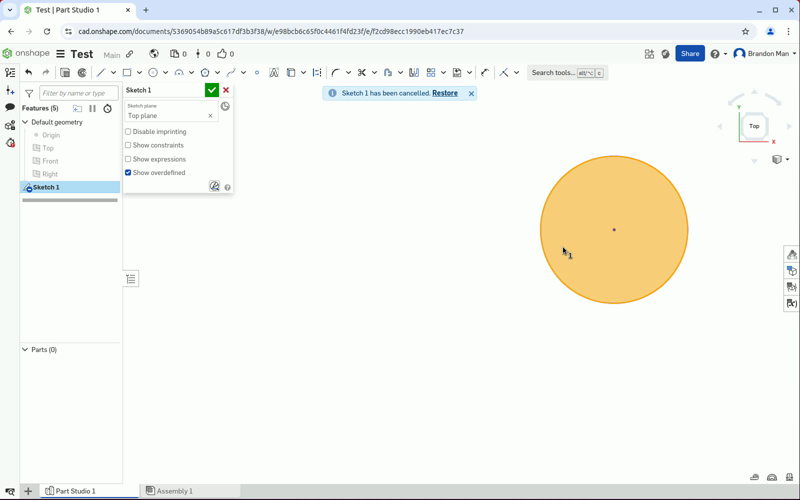
scroll(-6)
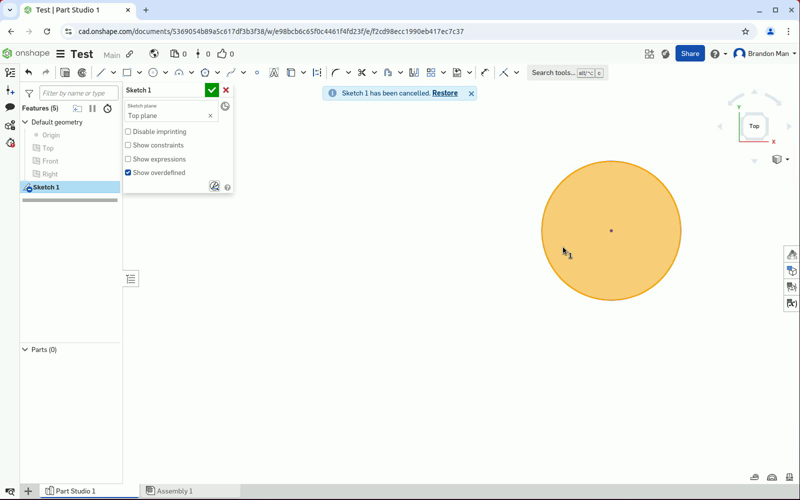
scroll(-6)
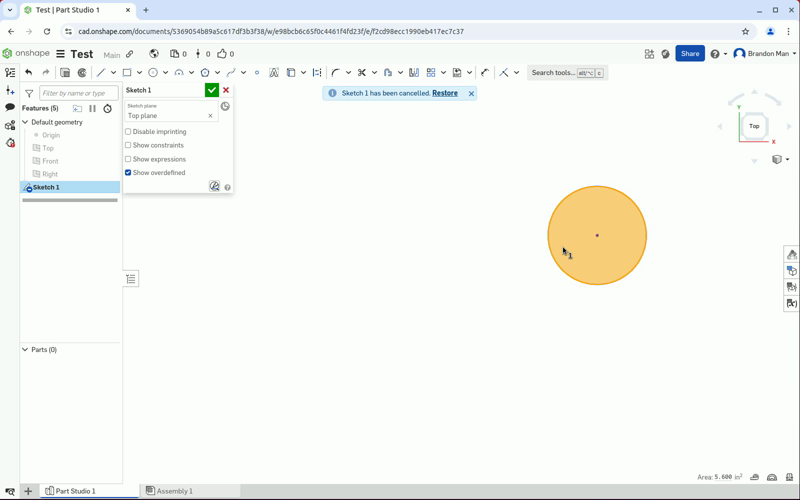
scroll(-6)
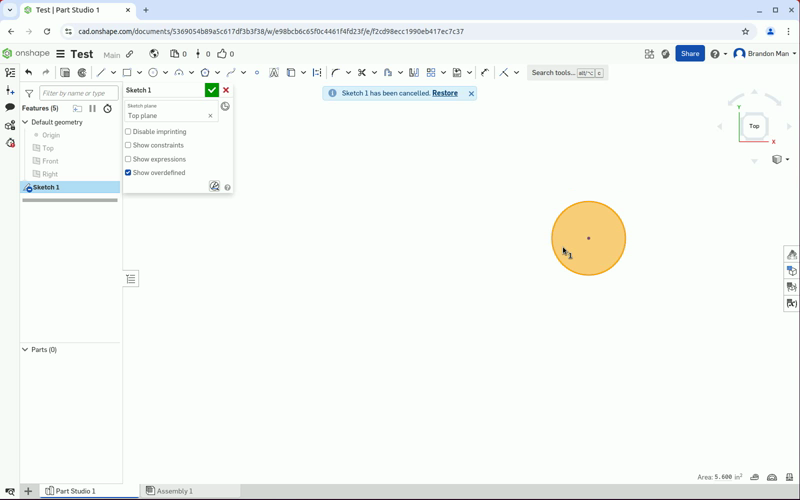
scroll(-6)
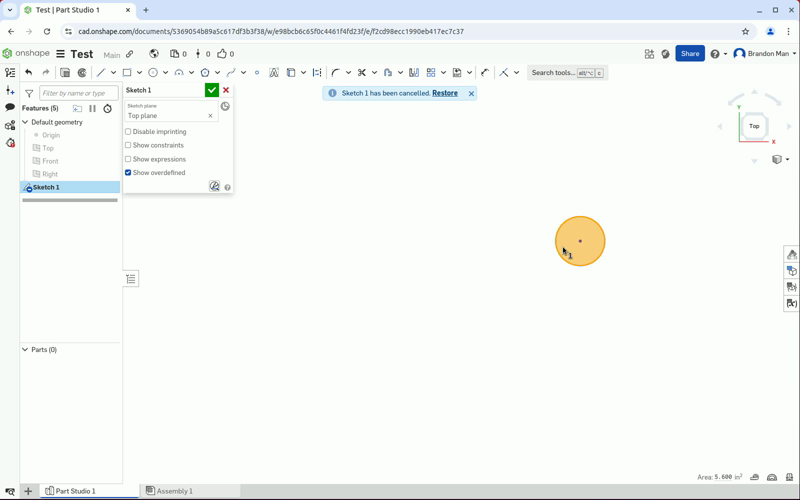
scroll(-6)
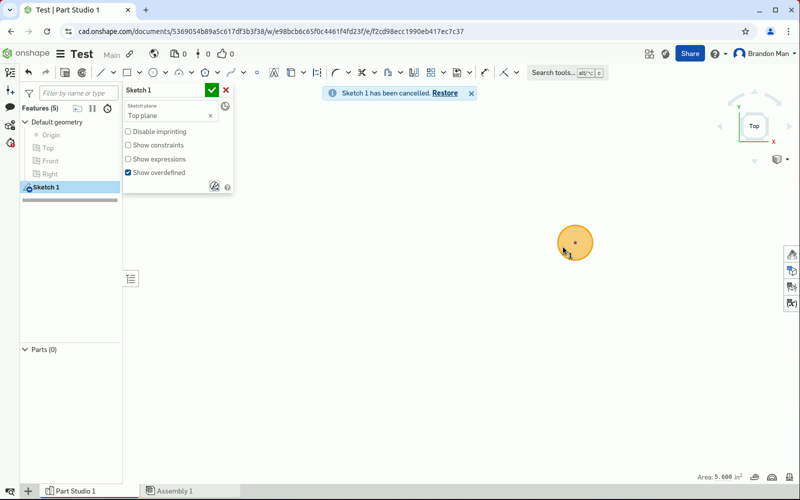
scroll(-6)
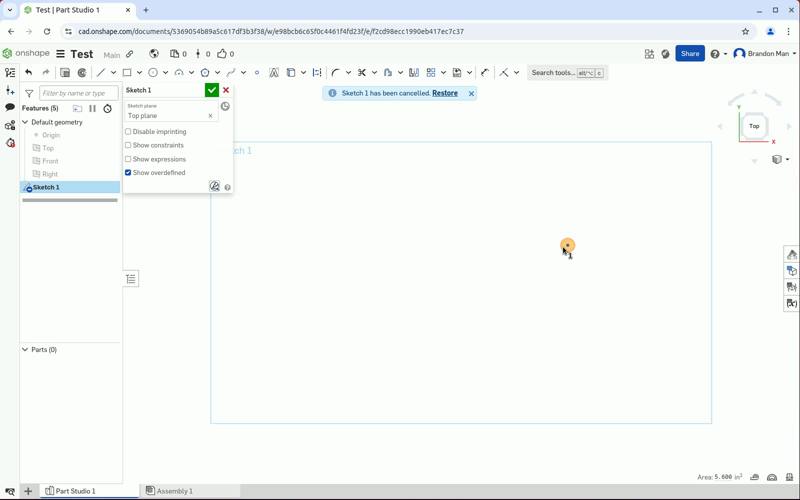
mouse_move(73, 352)
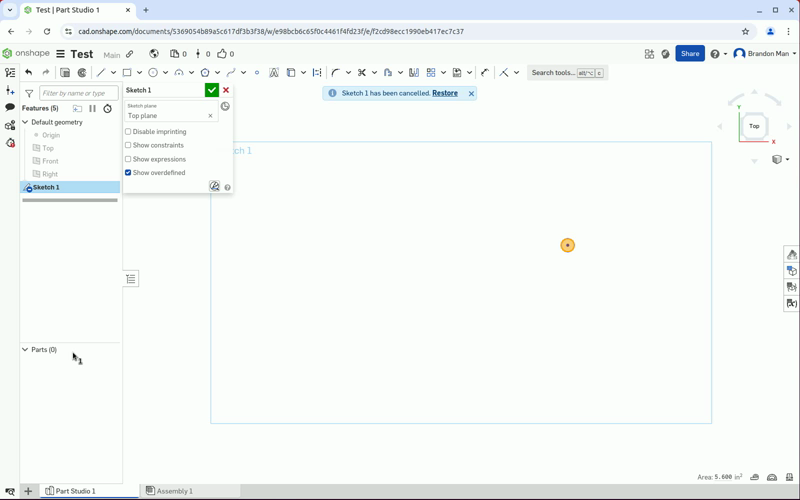
key(shift+y)
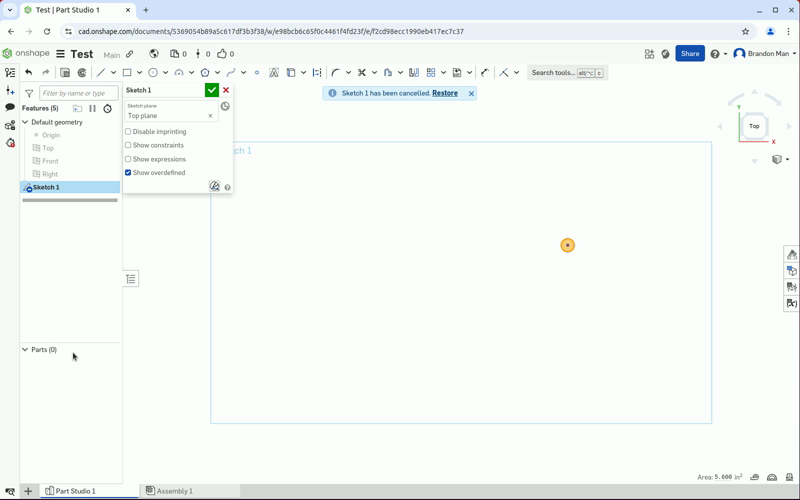
key(shift+e)
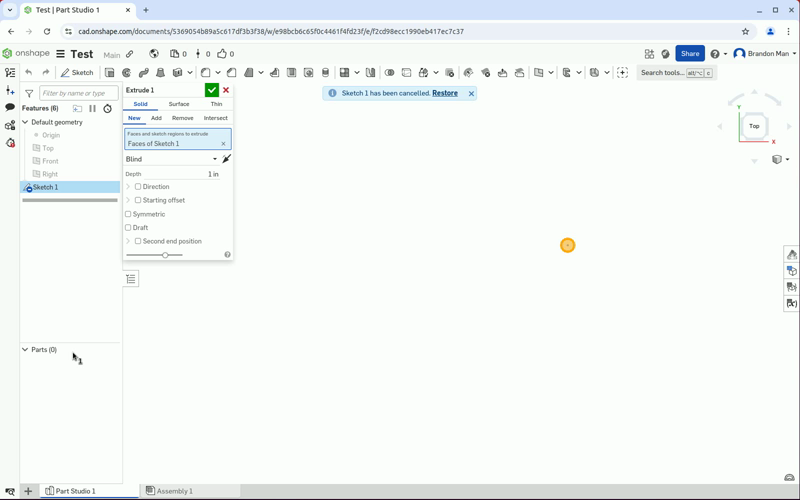
mouse_move(143, 106)
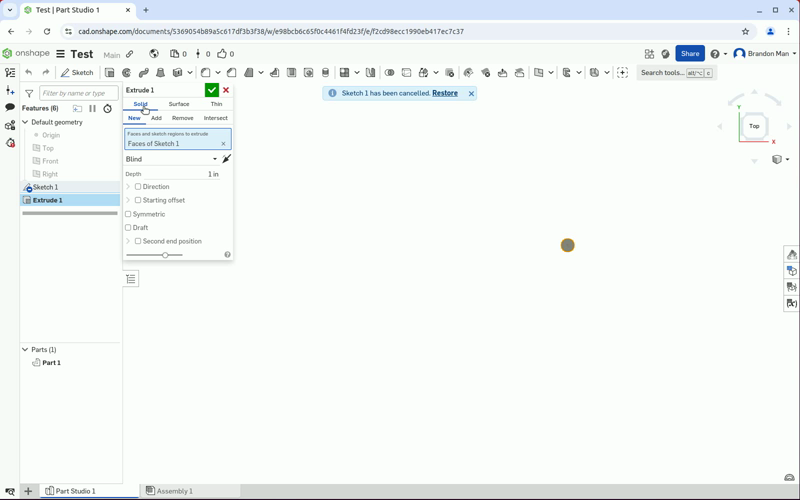
click(143, 106)
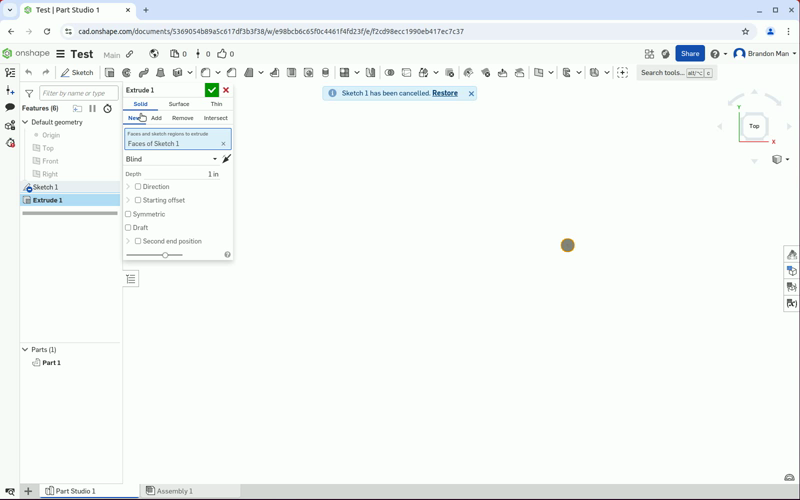
mouse_move(137, 120)
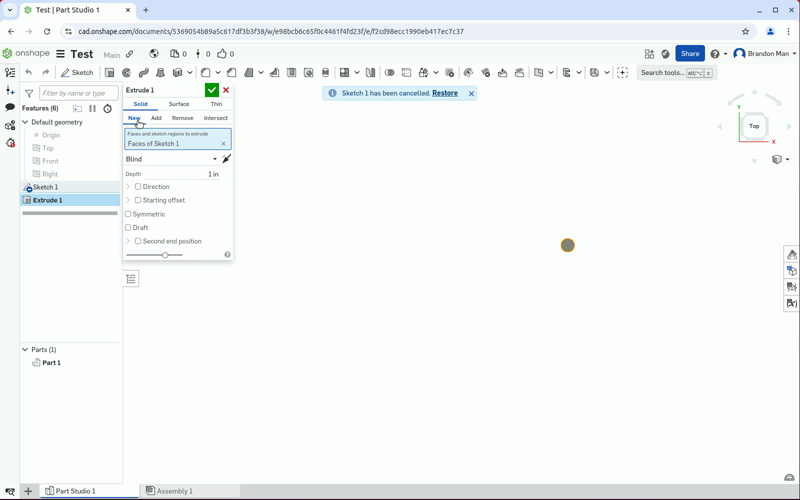
click(137, 120)
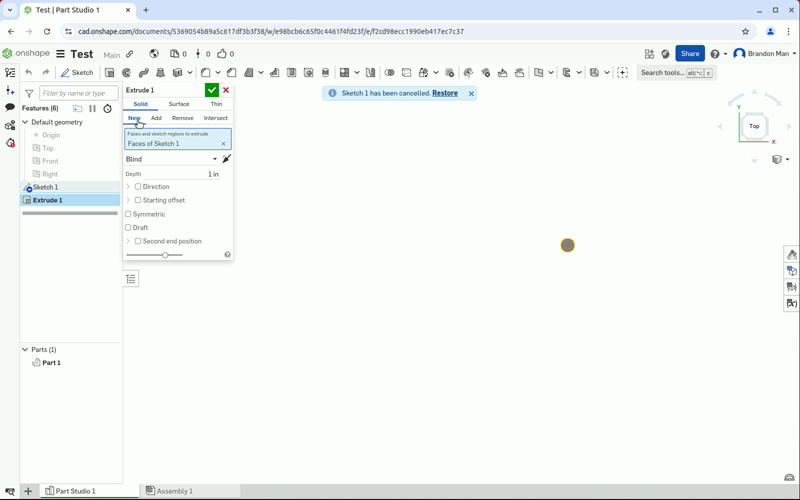
key(tab, 4)
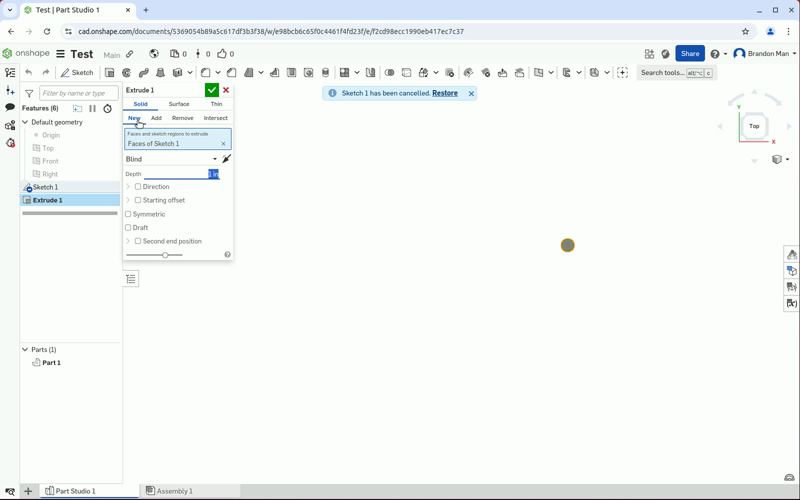
text(3.37)
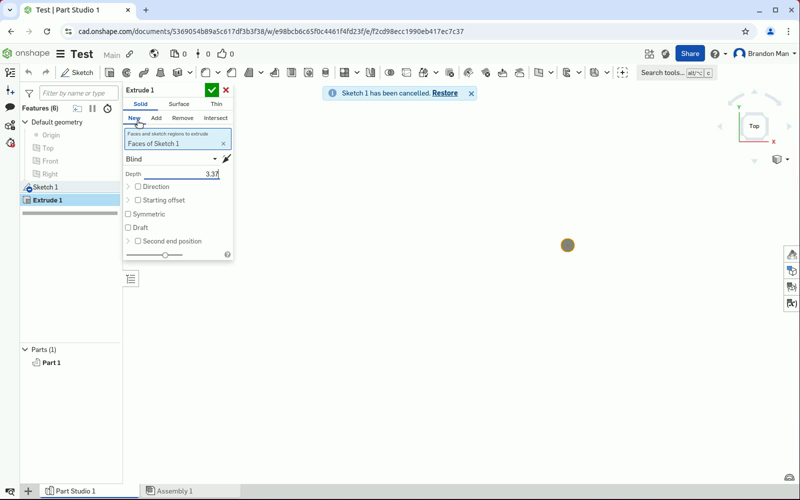
key(enter)
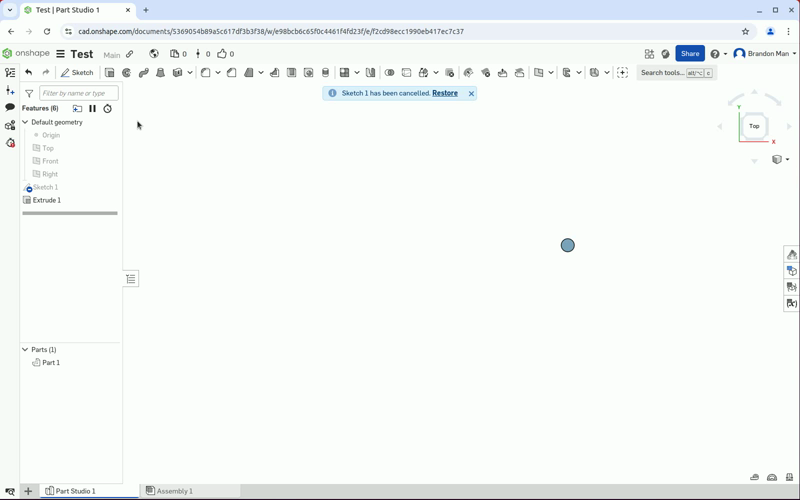
key(shift+h)
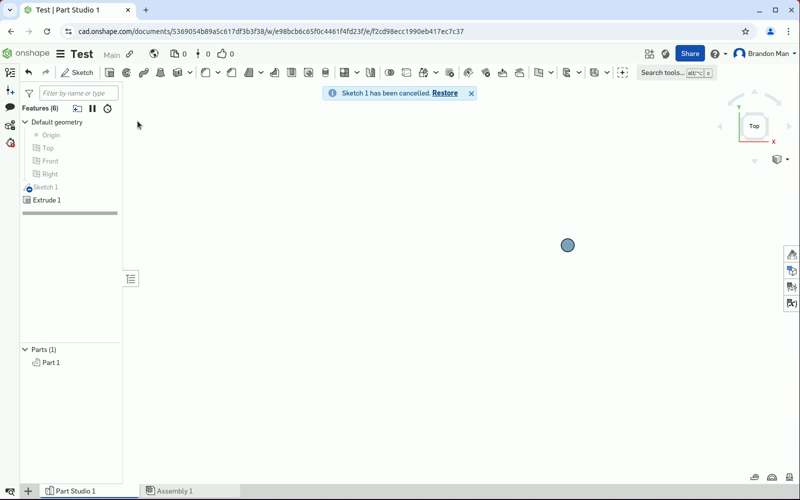
key(shift+h)
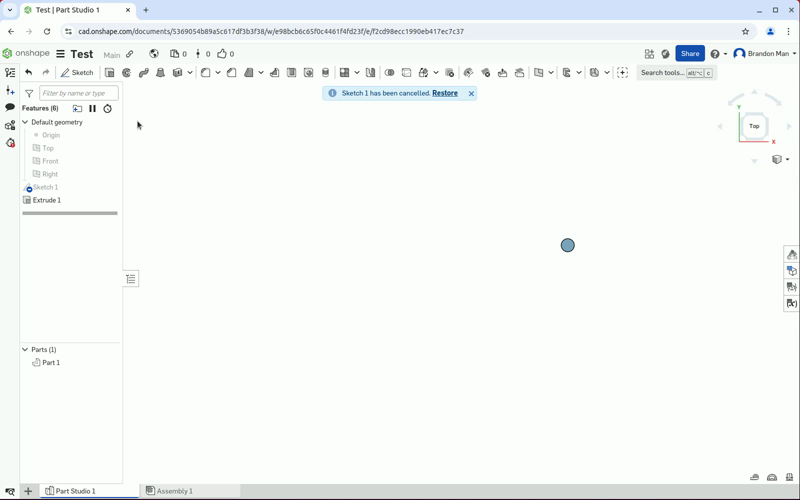
mouse_move(73, 189)
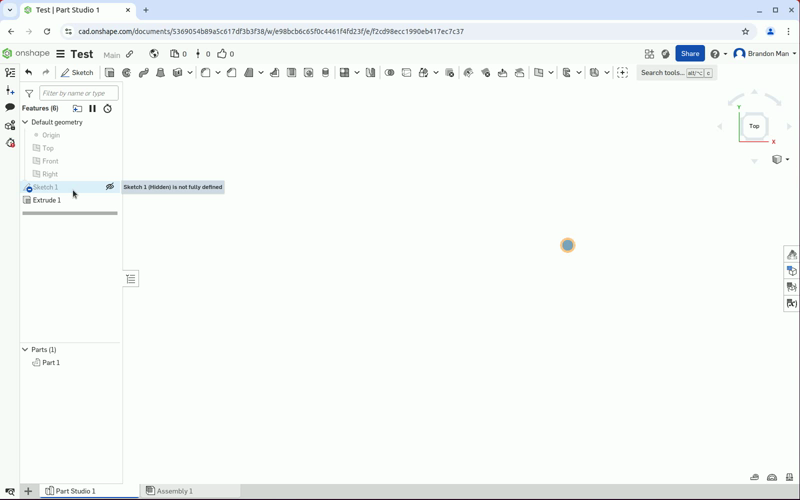
click(73, 189)
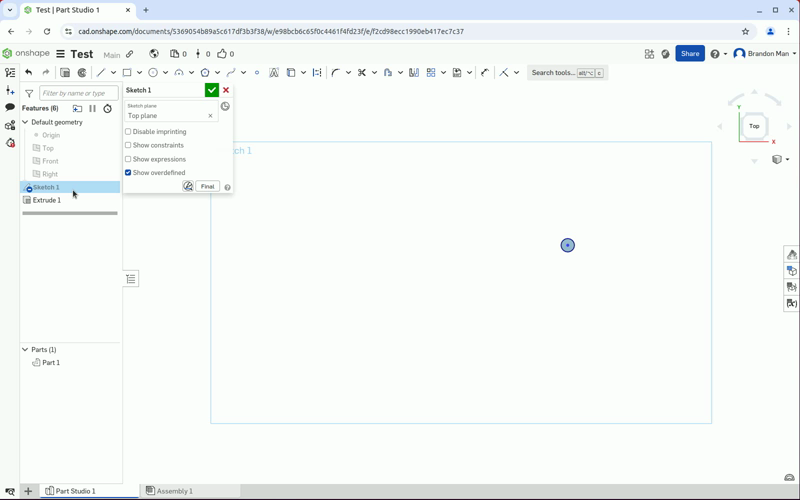
mouse_move(229, 92)
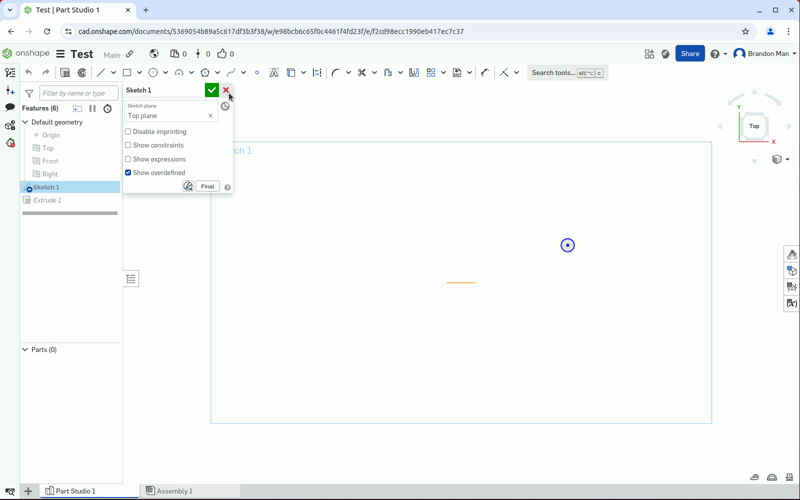
click(229, 92)
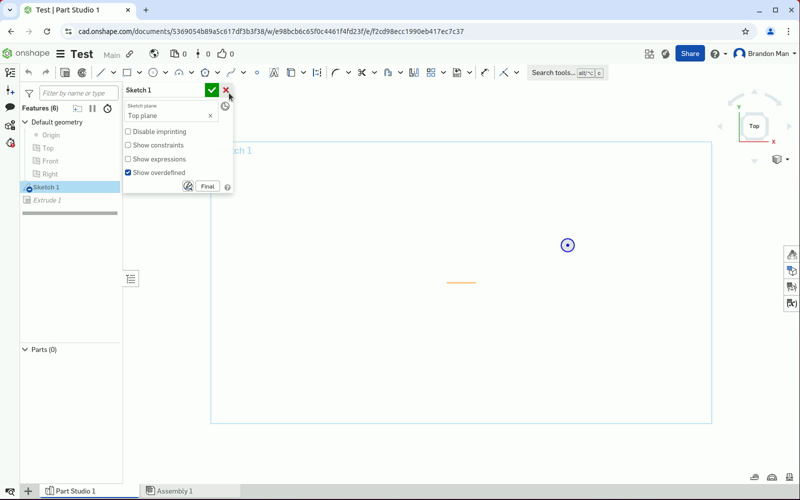
key(shift+s)
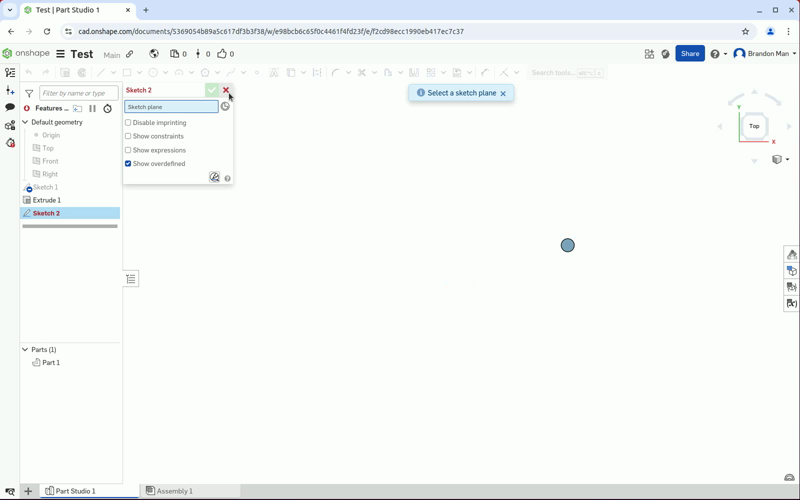
mouse_move(73, 150)
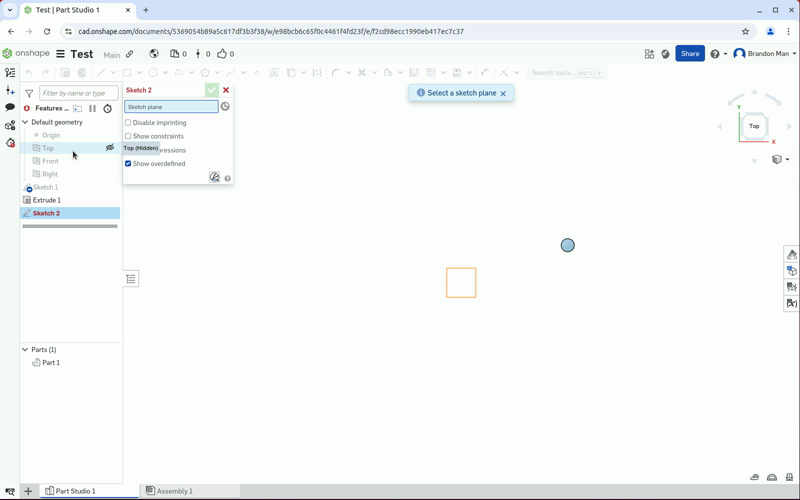
click(73, 150)
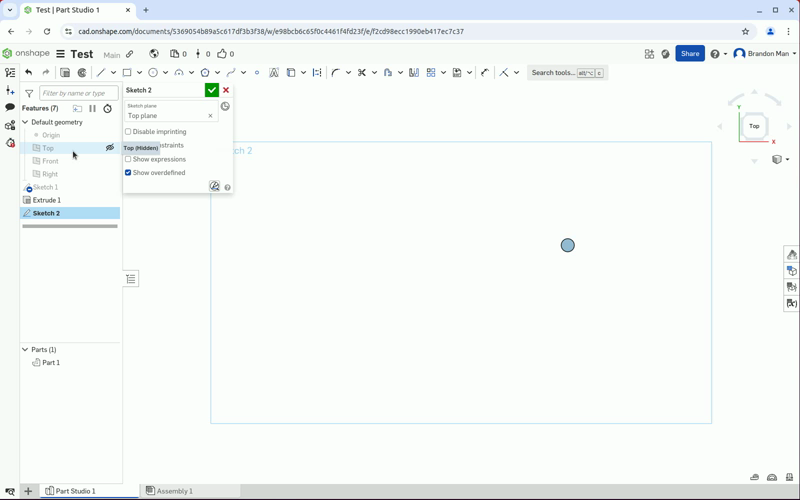
mouse_move(73, 352)
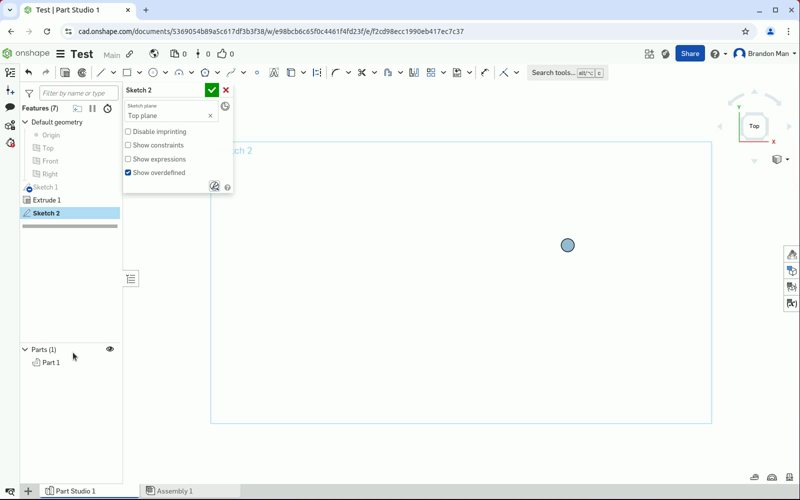
key(y)
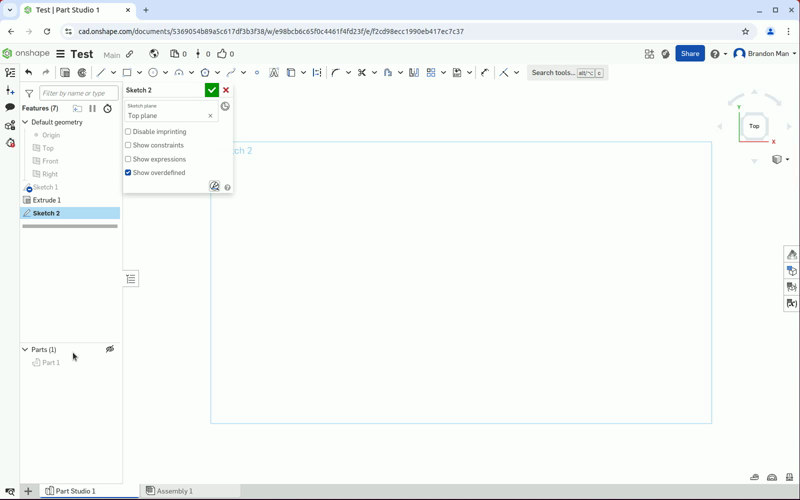
key(c)
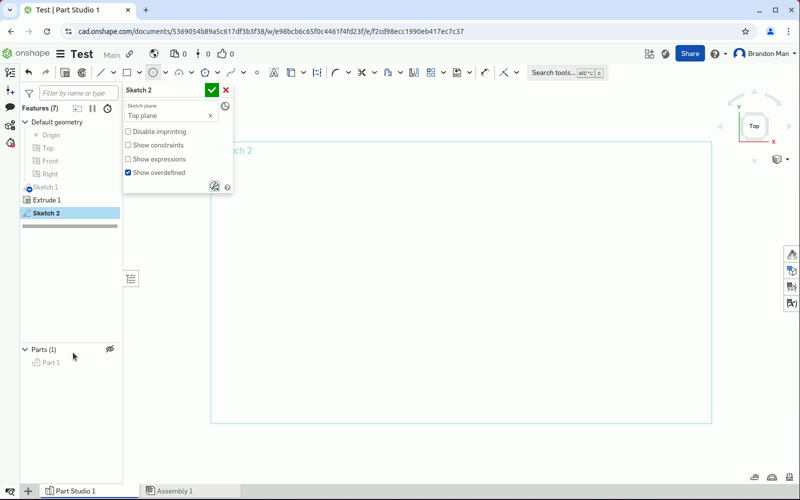
key_down(shift)
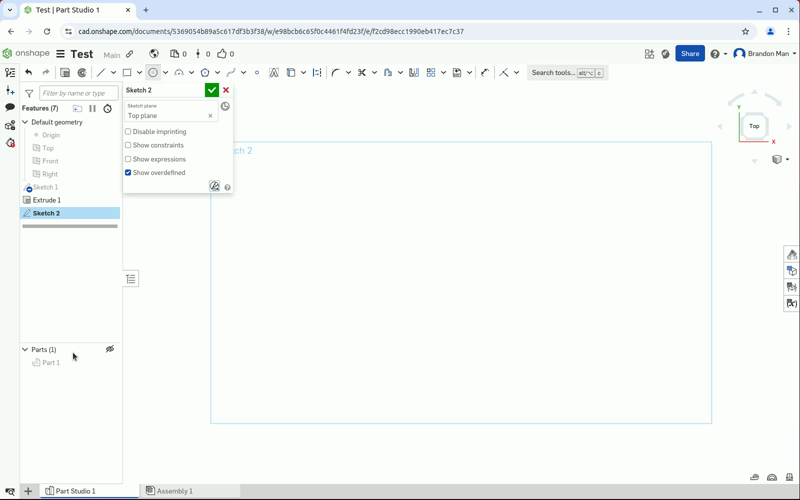
mouse_move(463, 246)
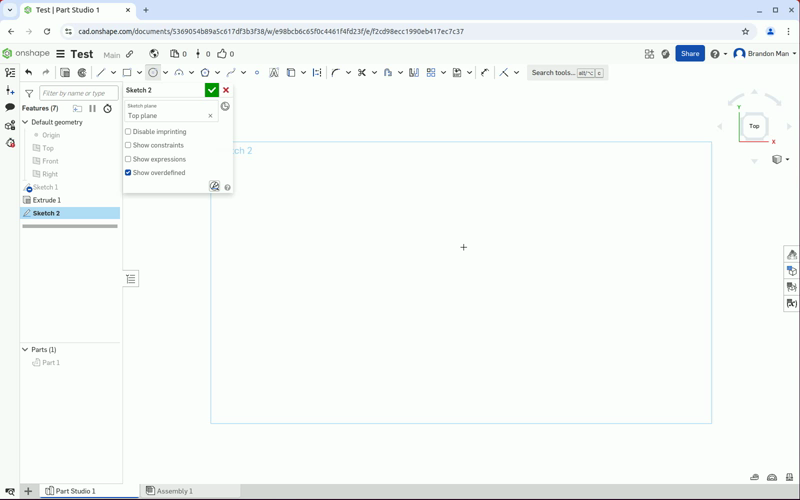
click(463, 246)
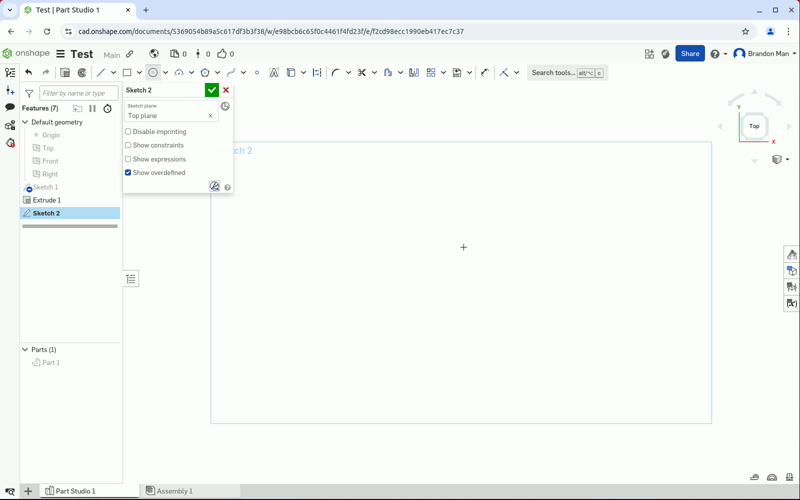
key_up(shift)
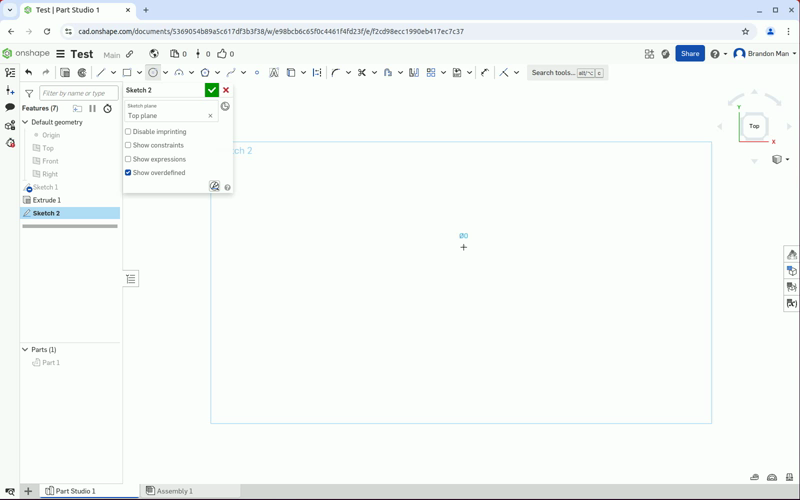
mouse_move(466, 246)
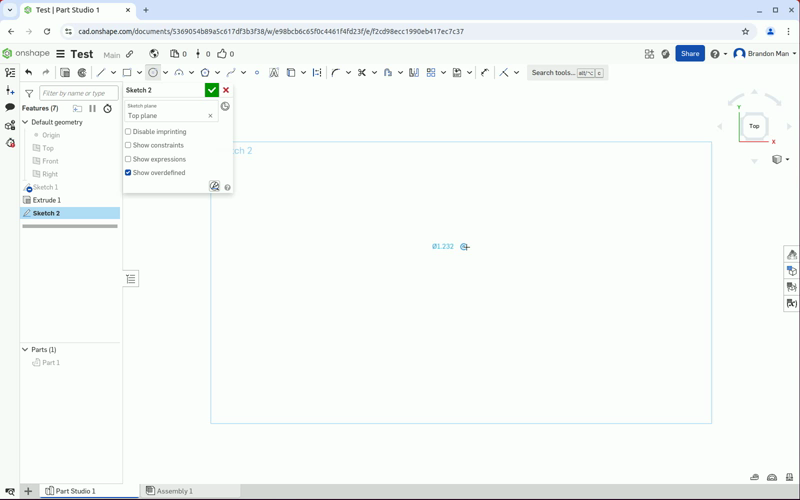
click(466, 246)
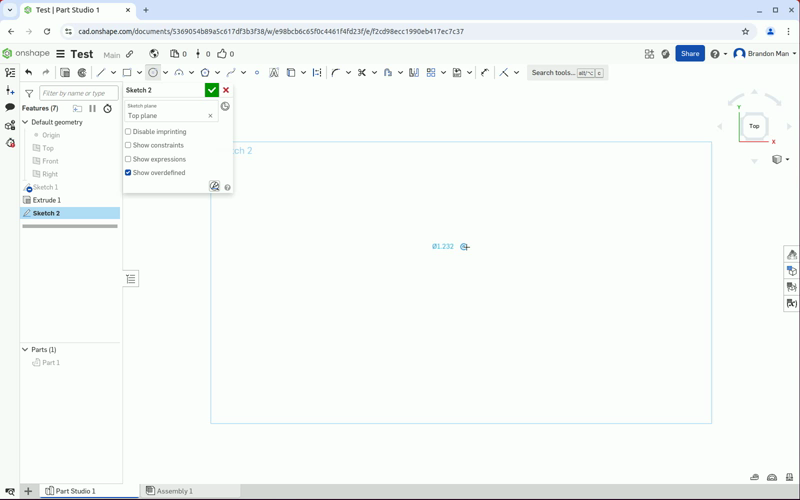
key(esc)
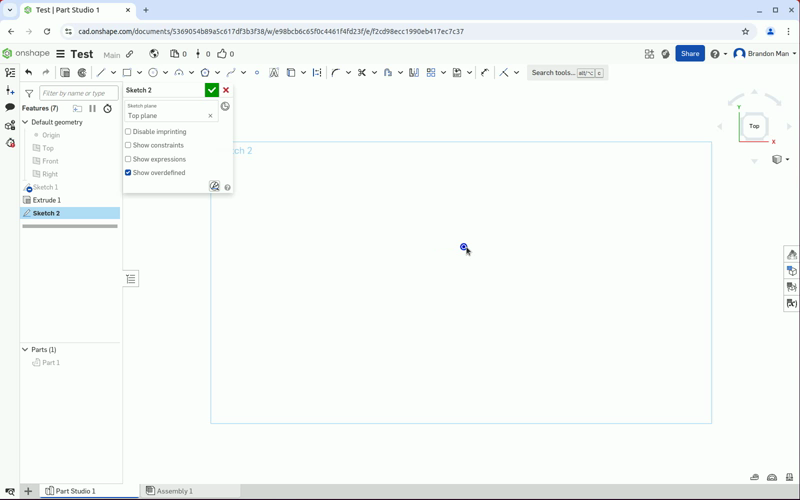
mouse_move(463, 249)
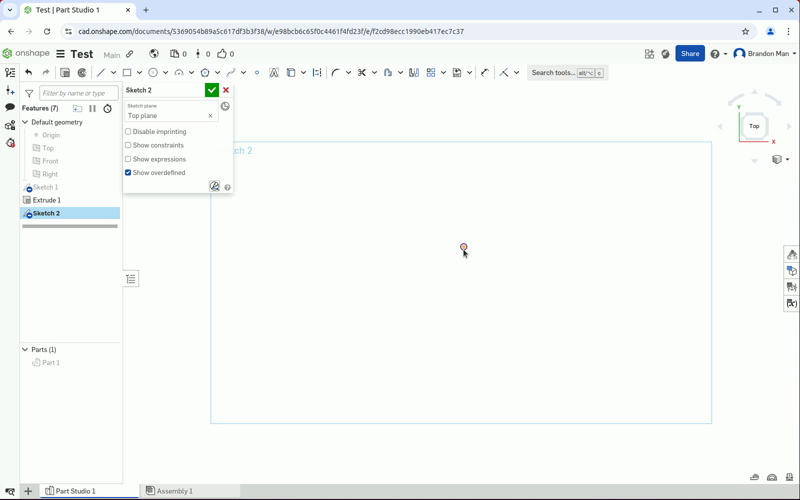
scroll(6)
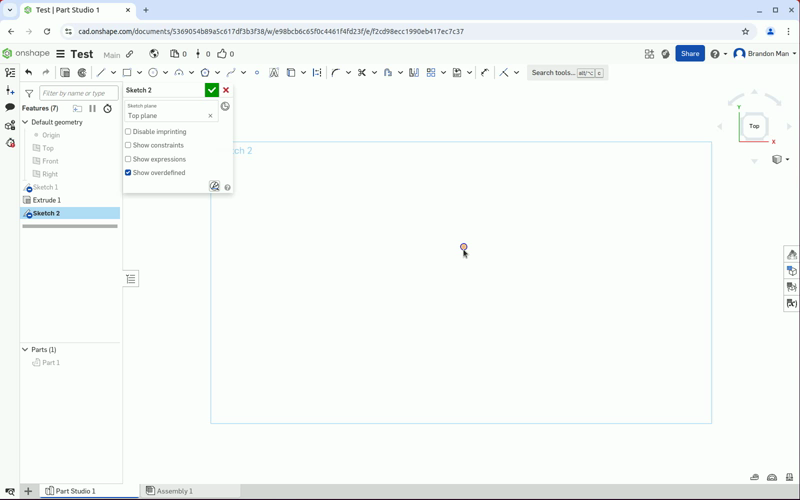
scroll(6)
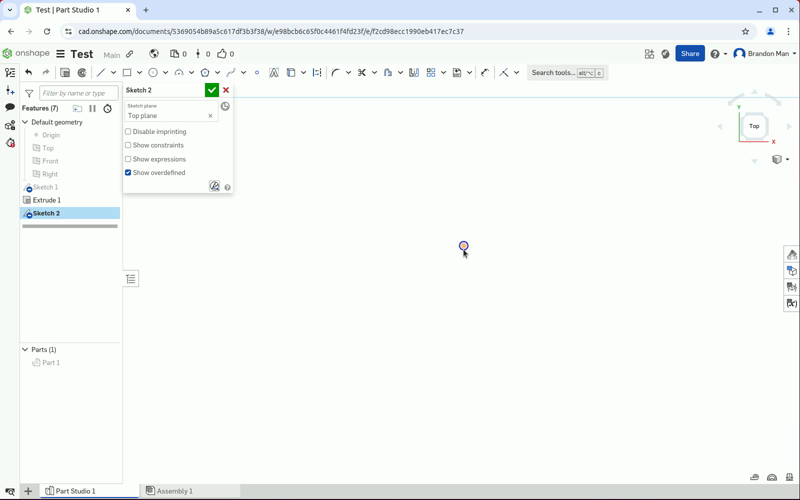
scroll(6)
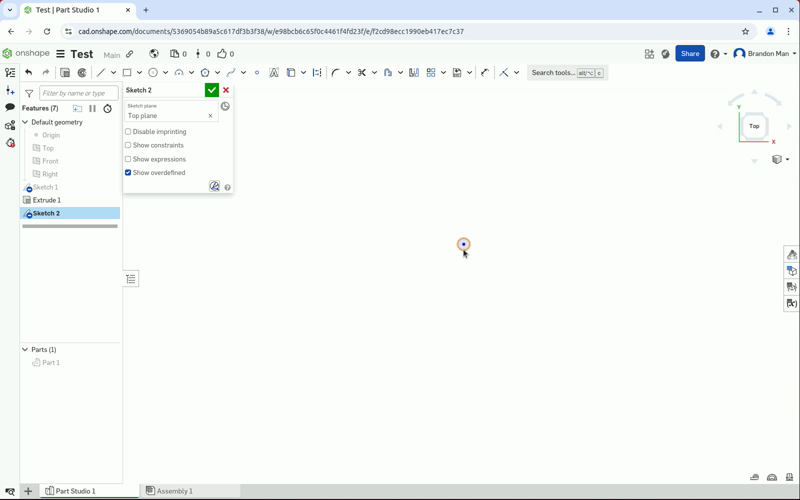
scroll(6)
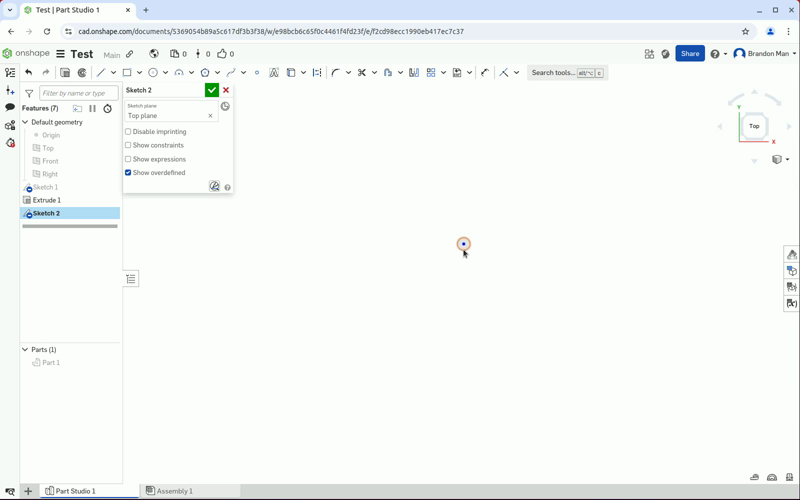
scroll(6)
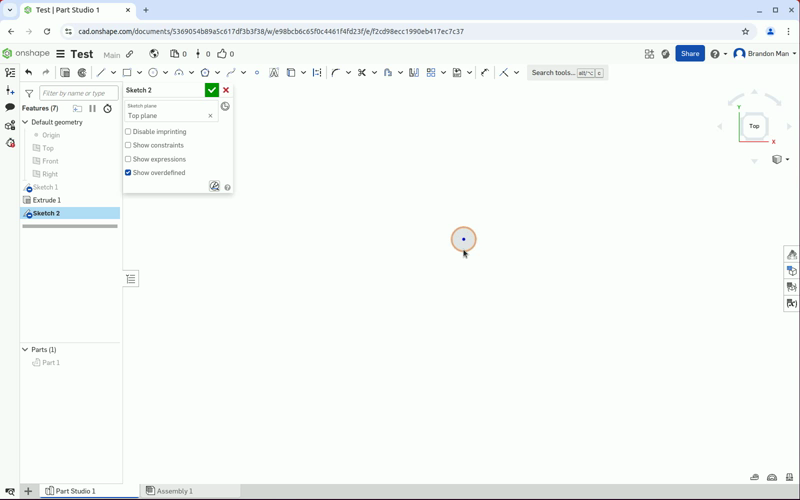
scroll(6)
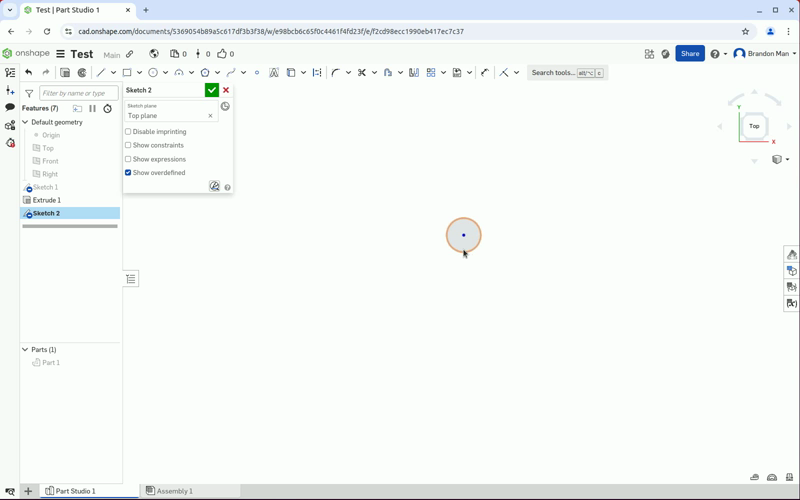
scroll(6)
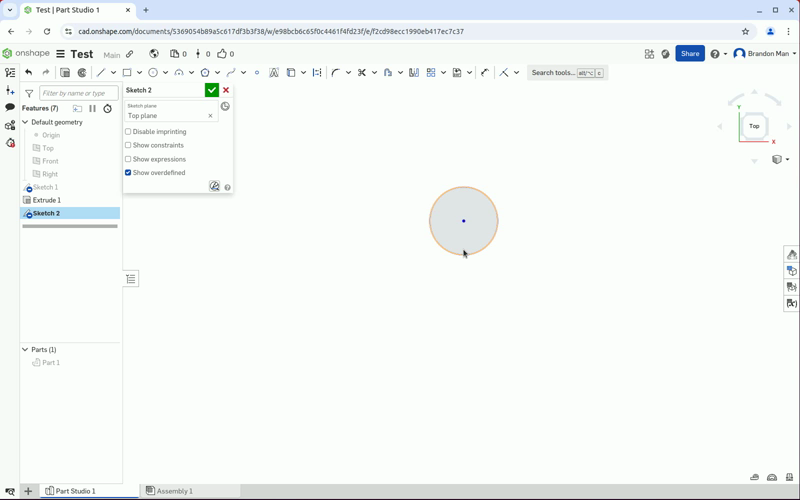
click(463, 249)
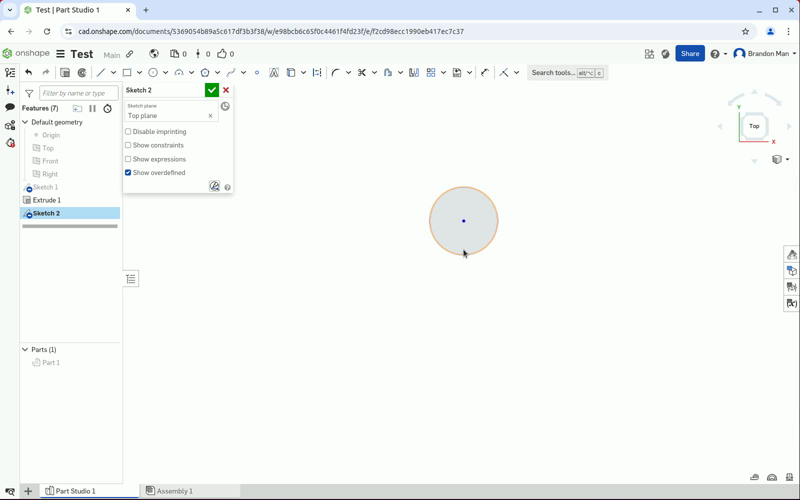
scroll(-6)
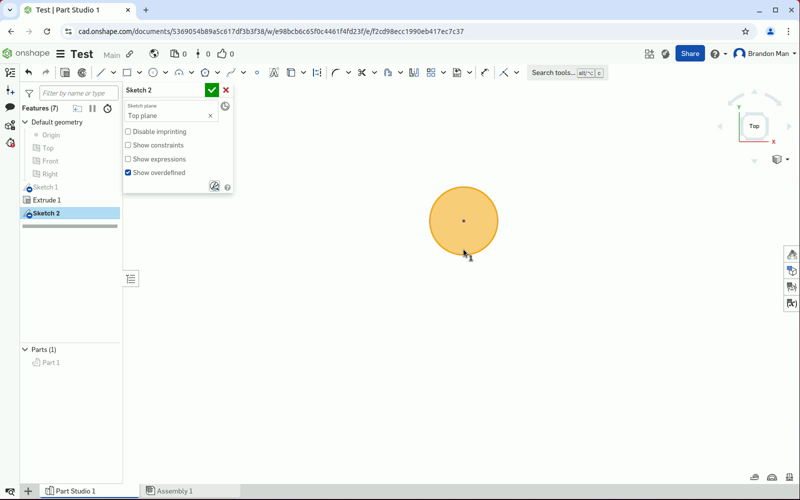
scroll(-6)
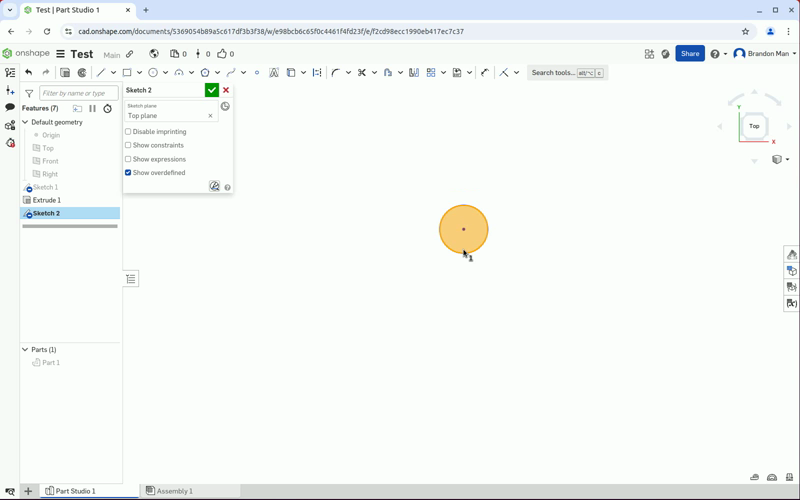
scroll(-6)
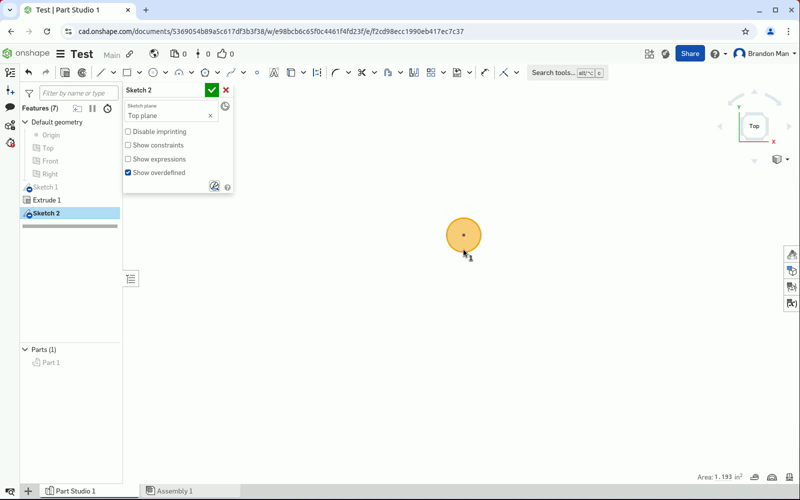
scroll(-6)
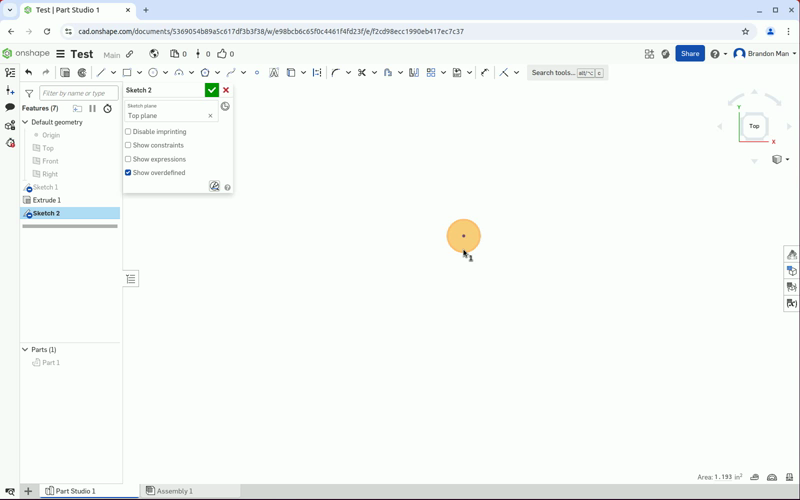
scroll(-6)
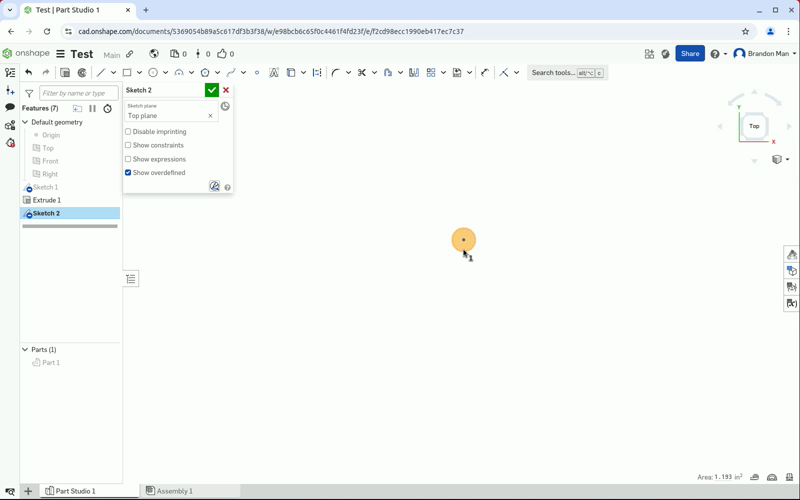
scroll(-6)
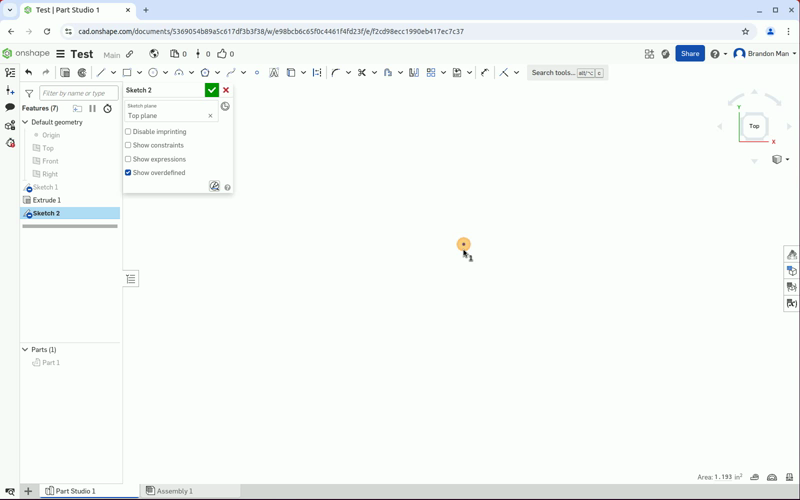
scroll(-6)
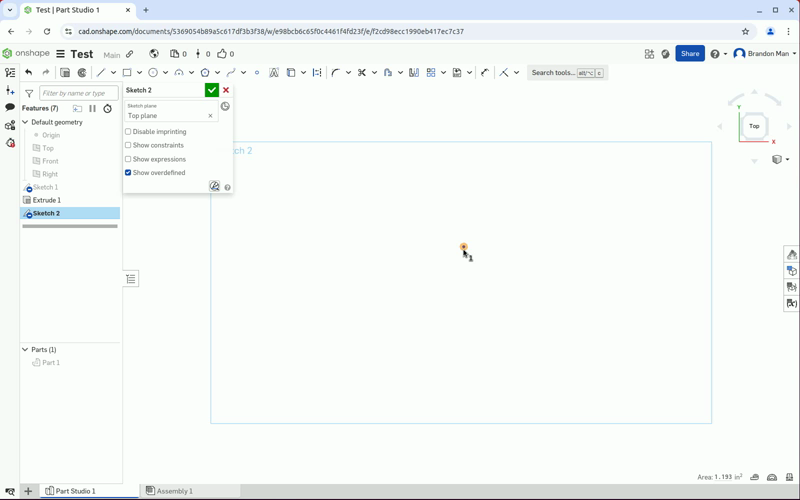
mouse_move(73, 352)
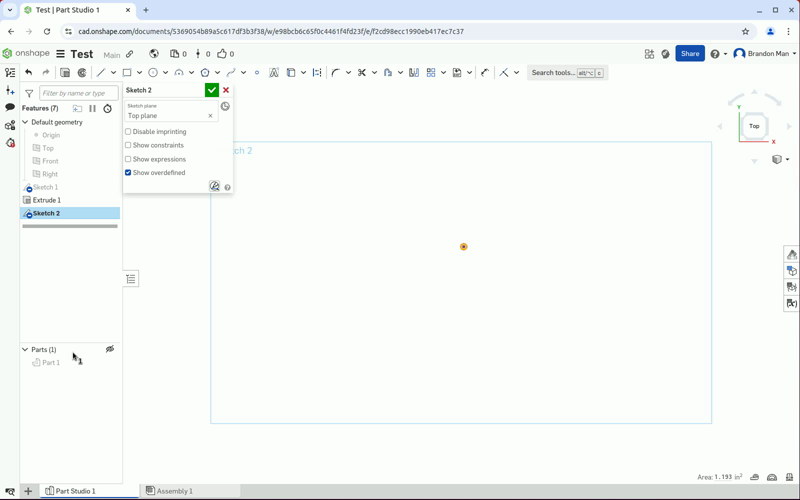
key(shift+y)
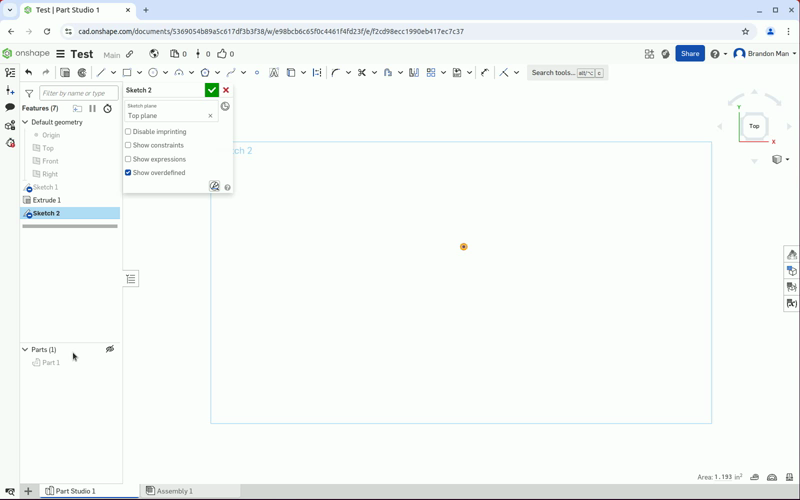
key(shift+e)
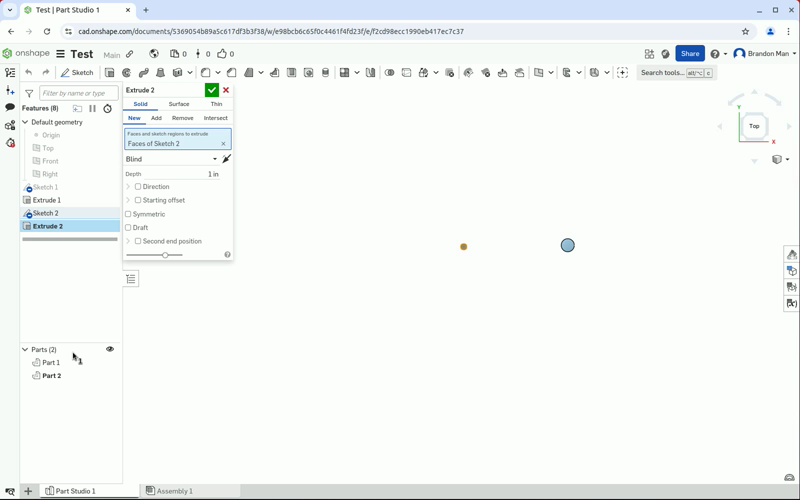
mouse_move(143, 106)
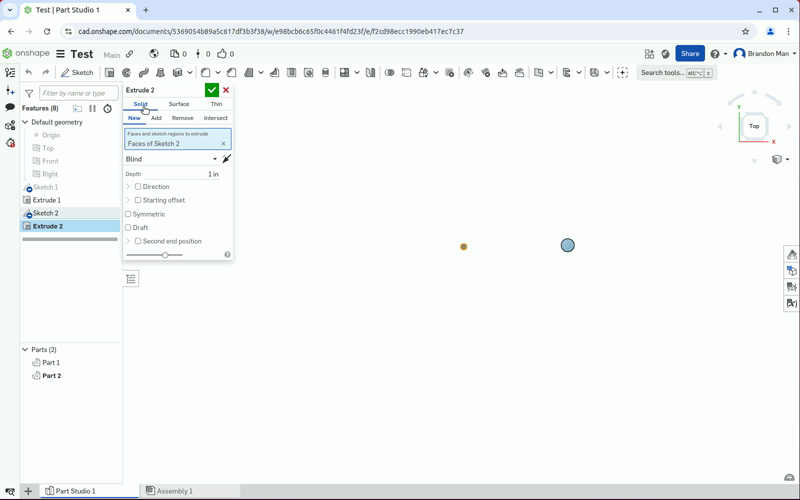
click(143, 106)
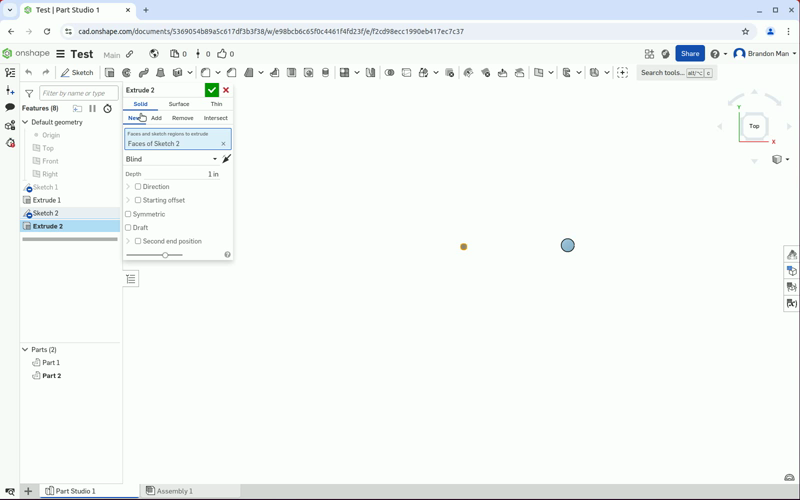
mouse_move(137, 120)
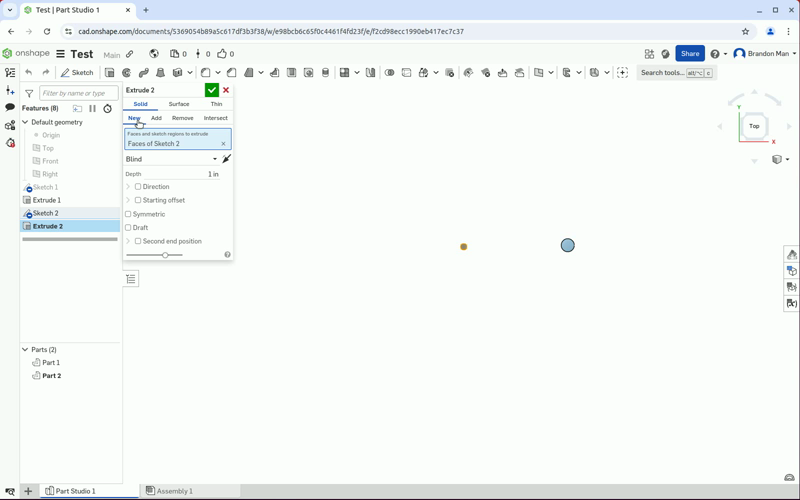
click(137, 120)
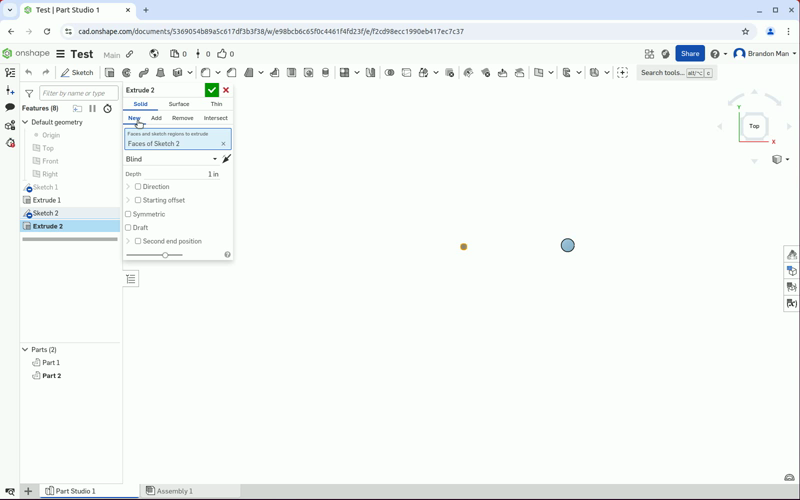
key(tab, 4)
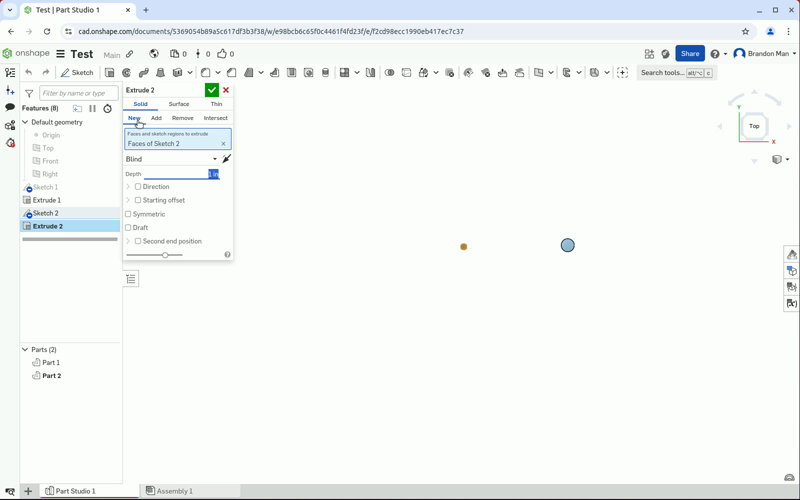
text(3.37)
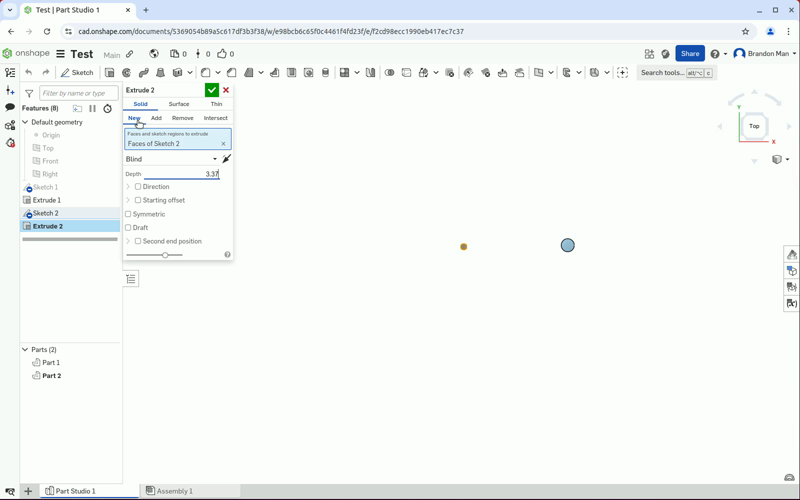
key(enter)
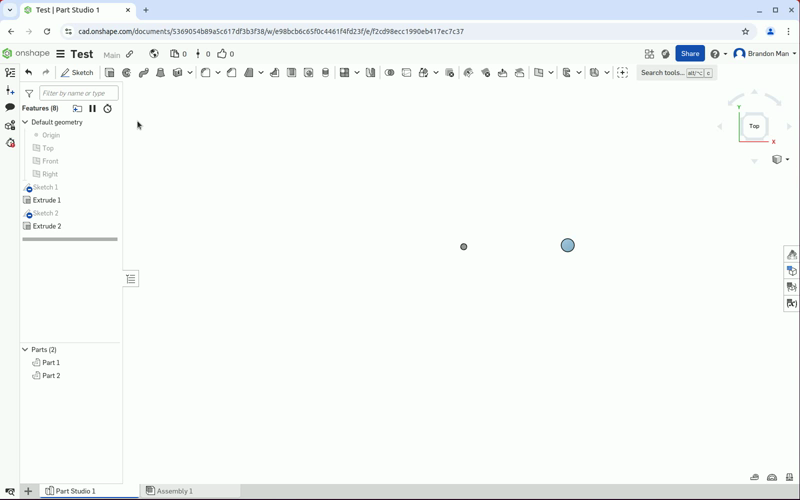
key(shift+h)
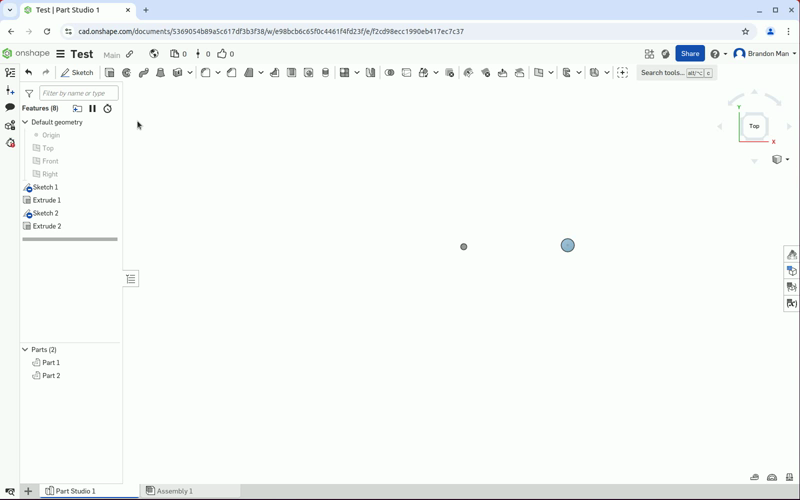
key(shift+h)
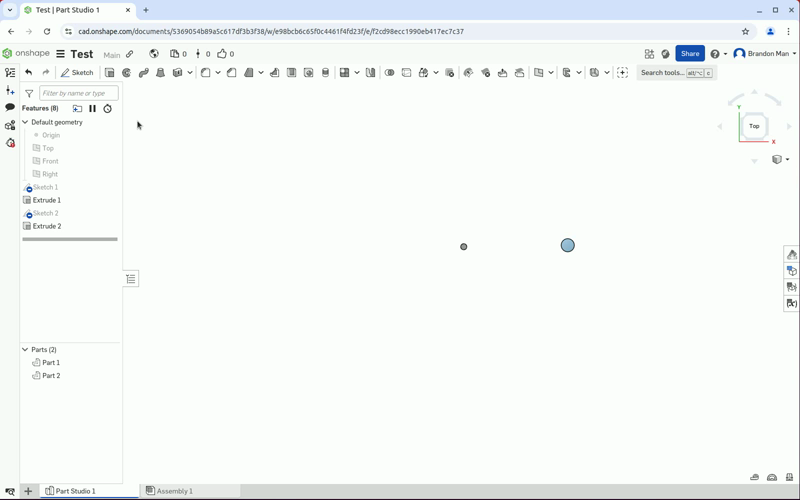
mouse_move(73, 189)
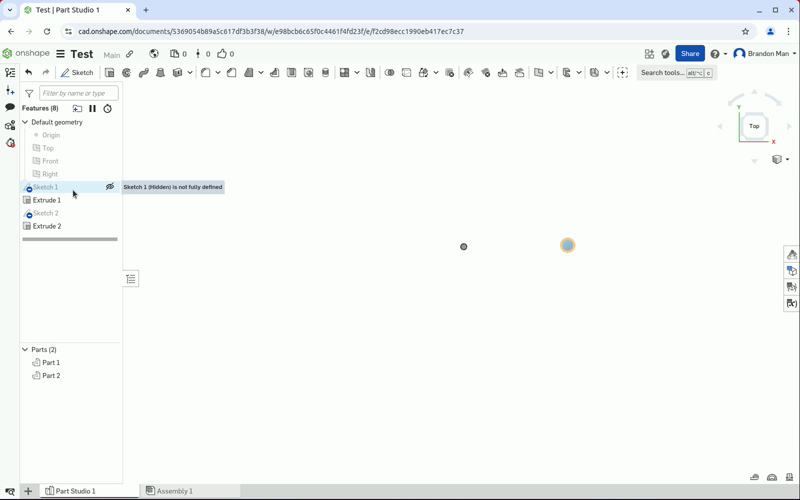
click(73, 189)
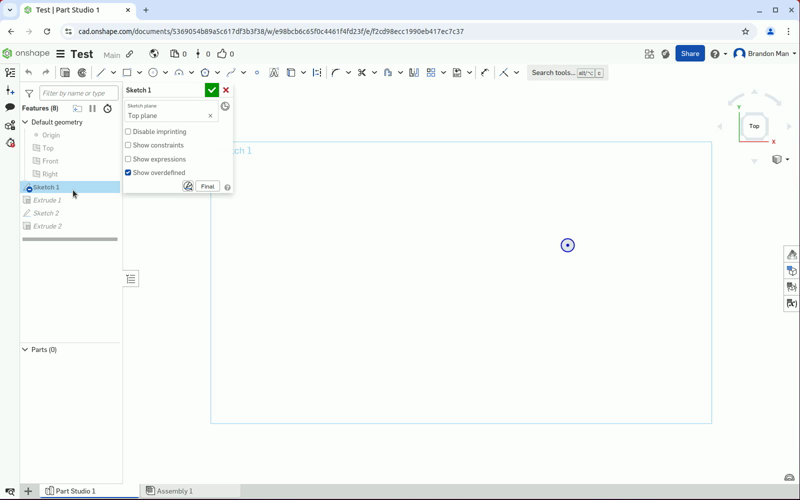
mouse_move(229, 92)
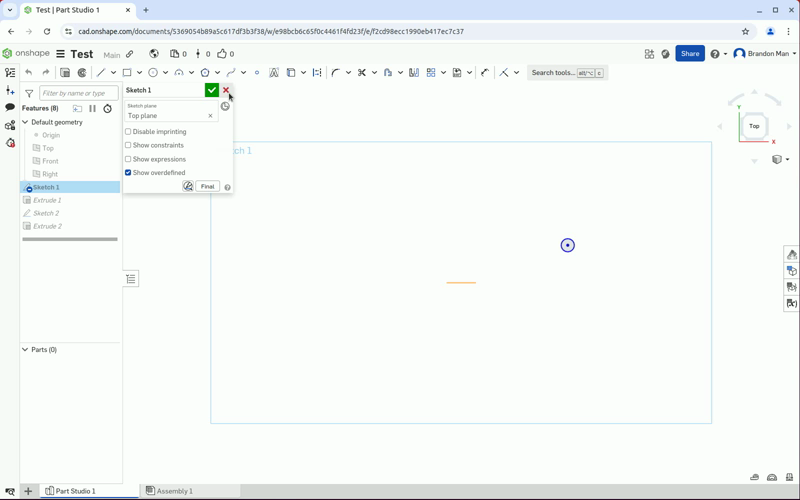
click(229, 92)
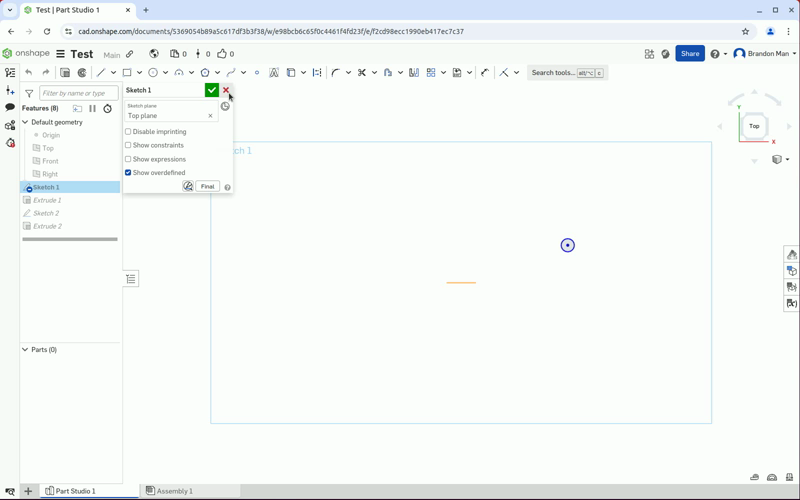
key(shift+s)
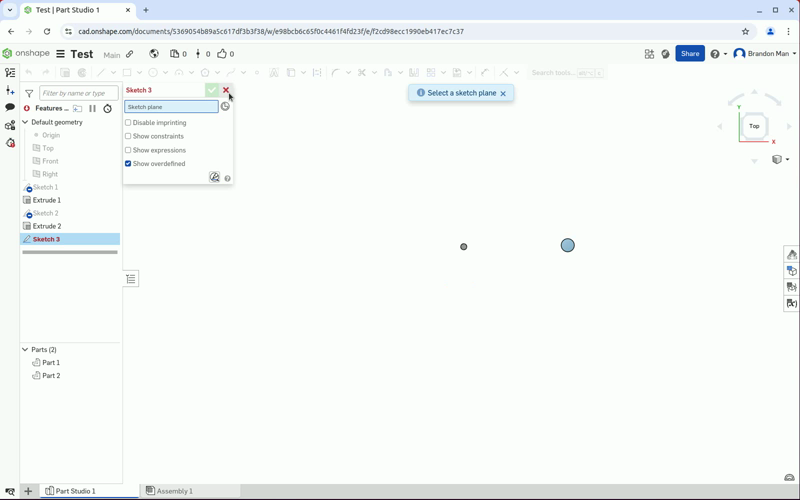
mouse_move(73, 150)
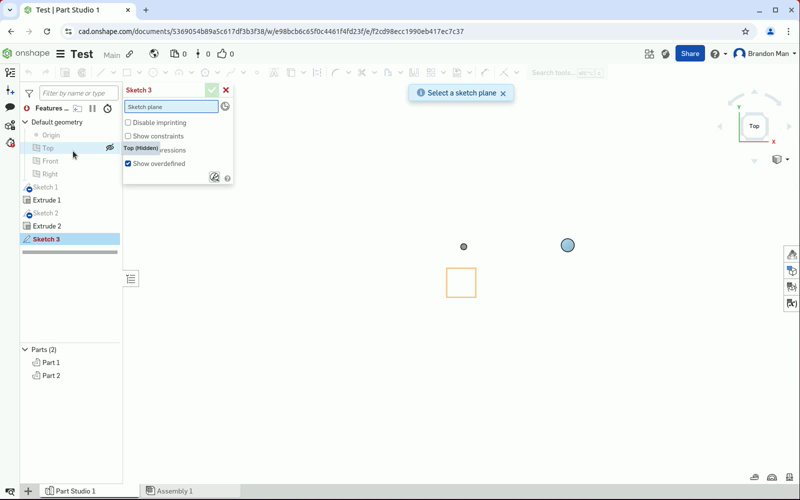
click(73, 150)
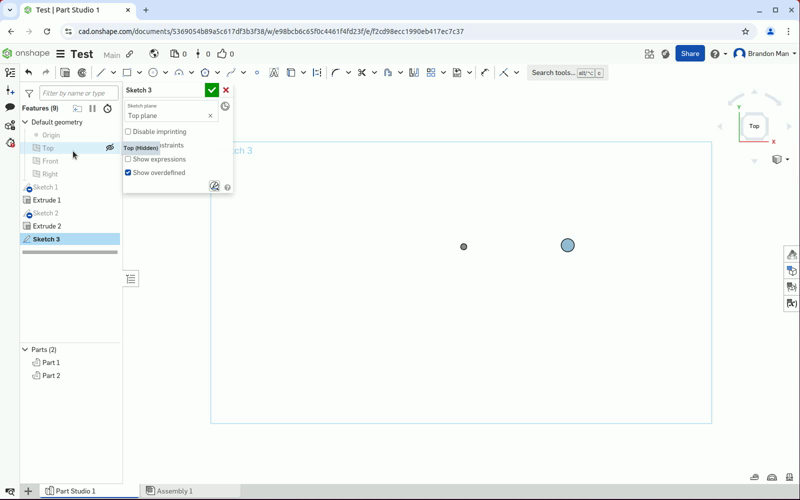
mouse_move(73, 352)
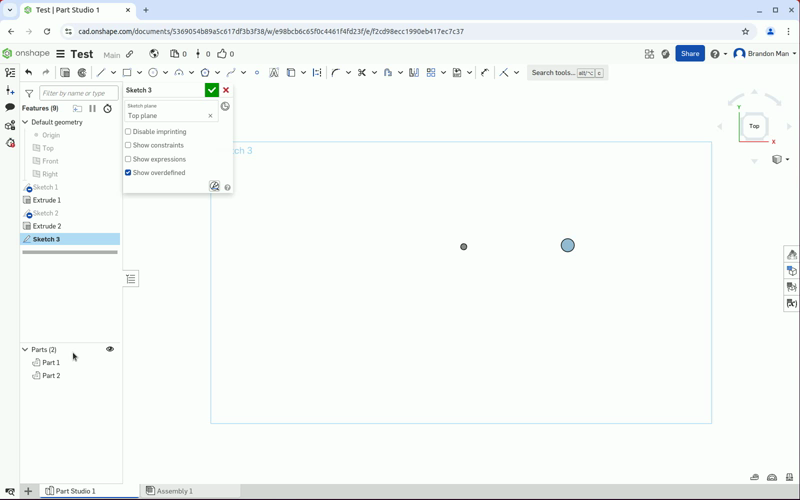
key(y)
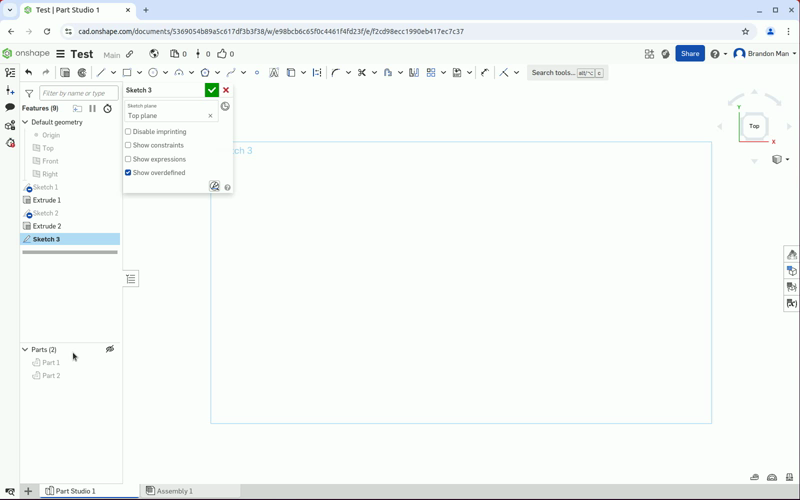
key(l)
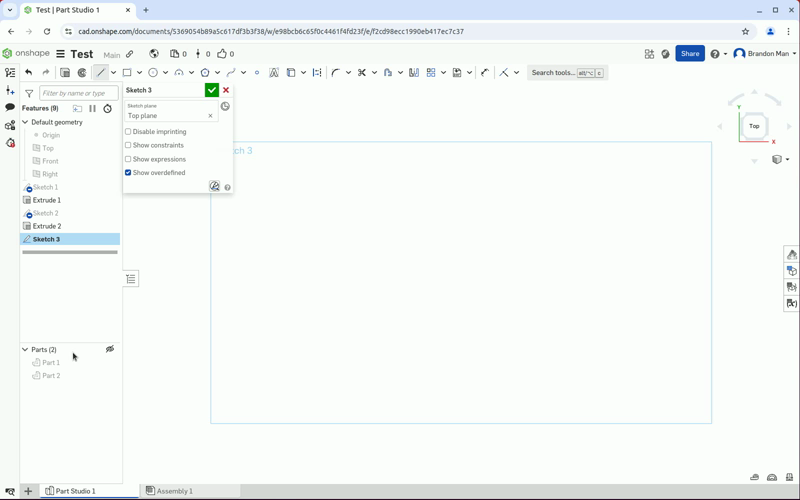
key_down(shift)
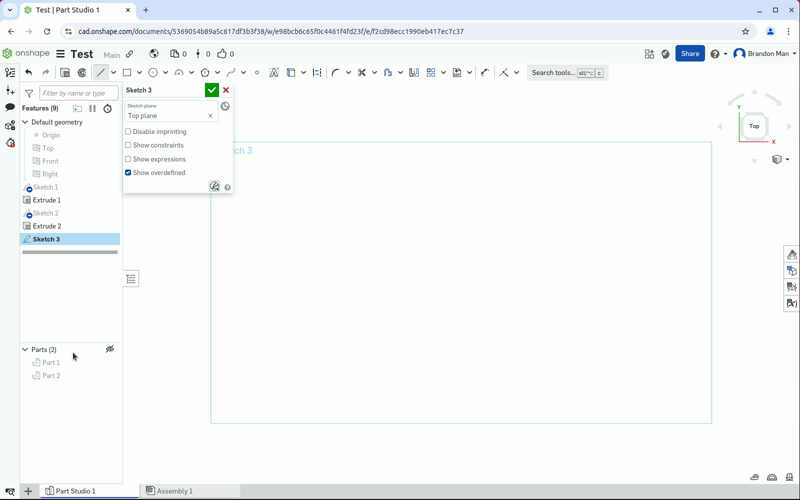
mouse_move(460, 282)
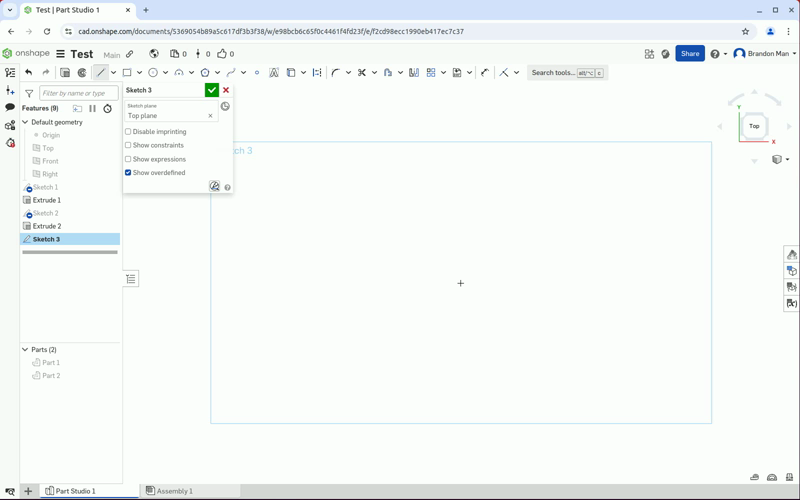
click(460, 282)
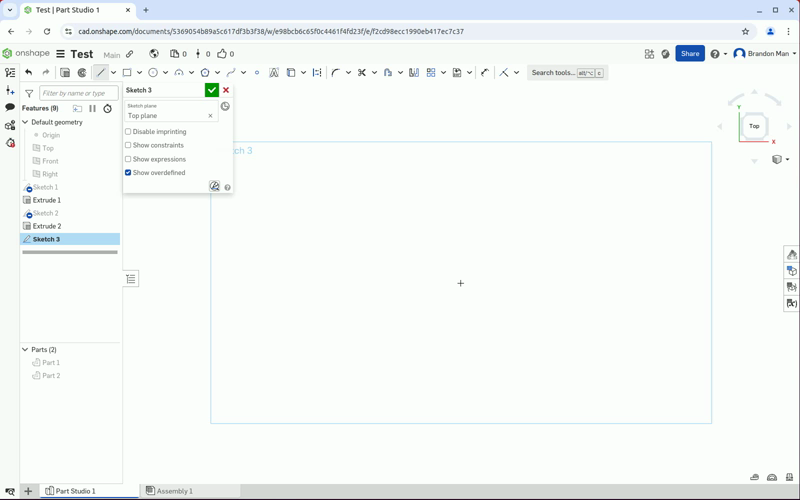
key_up(shift)
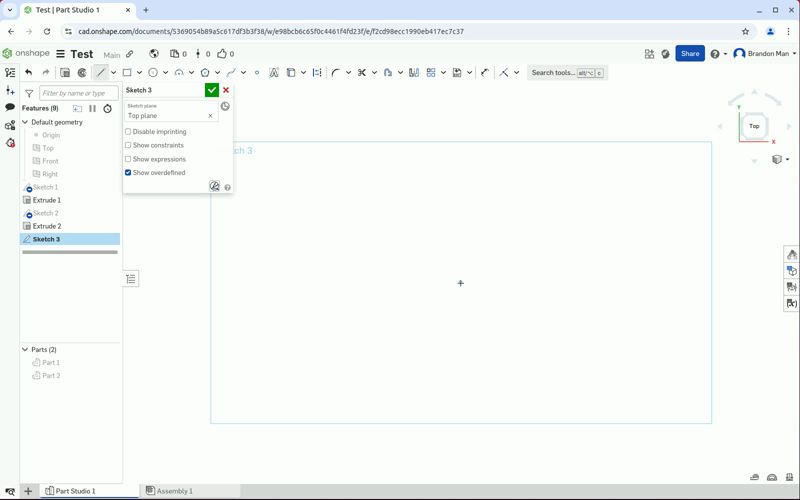
key_down(shift)
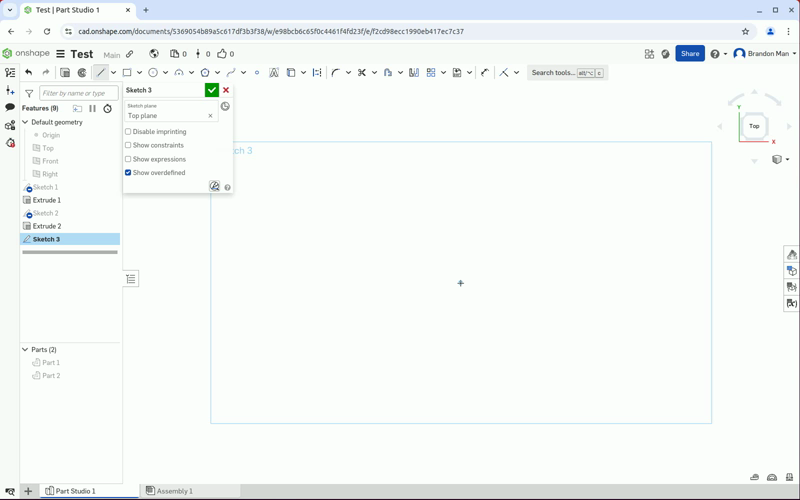
mouse_move(573, 282)
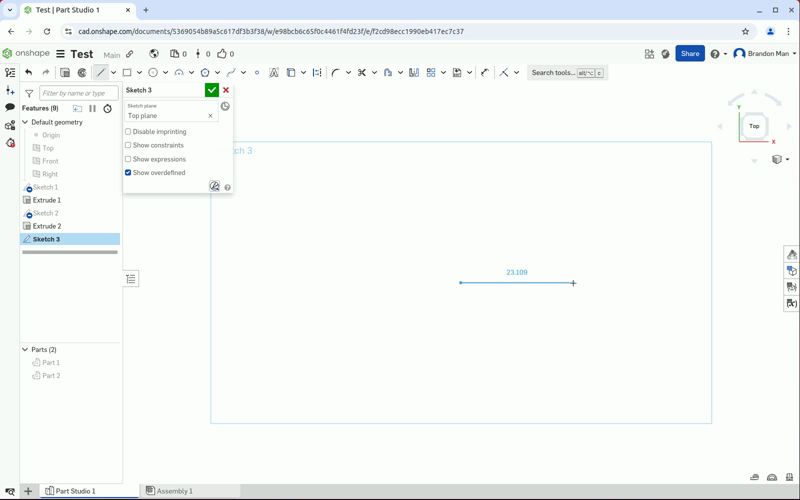
click(573, 282)
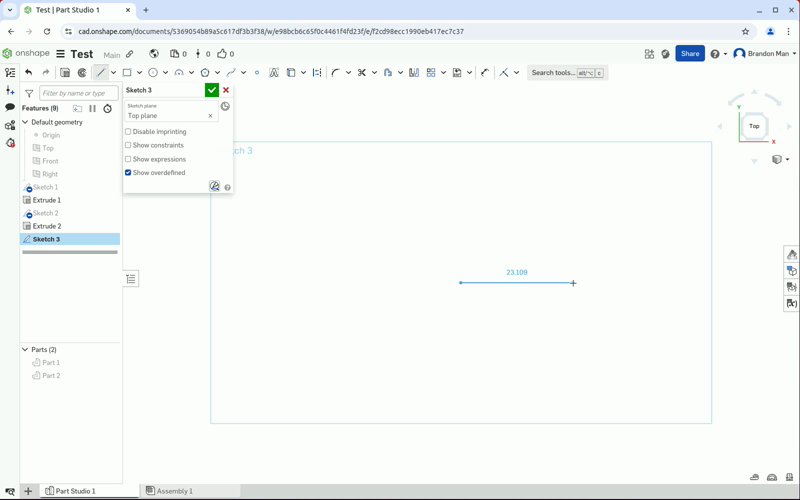
key_up(shift)
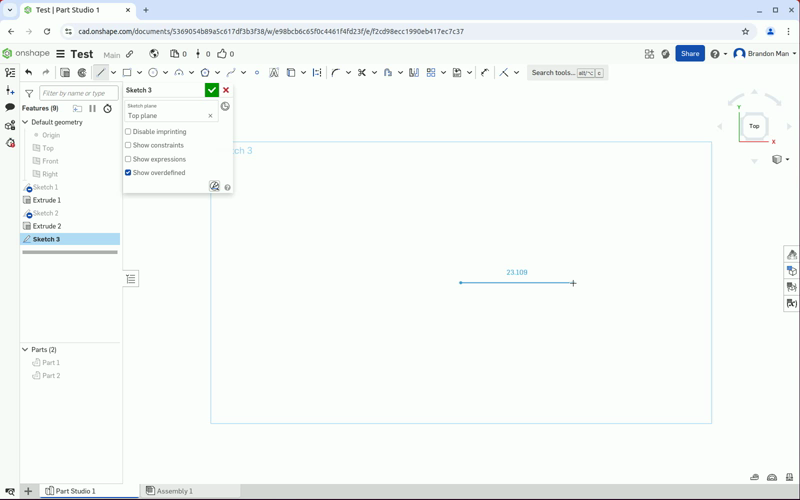
key_down(shift)
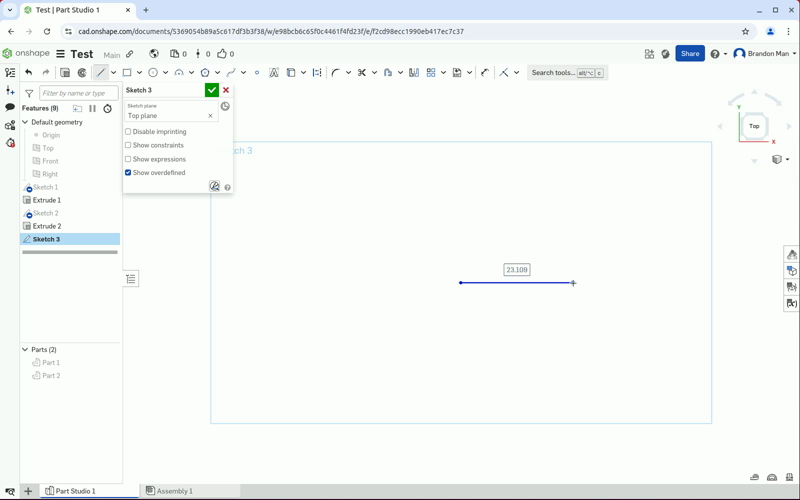
mouse_move(589, 282)
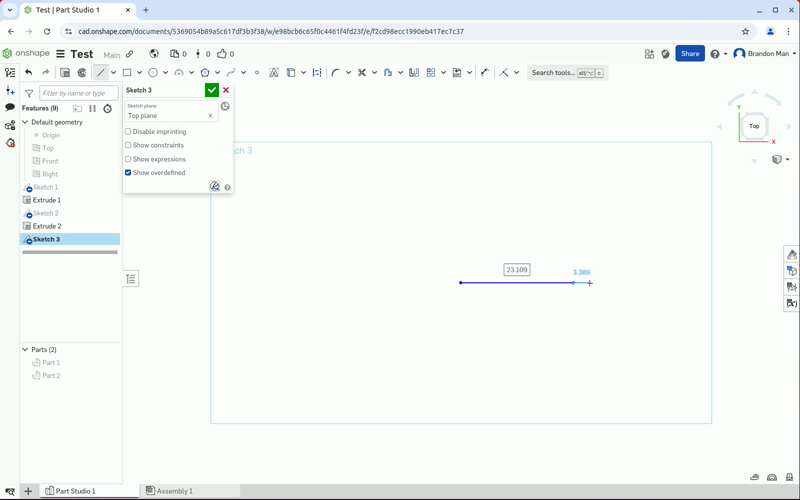
mouse_move(573, 246)
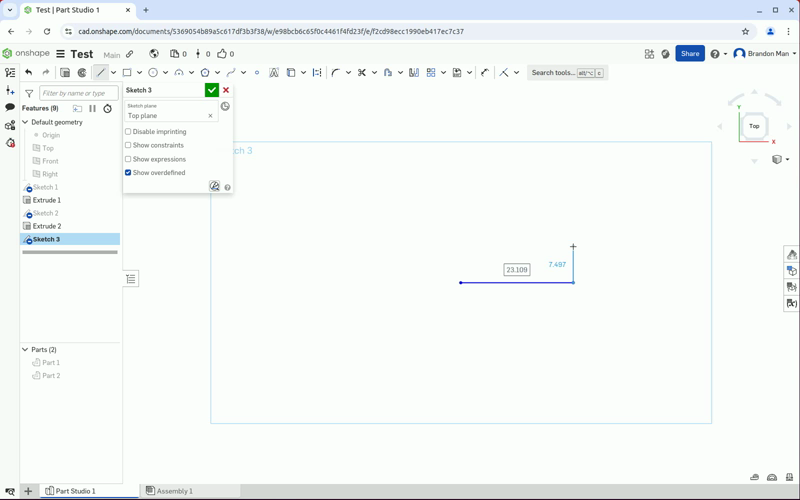
click(573, 246)
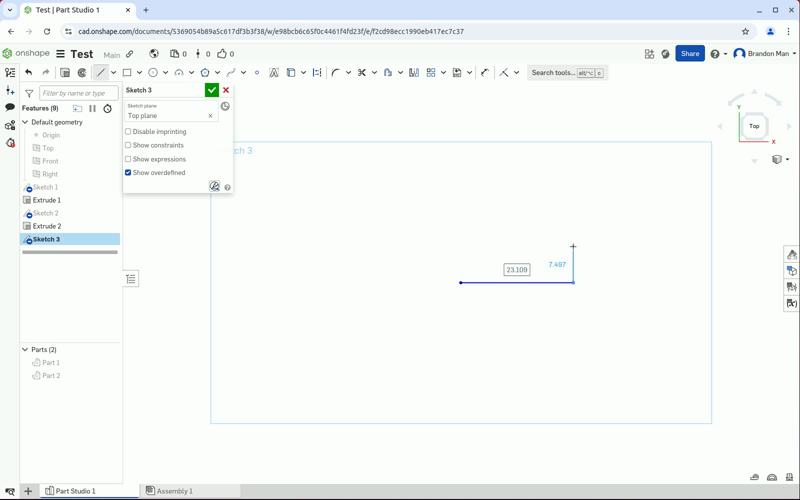
key_up(shift)
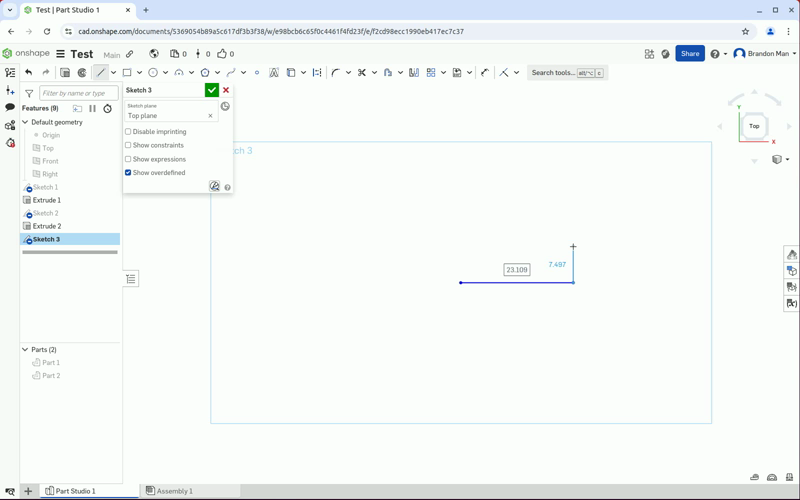
key(esc)
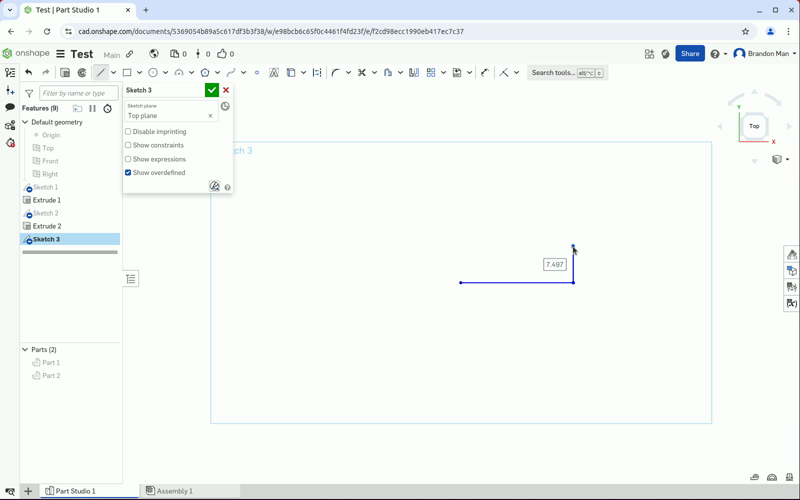
key(a)
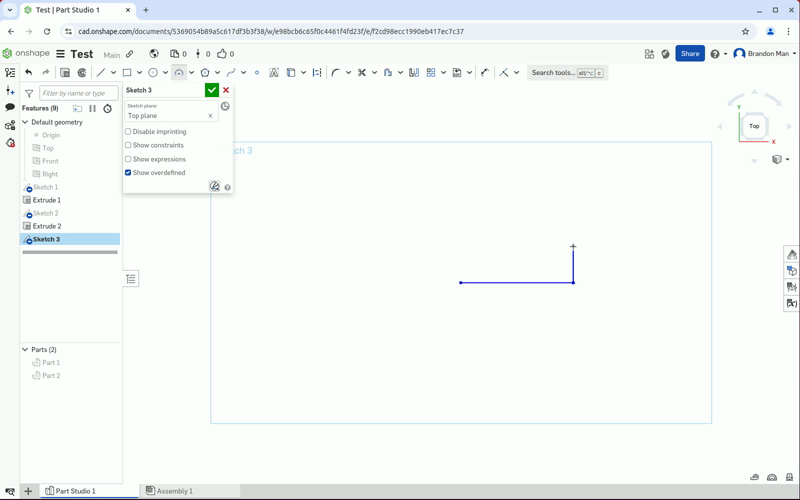
mouse_move(573, 246)
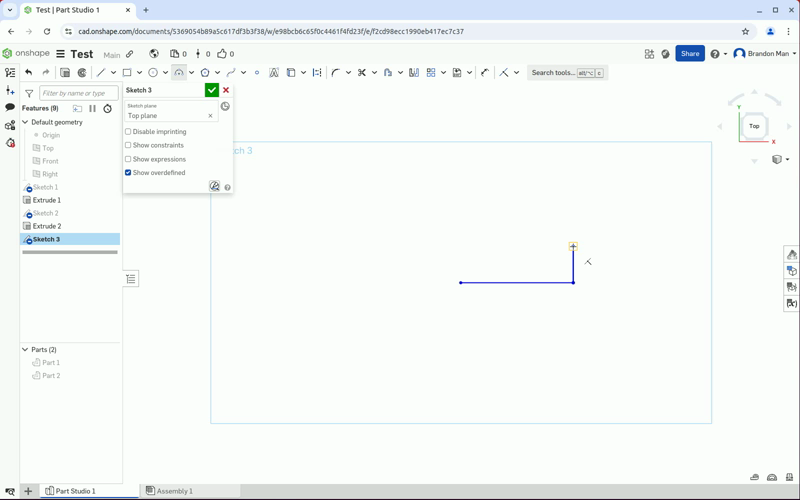
click(573, 246)
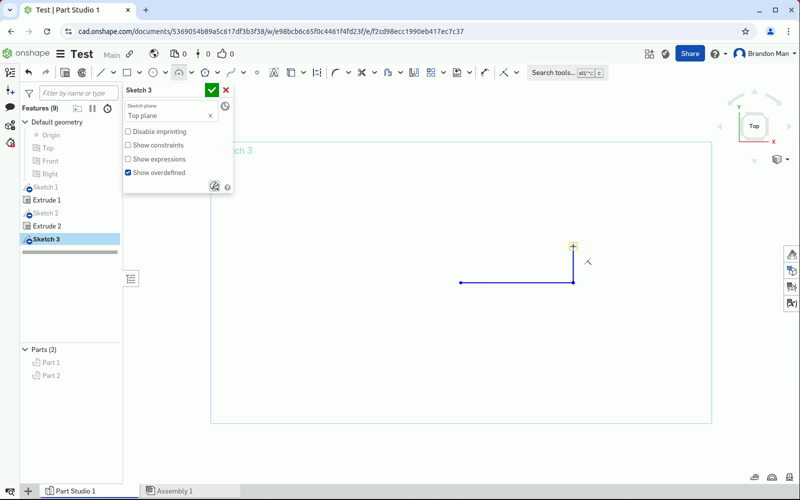
key_down(shift)
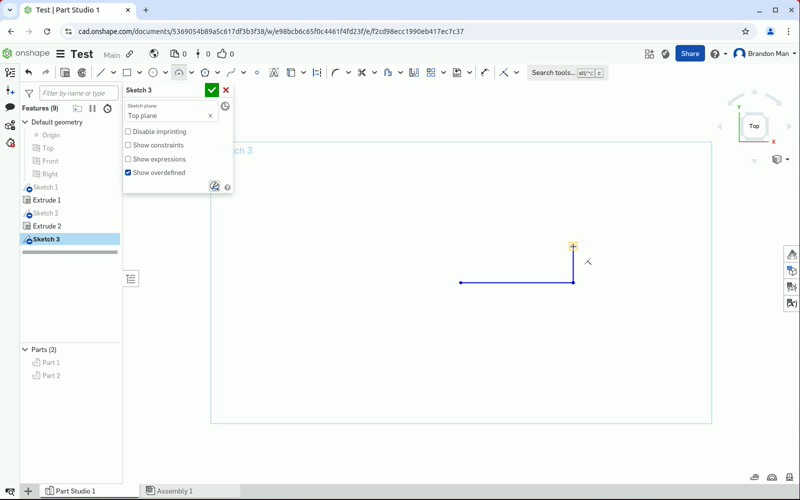
mouse_move(562, 243)
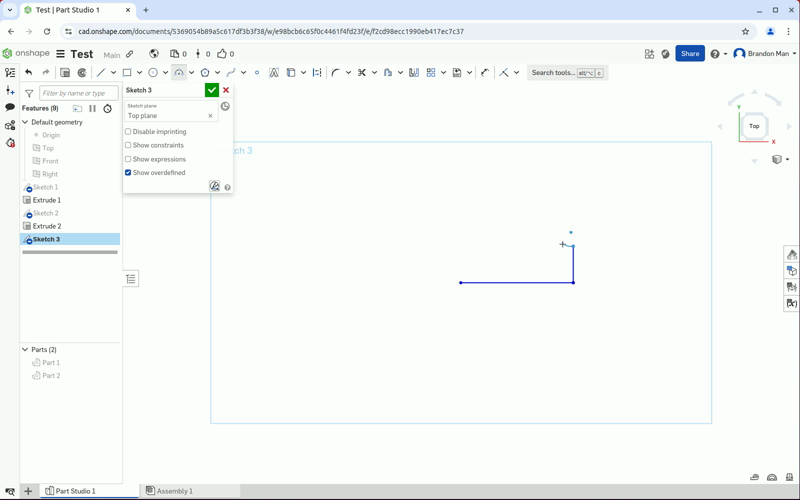
click(562, 243)
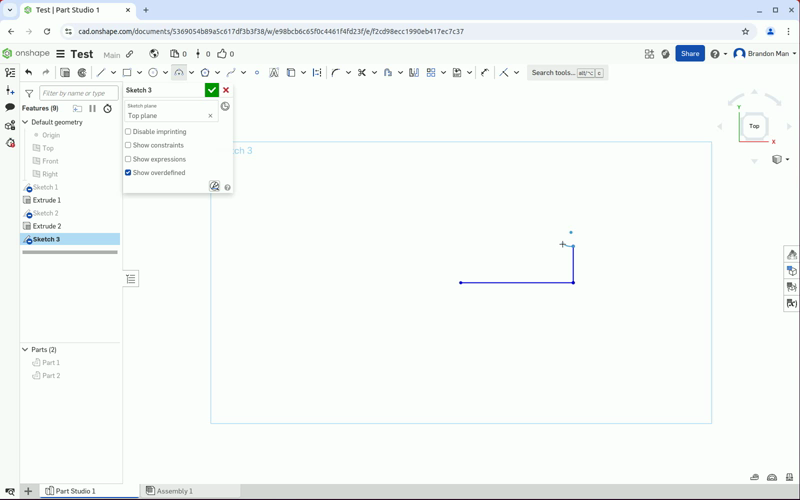
mouse_move(566, 251)
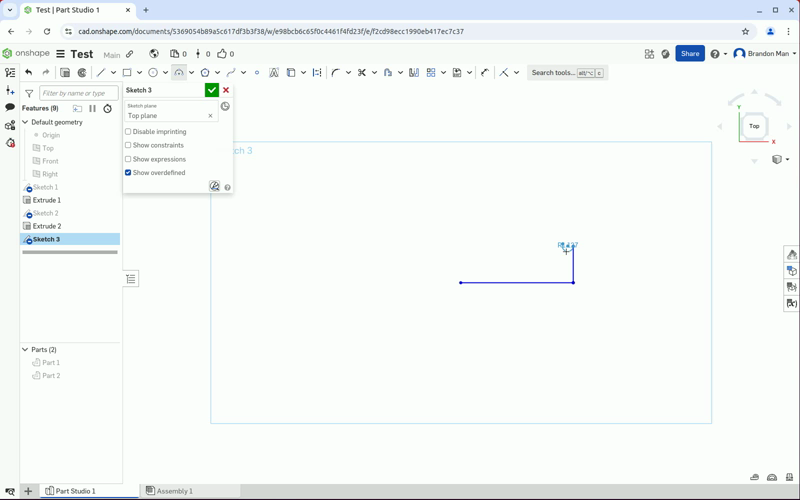
click(566, 251)
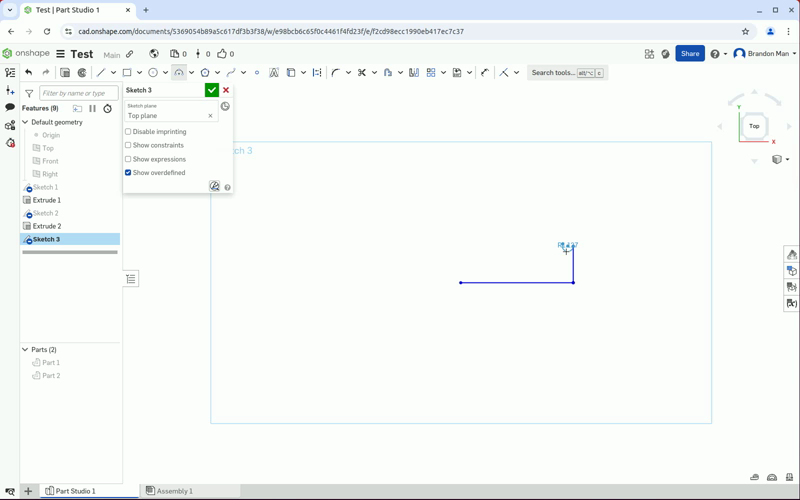
key_up(shift)
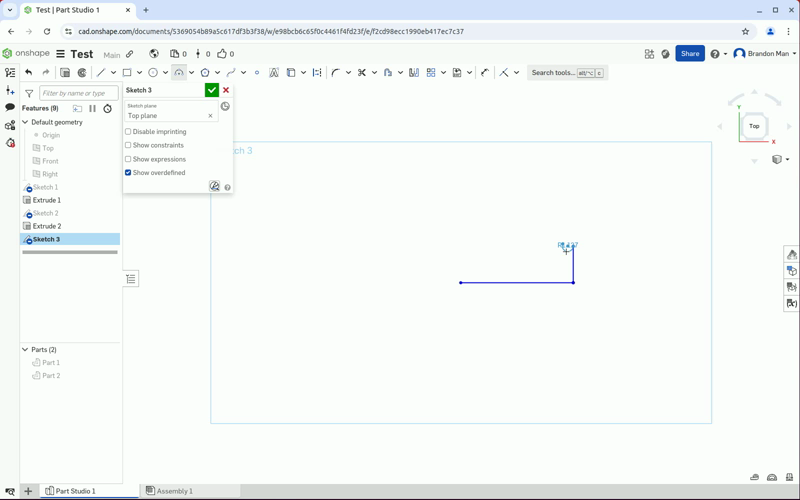
mouse_move(562, 243)
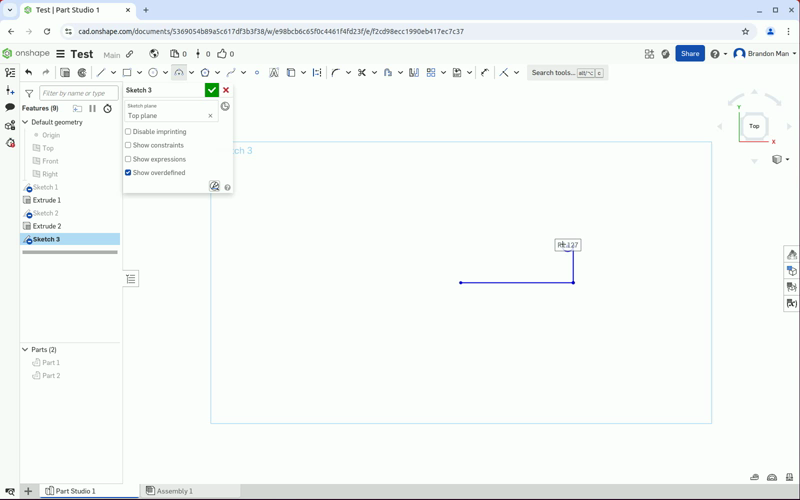
click(562, 243)
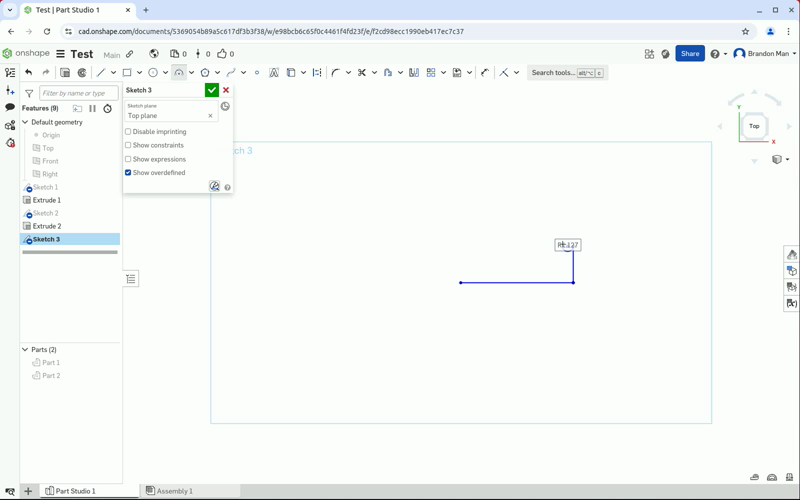
key_down(shift)
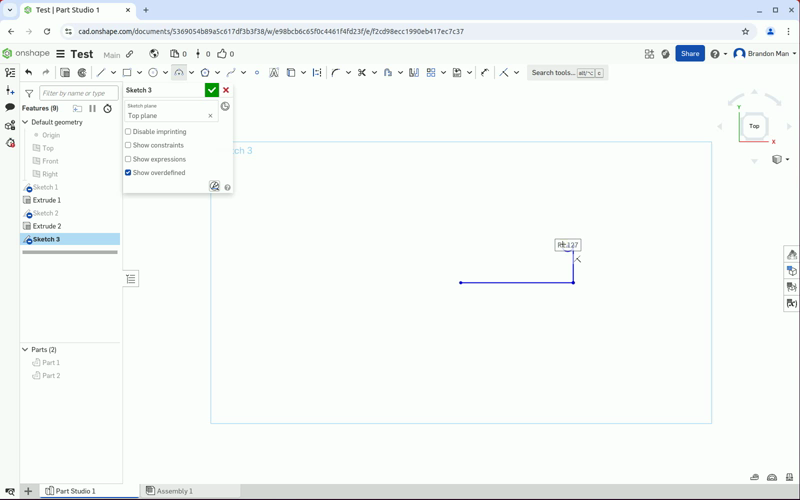
mouse_move(465, 245)
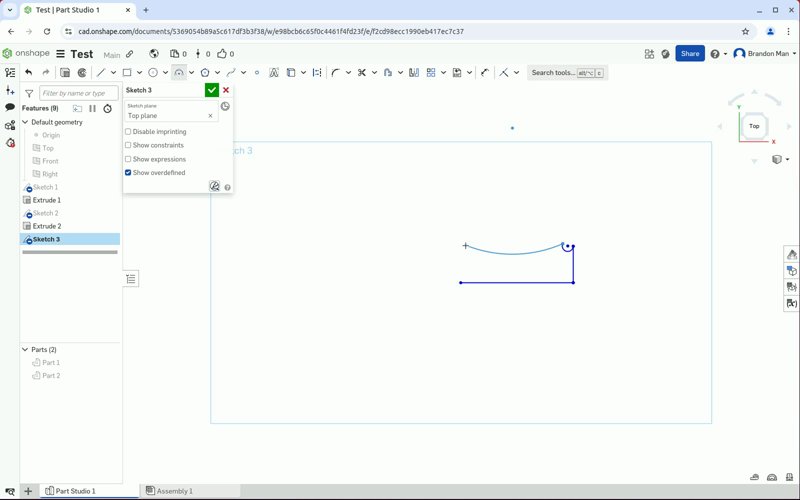
click(465, 245)
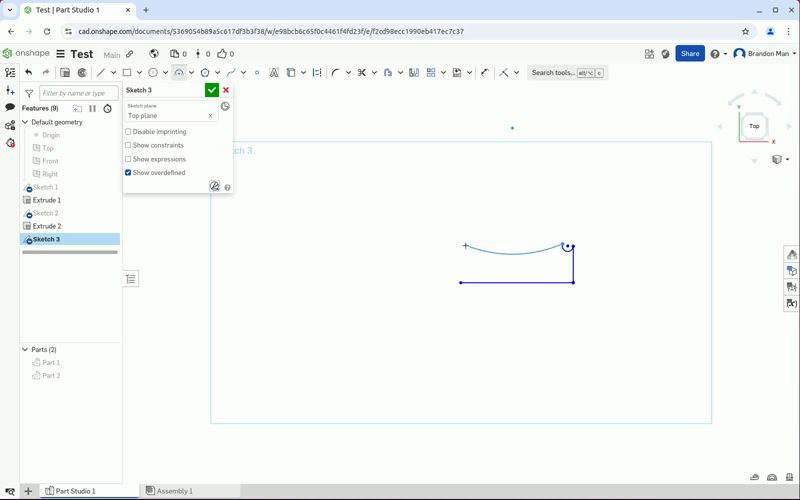
mouse_move(514, 277)
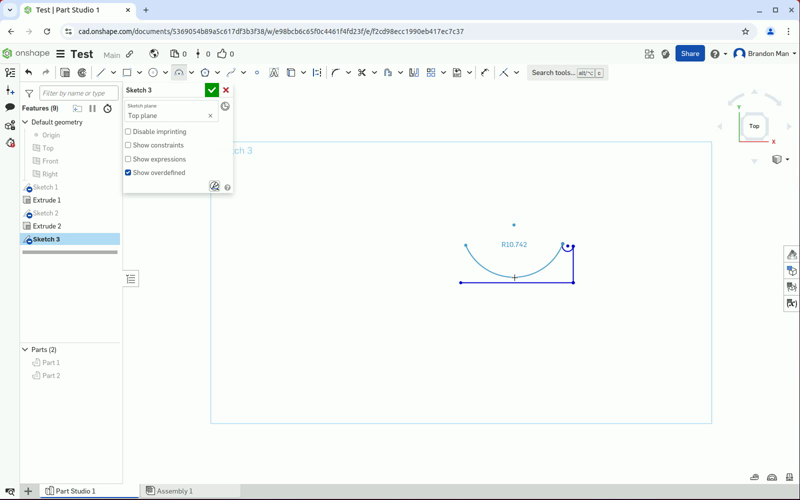
click(514, 277)
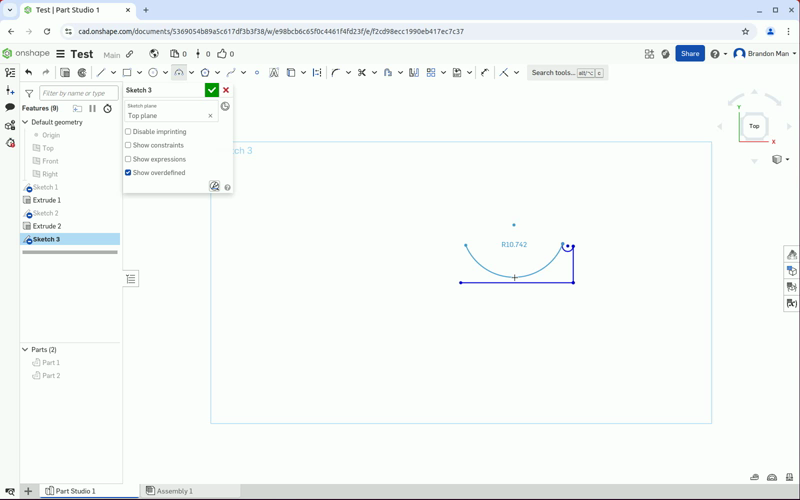
key_up(shift)
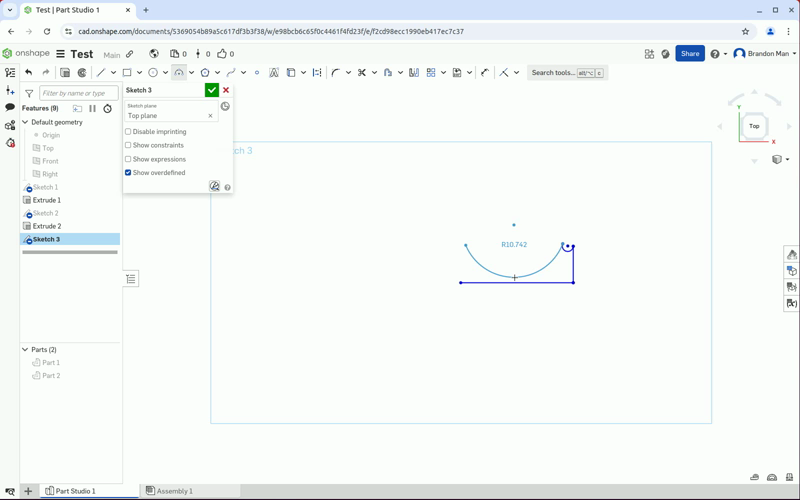
mouse_move(465, 245)
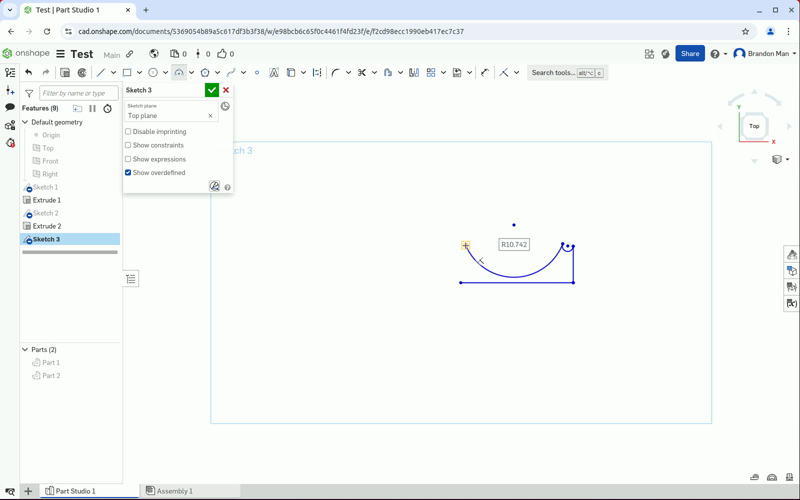
click(465, 245)
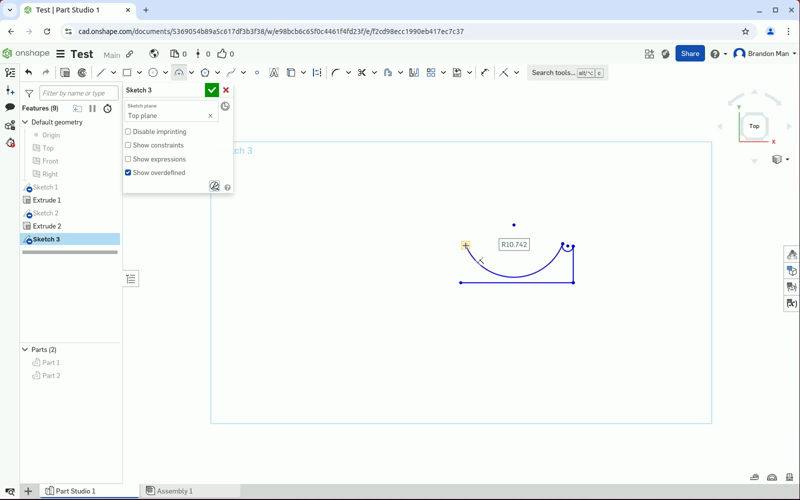
key_down(shift)
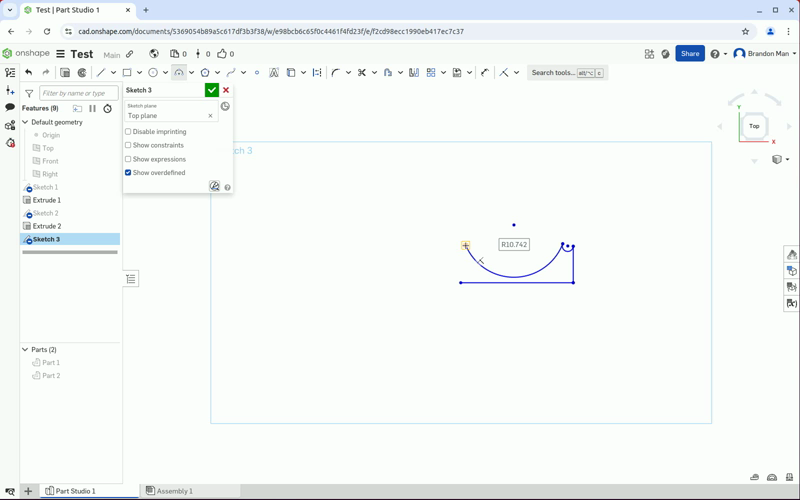
mouse_move(460, 246)
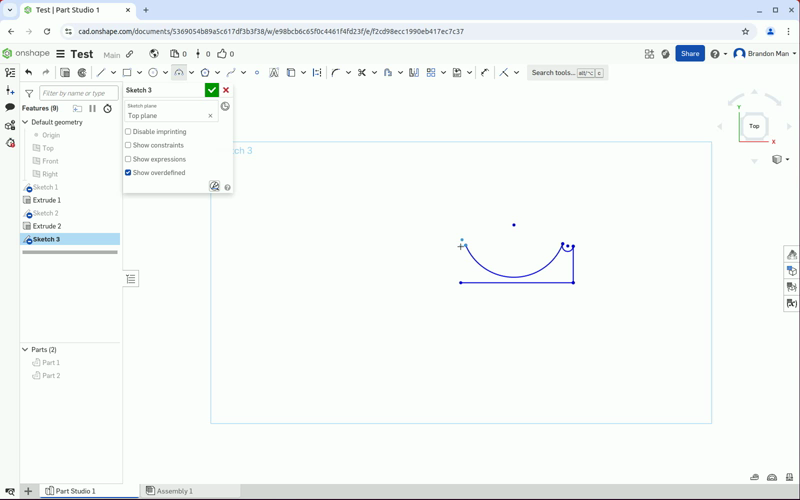
scroll(6)
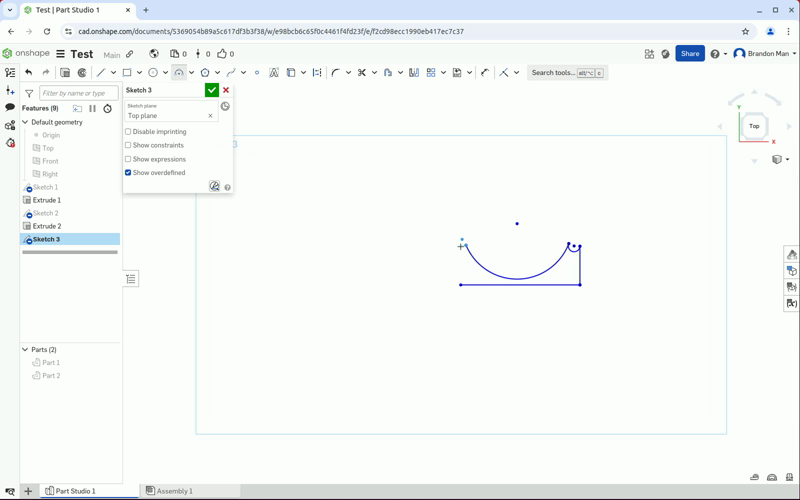
scroll(6)
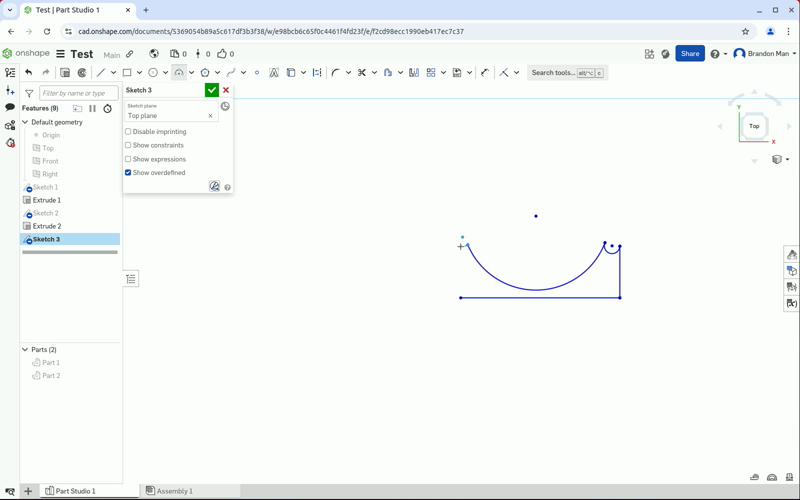
scroll(6)
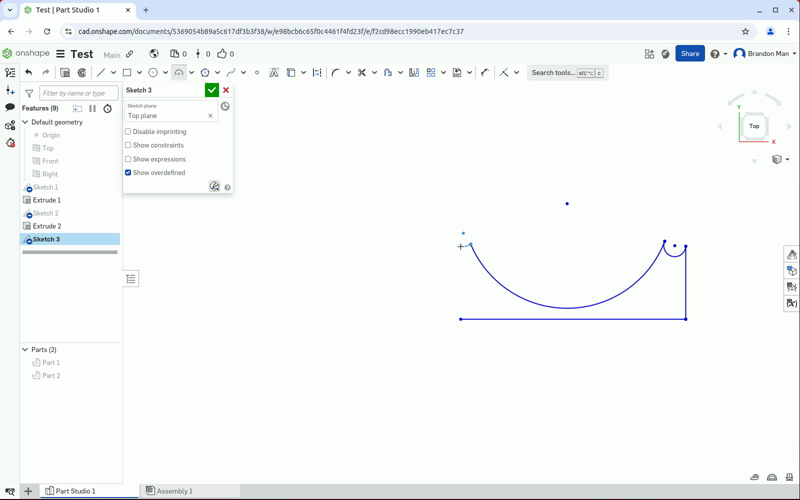
scroll(6)
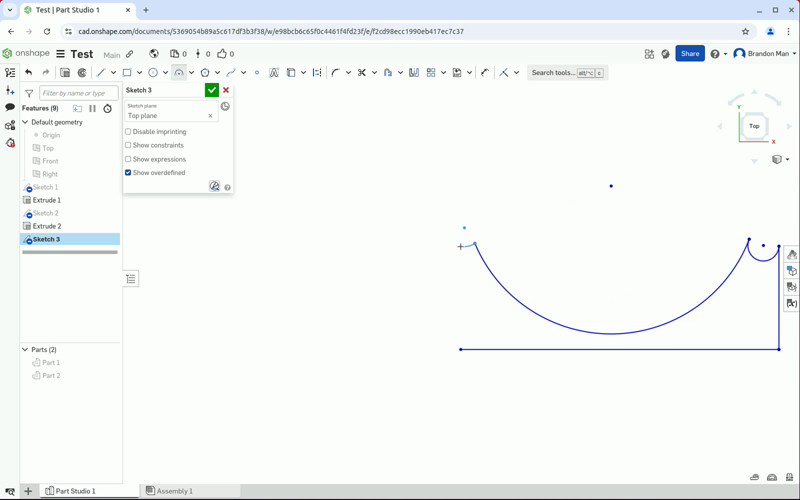
scroll(6)
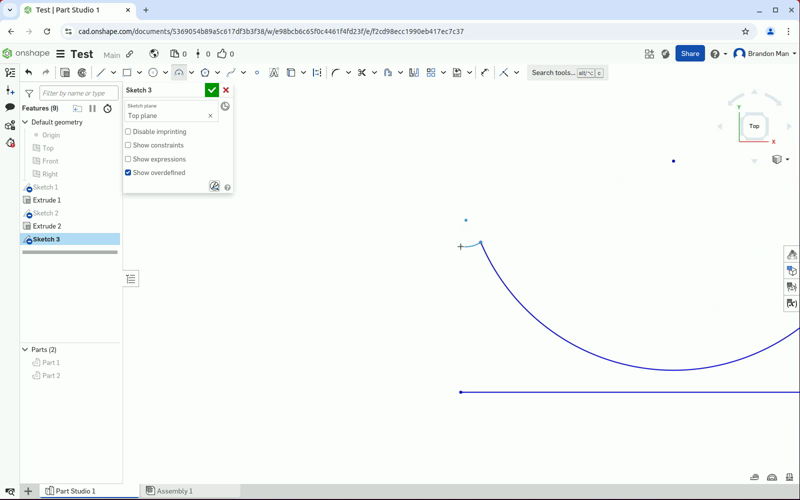
scroll(6)
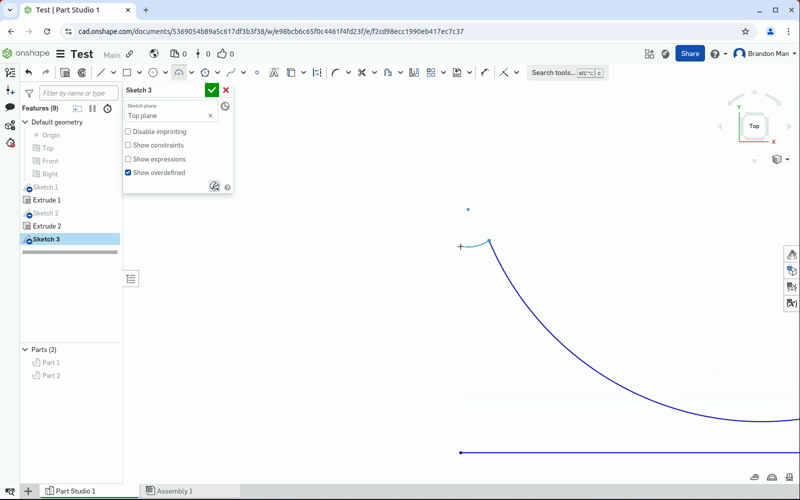
scroll(6)
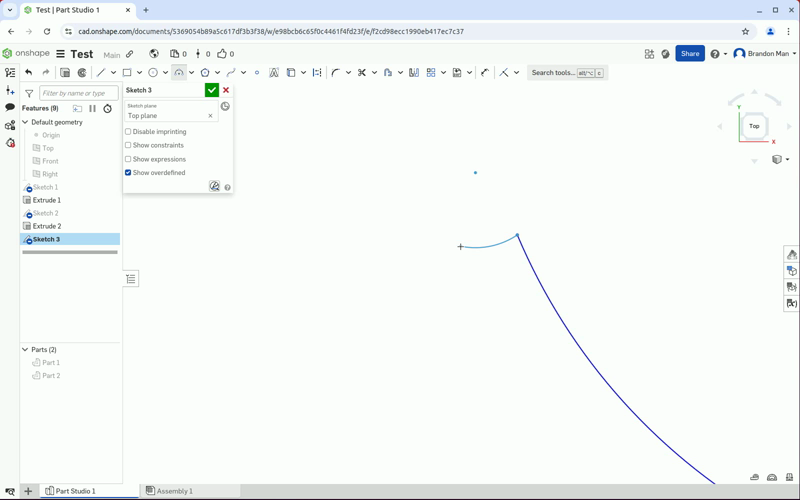
click(460, 246)
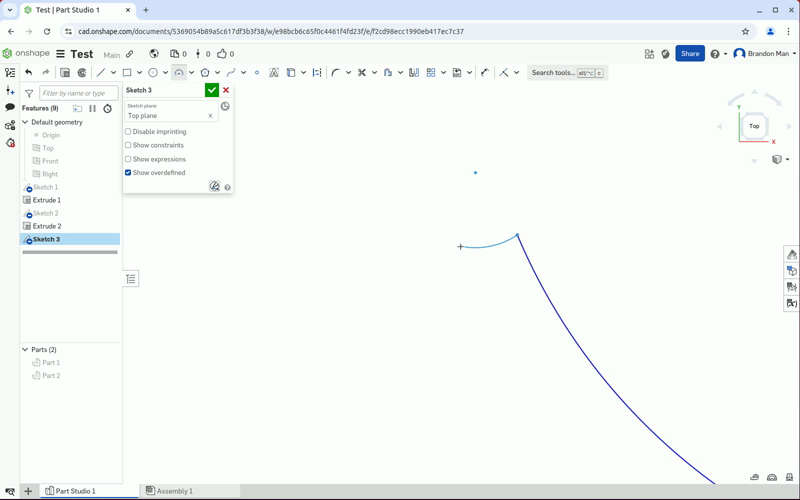
scroll(-6)
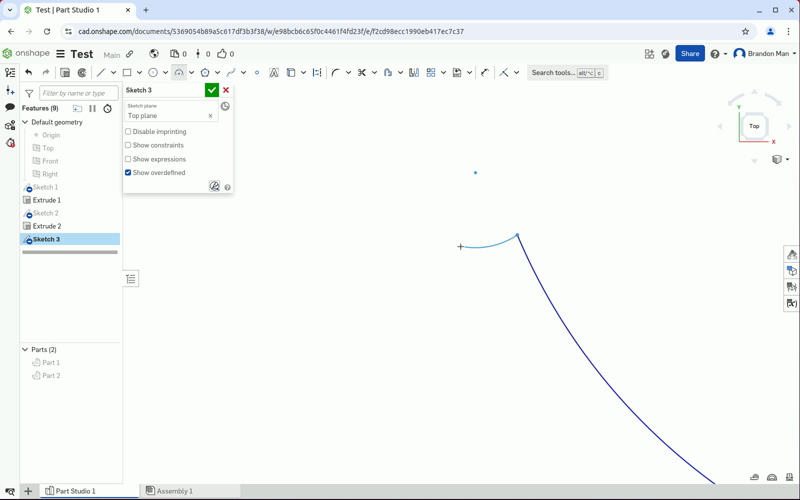
scroll(-6)
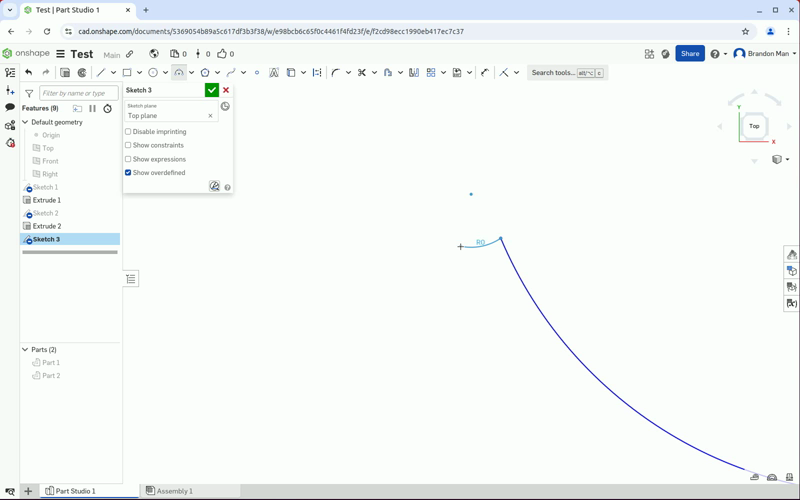
scroll(-6)
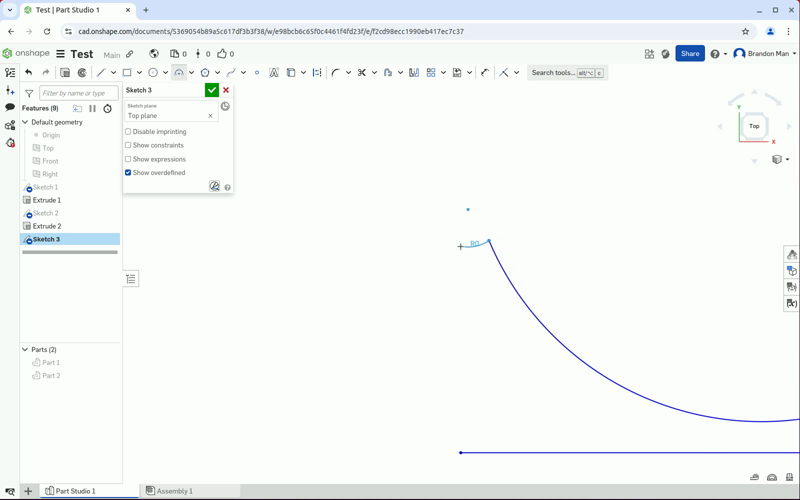
scroll(-6)
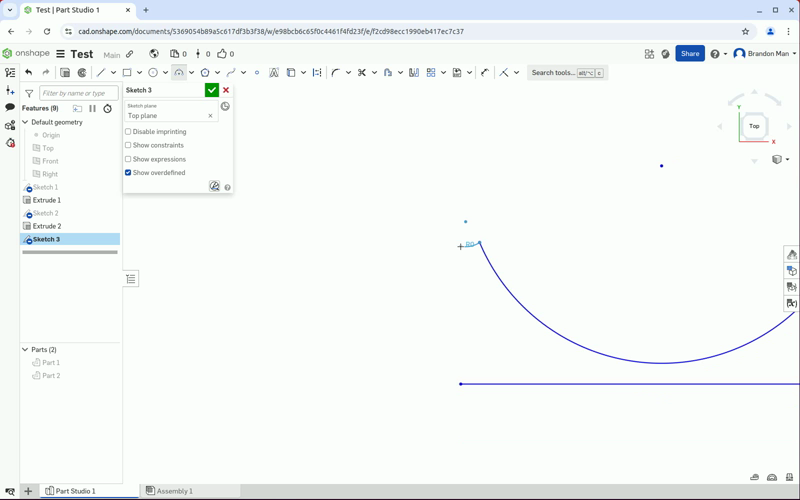
scroll(-6)
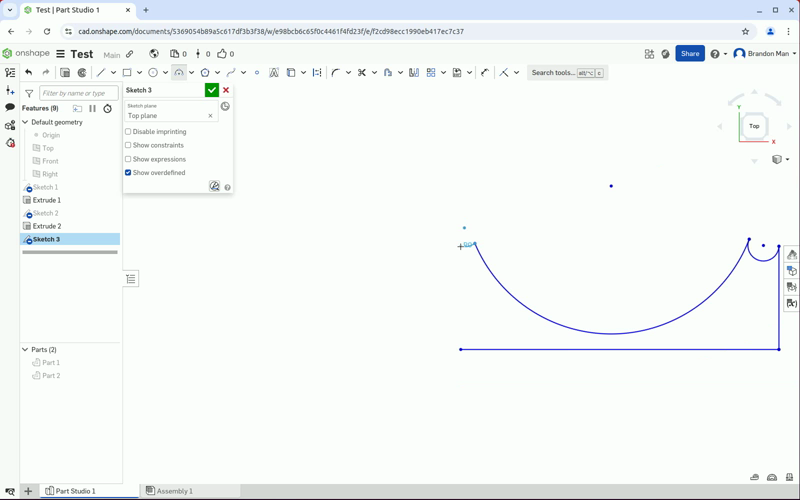
scroll(-6)
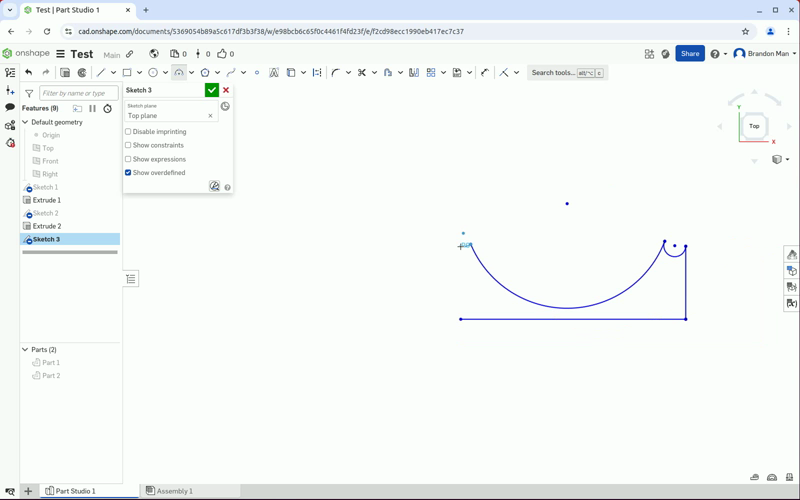
scroll(-6)
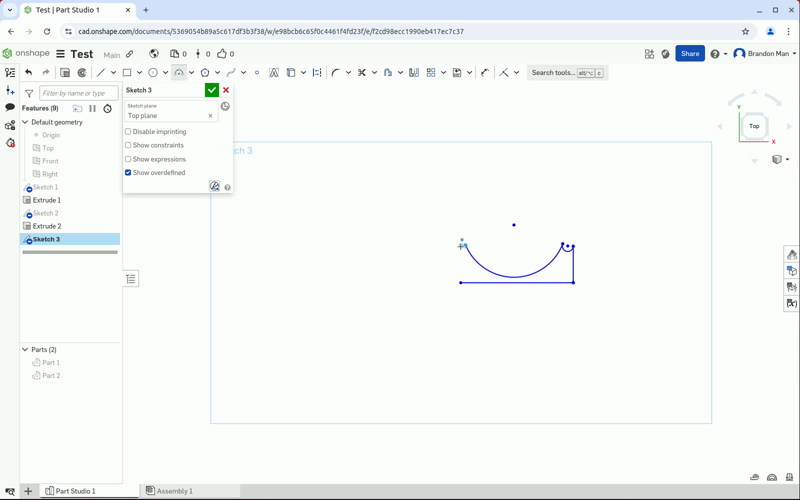
mouse_move(463, 248)
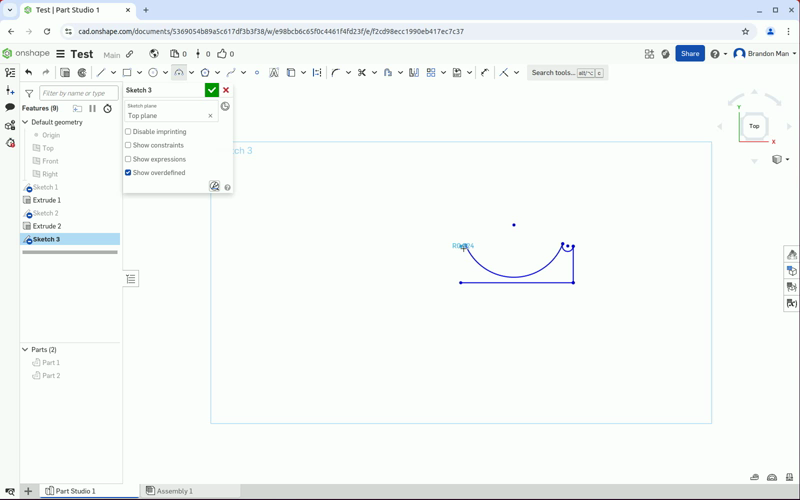
scroll(6)
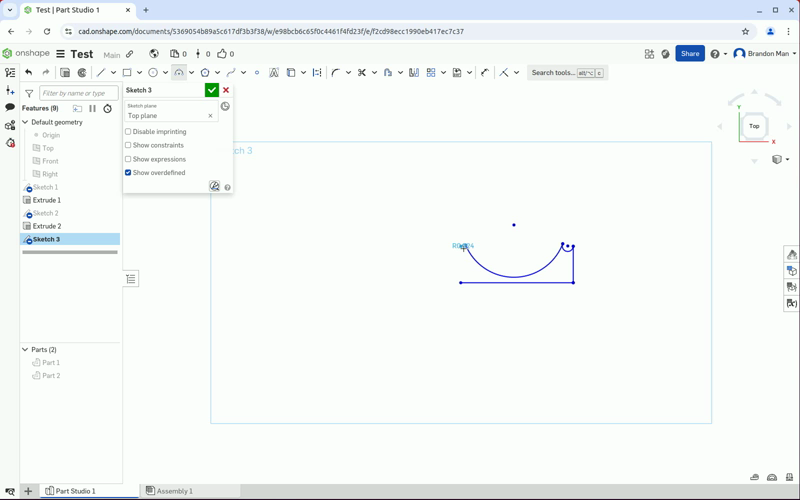
scroll(6)
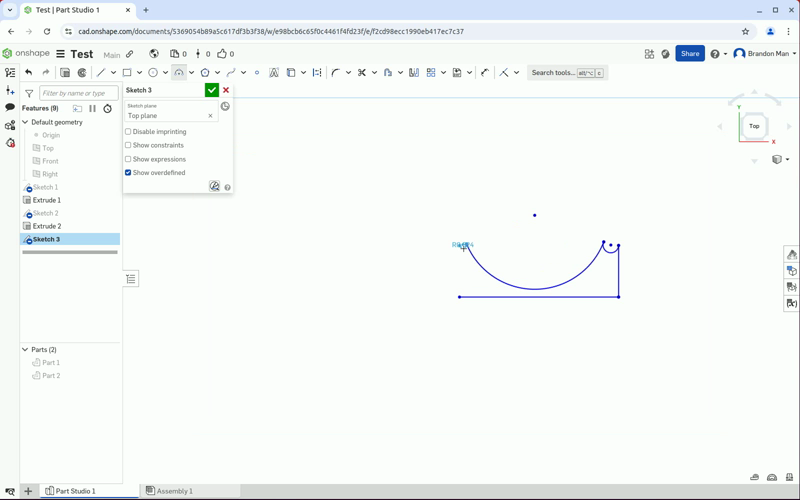
scroll(6)
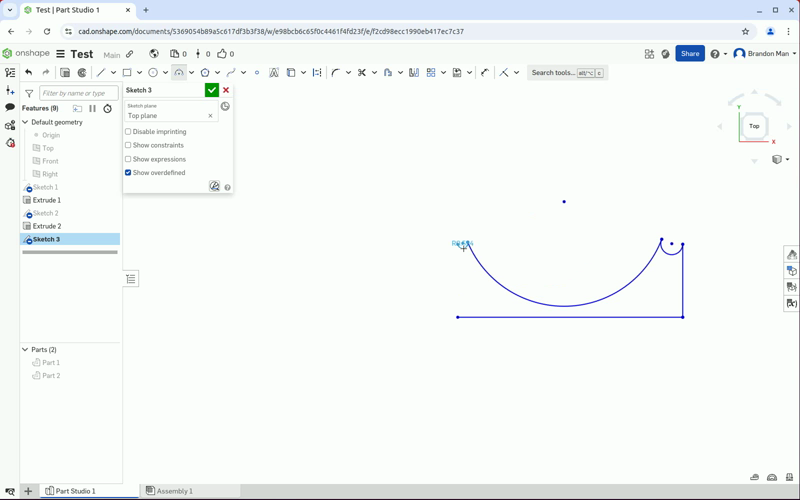
scroll(6)
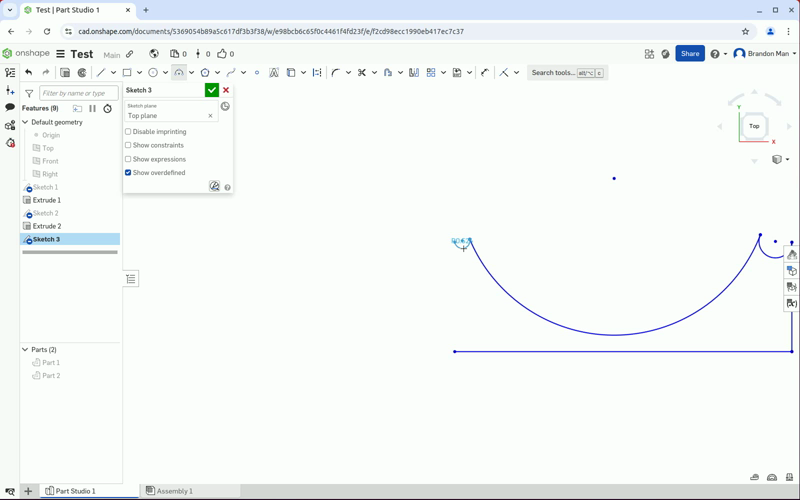
scroll(6)
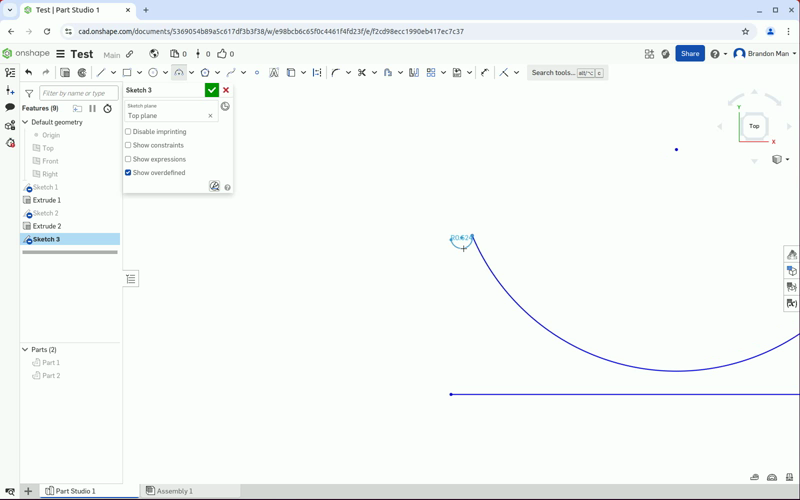
scroll(6)
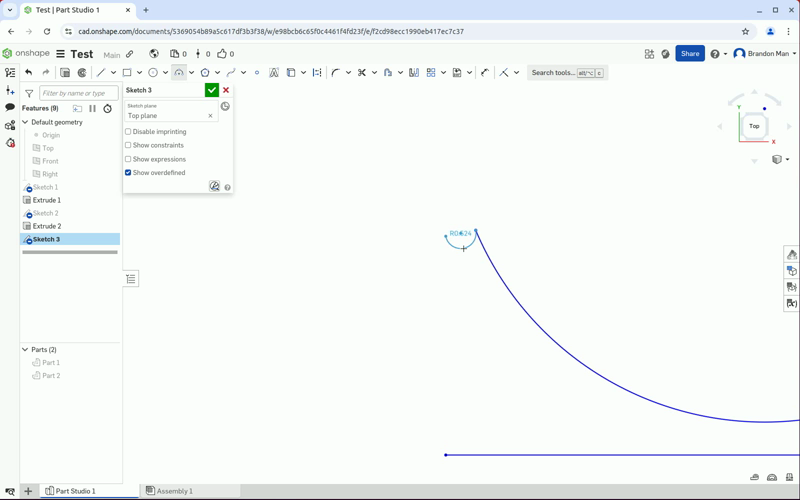
scroll(6)
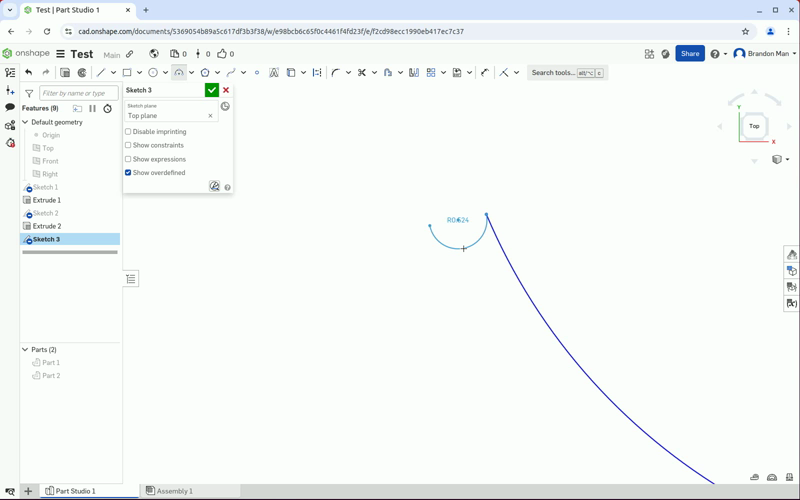
click(463, 248)
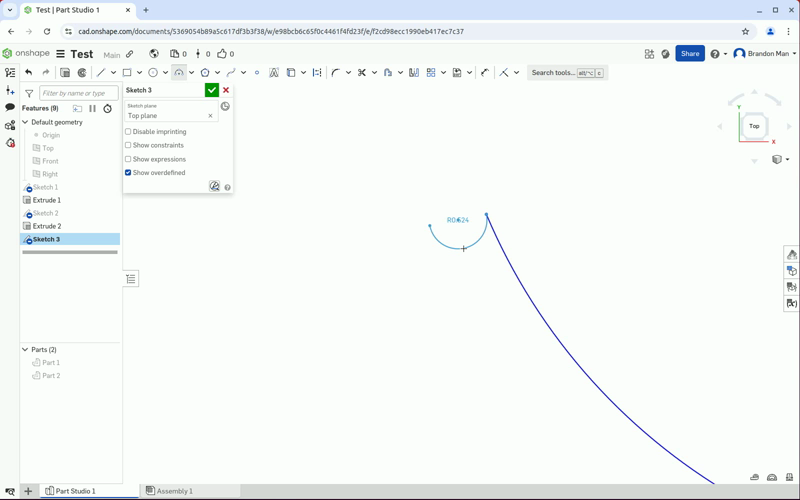
scroll(-6)
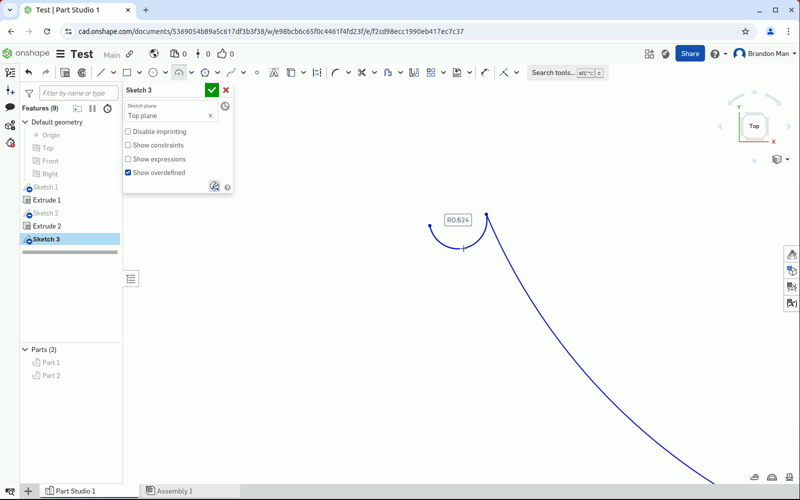
scroll(-6)
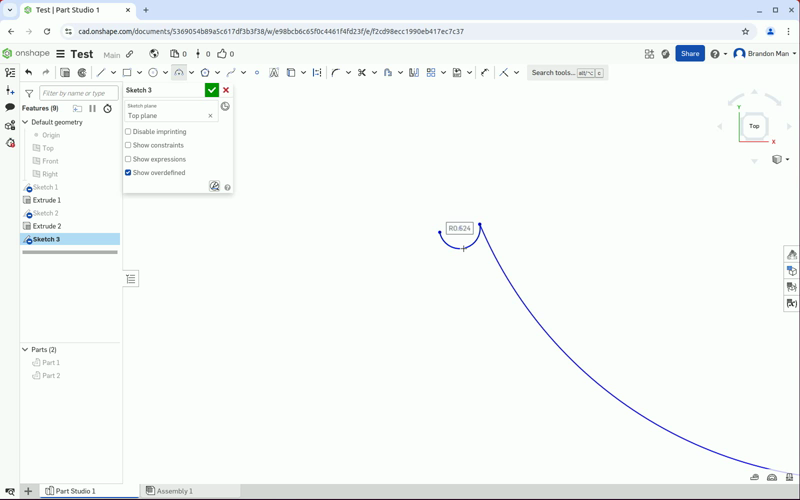
scroll(-6)
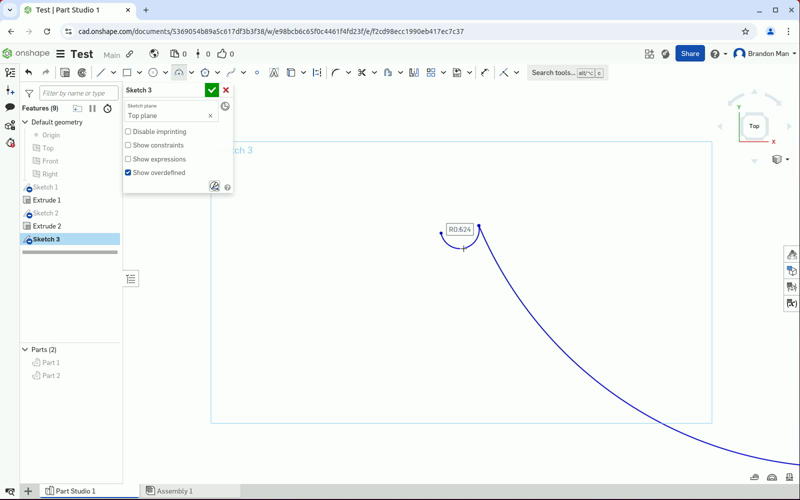
scroll(-6)
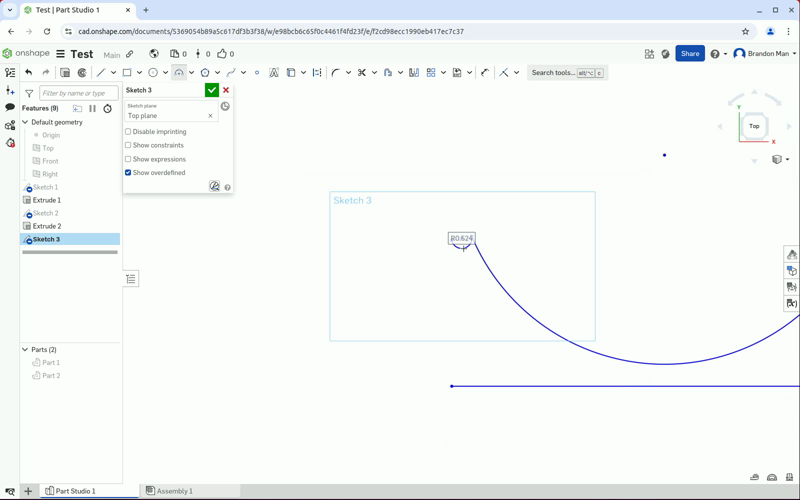
scroll(-6)
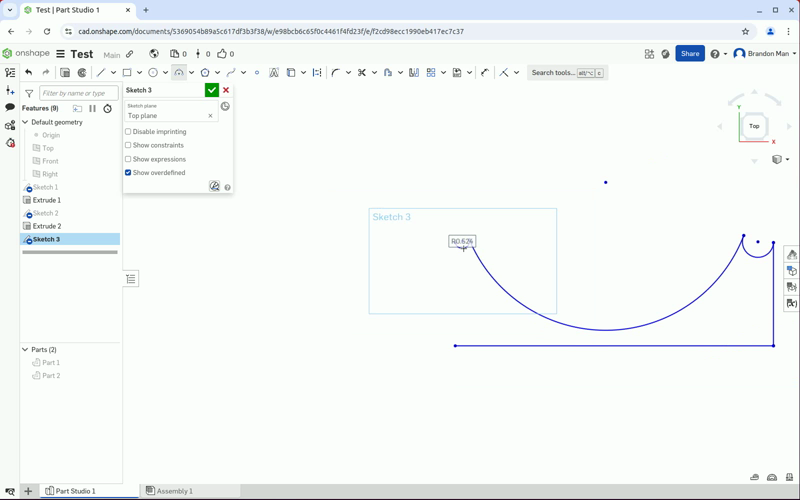
scroll(-6)
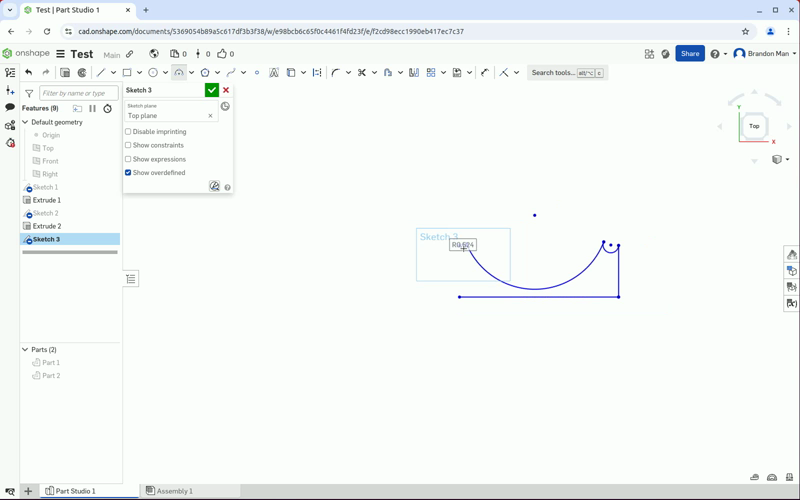
scroll(-6)
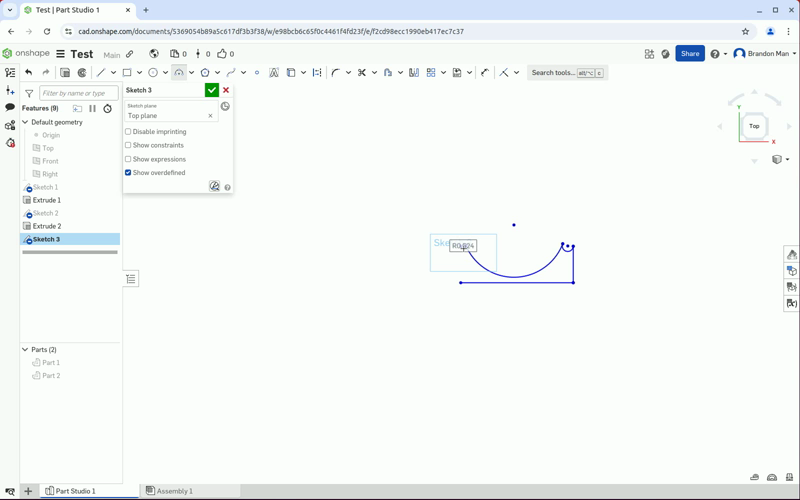
key_up(shift)
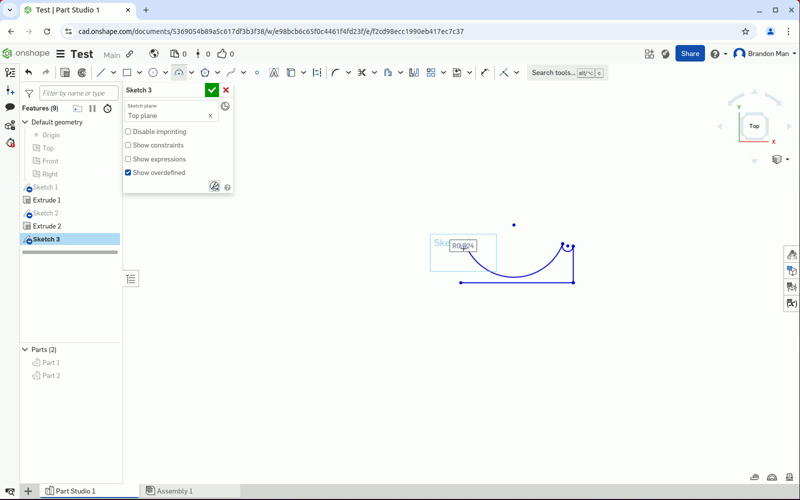
key(esc)
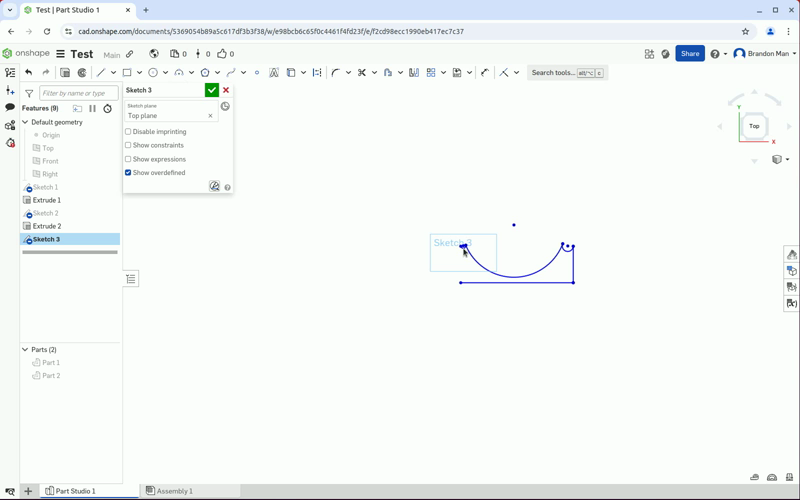
key(l)
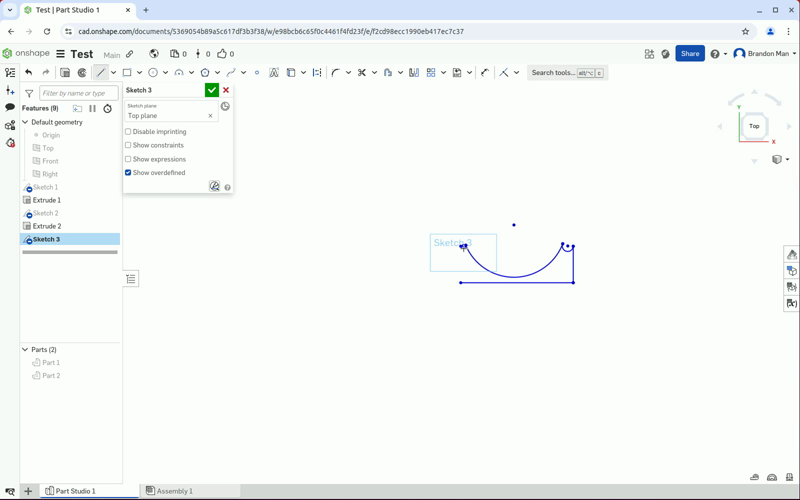
mouse_move(460, 246)
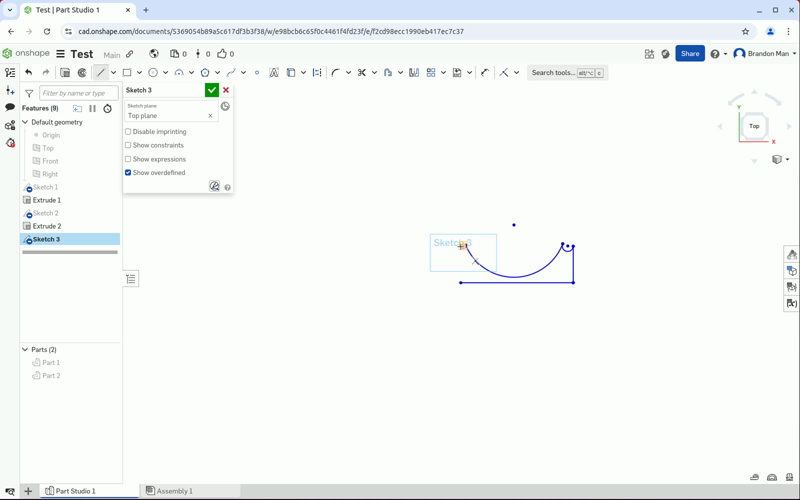
scroll(6)
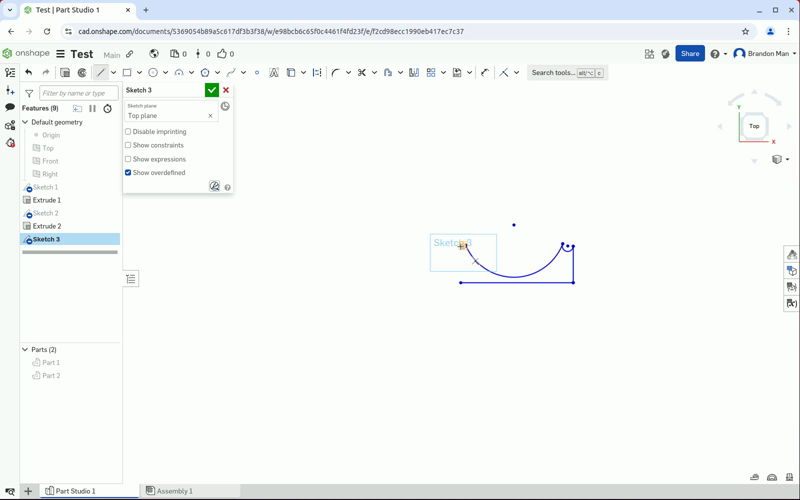
scroll(6)
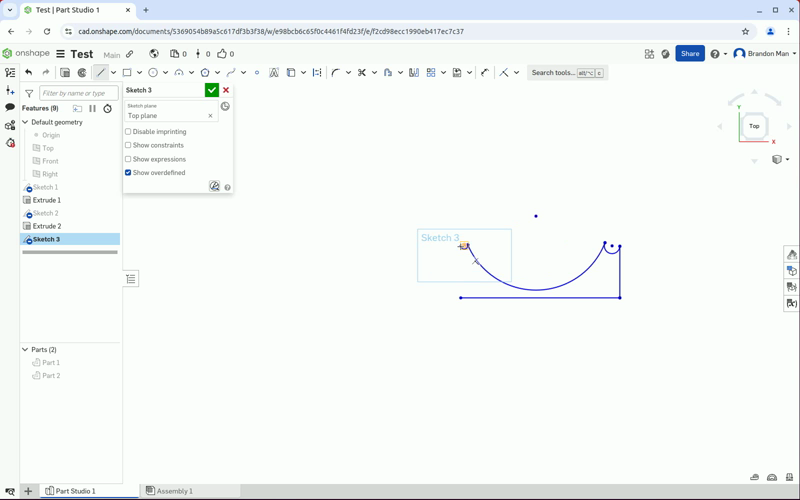
scroll(6)
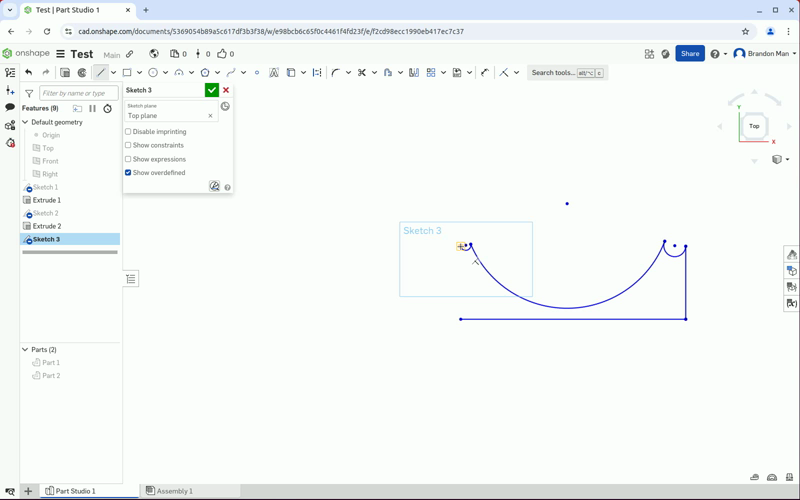
scroll(6)
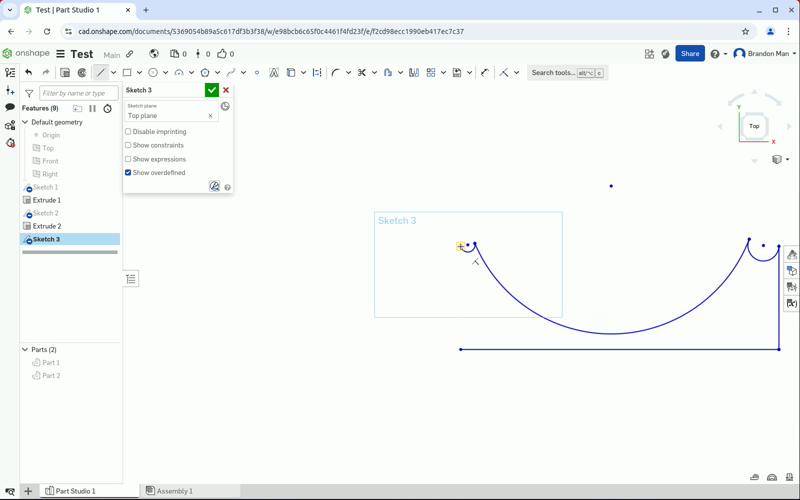
scroll(6)
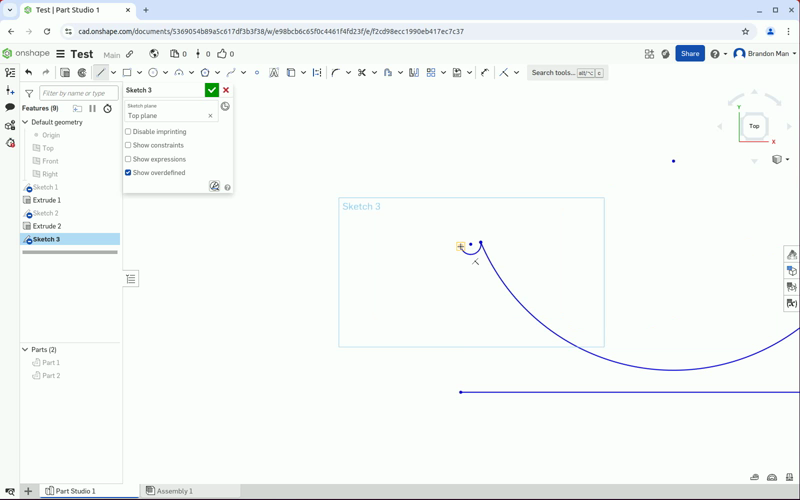
scroll(6)
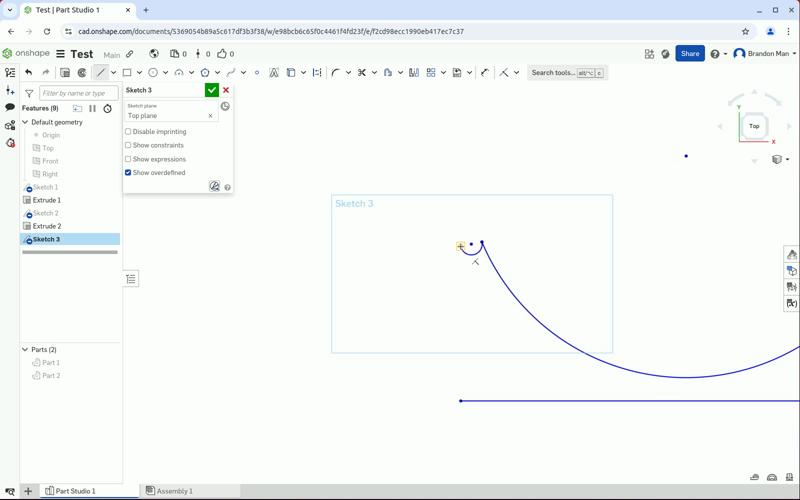
scroll(6)
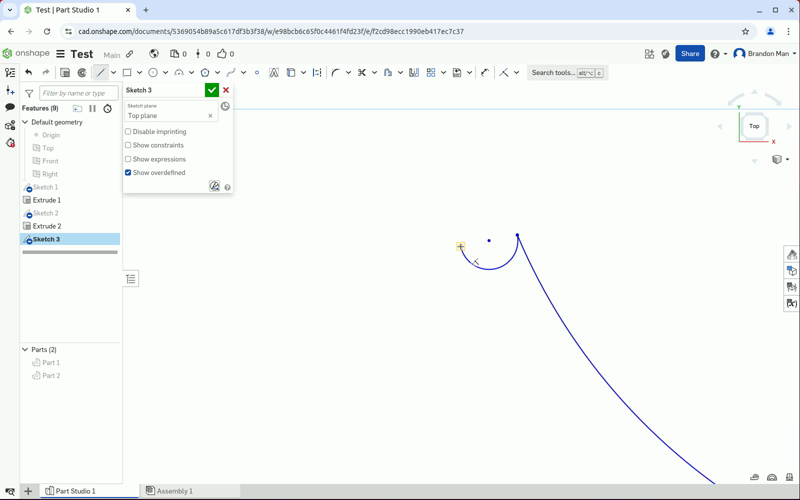
click(460, 246)
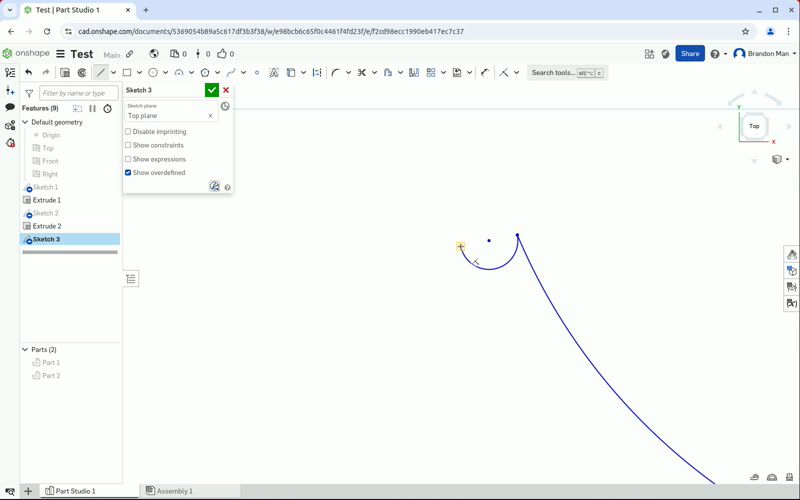
scroll(-6)
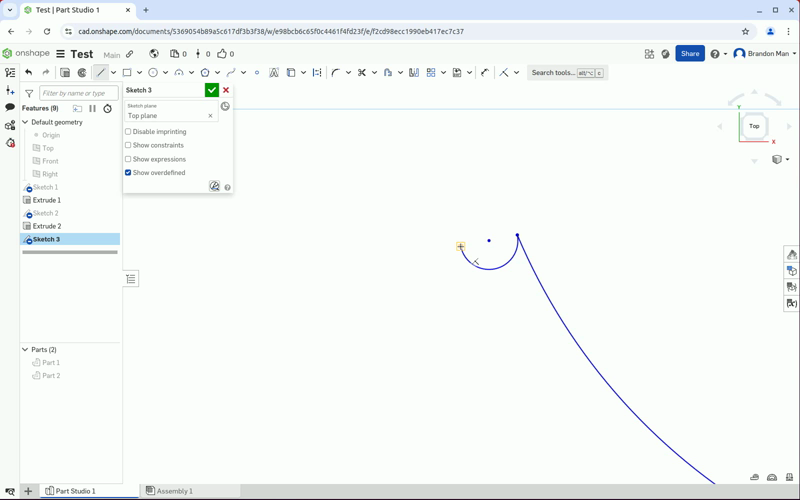
scroll(-6)
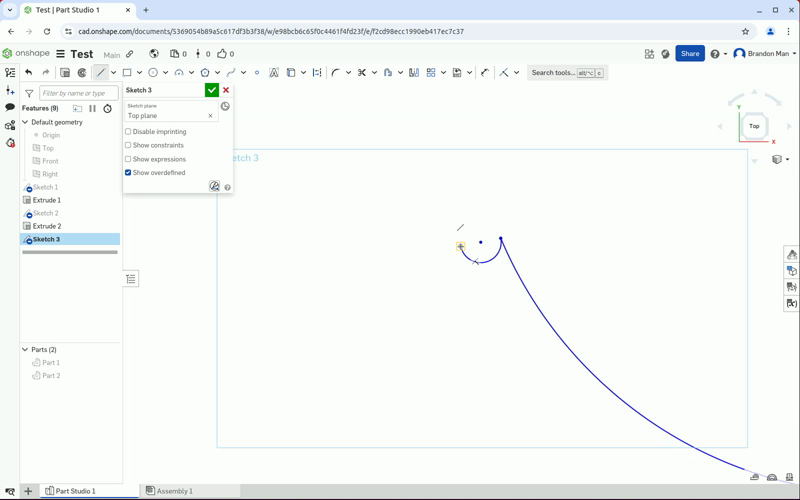
scroll(-6)
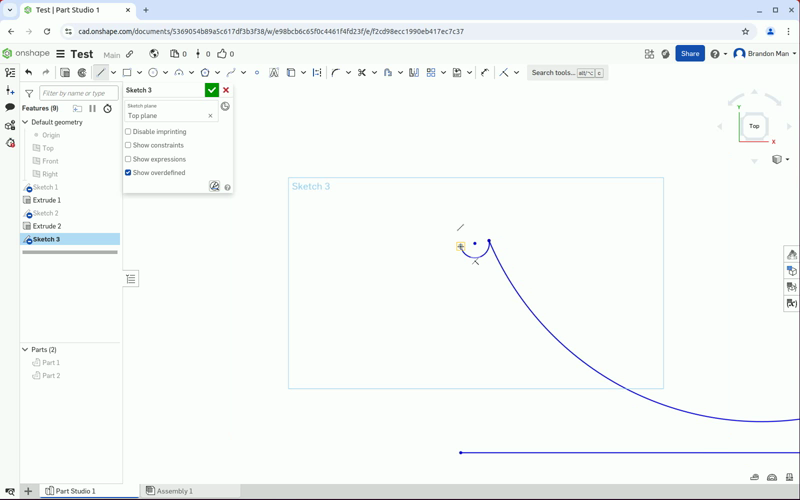
scroll(-6)
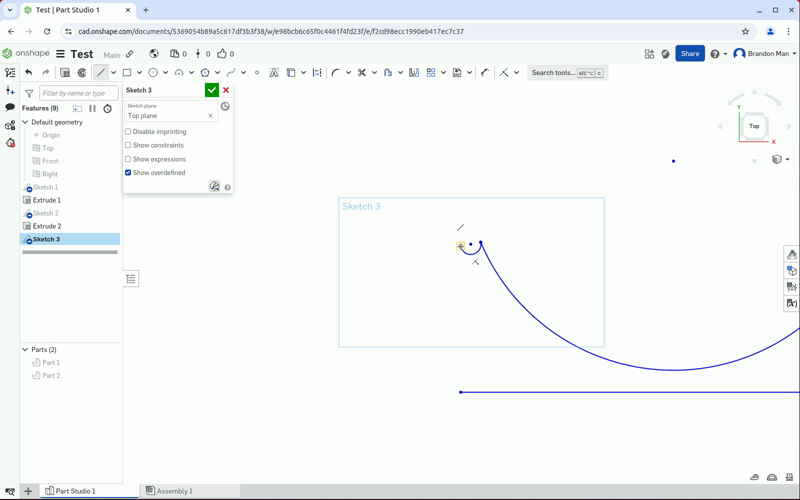
scroll(-6)
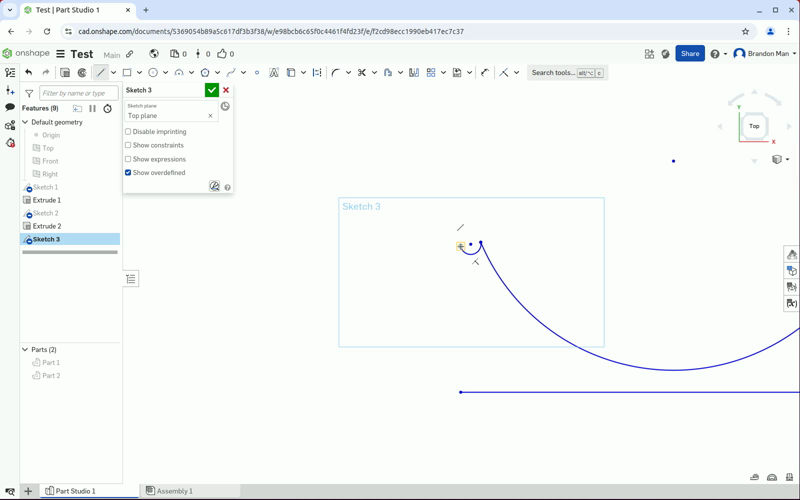
scroll(-6)
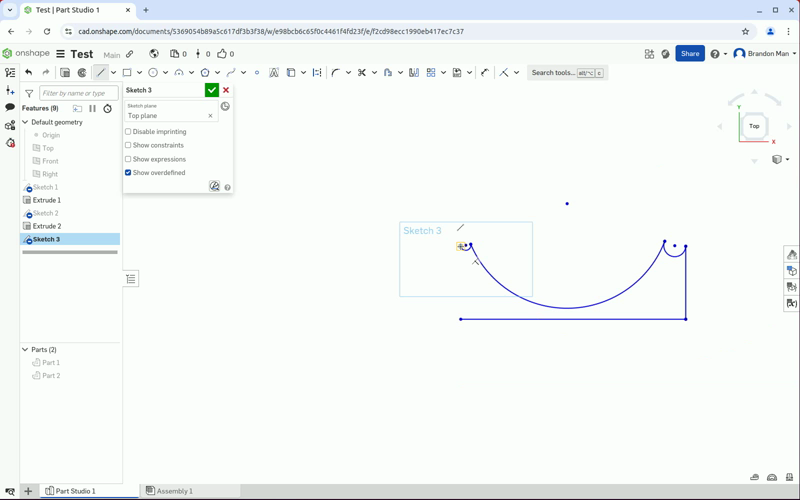
scroll(-6)
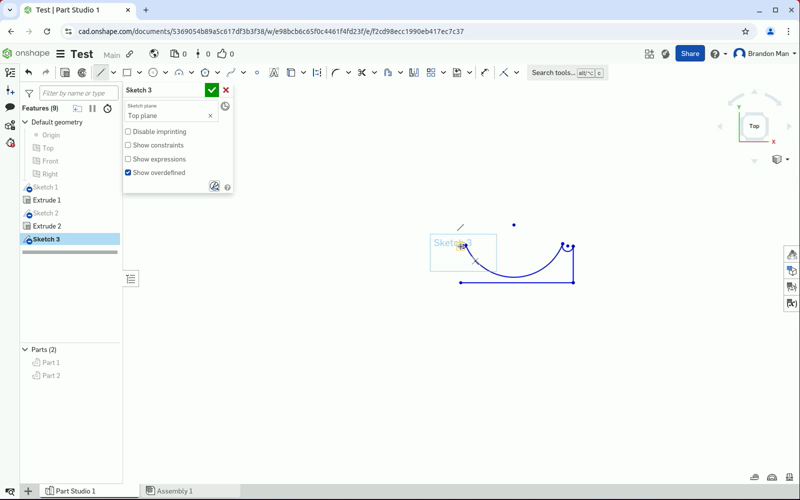
mouse_move(490, 246)
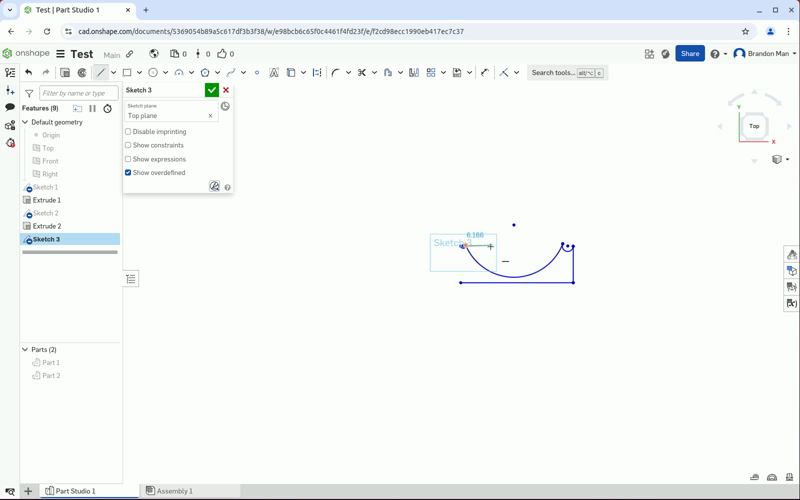
key_down(shift)
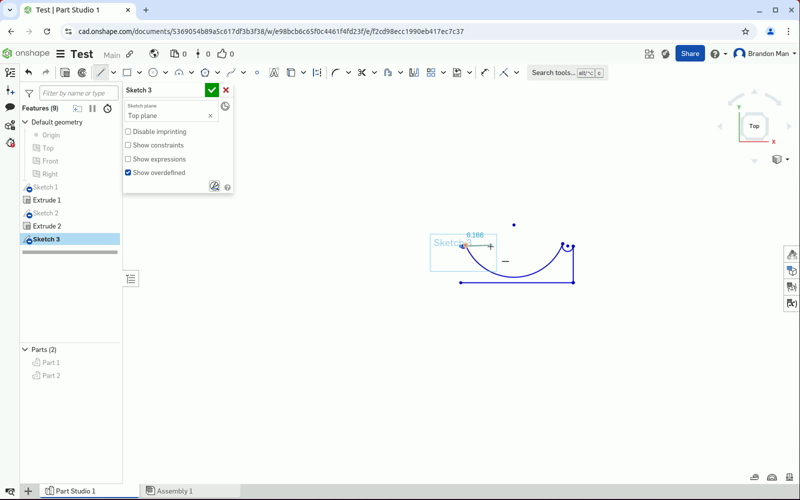
mouse_move(460, 282)
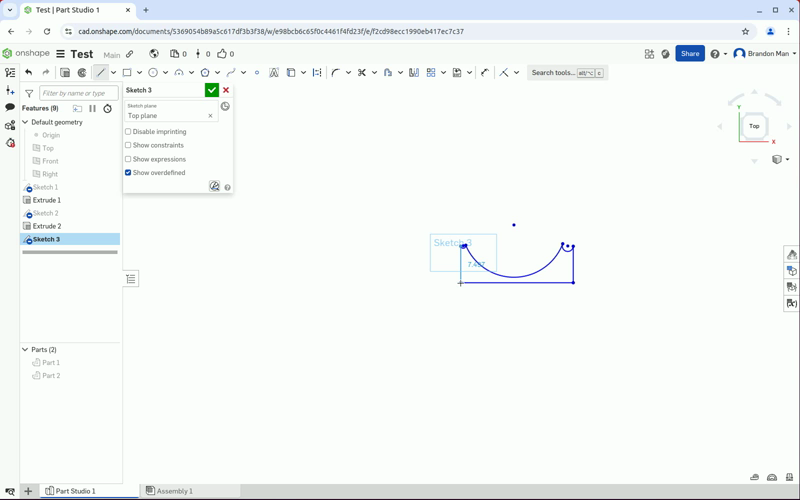
key_up(shift)
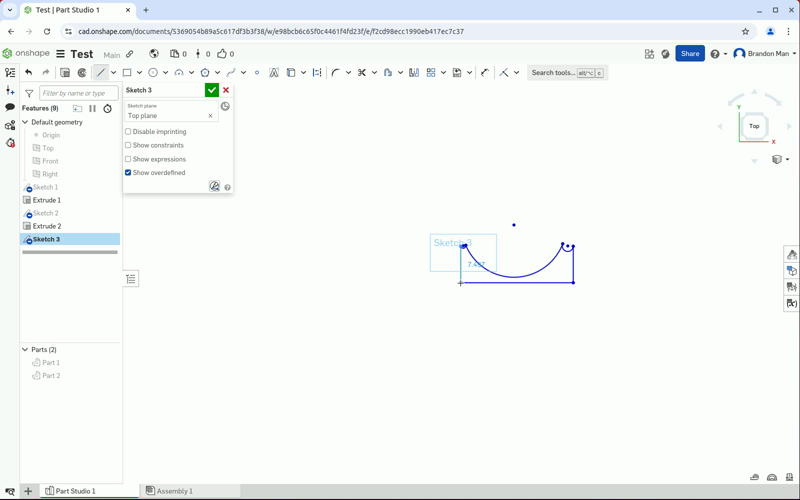
click(460, 282)
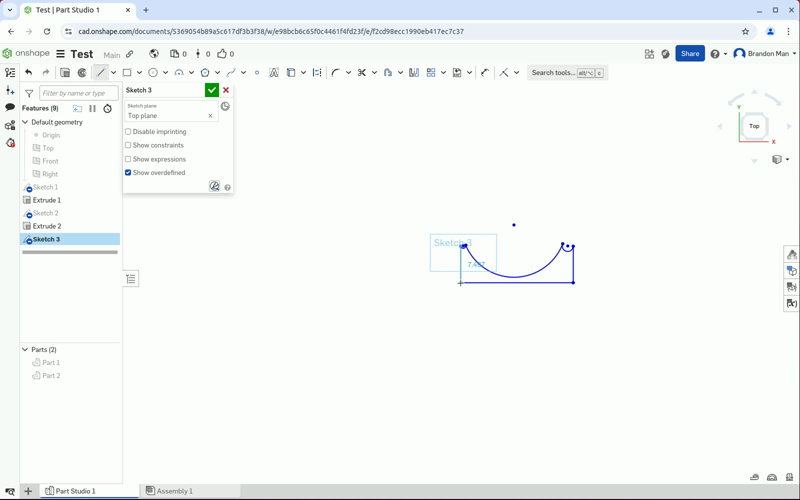
key(esc)
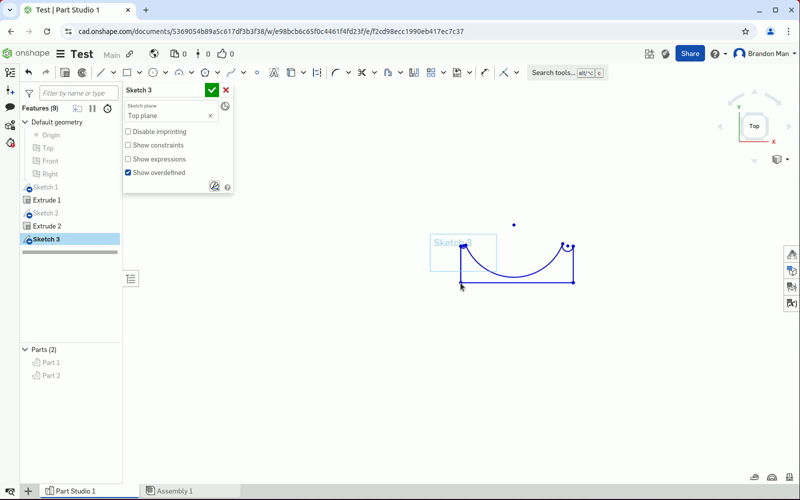
mouse_move(484, 276)
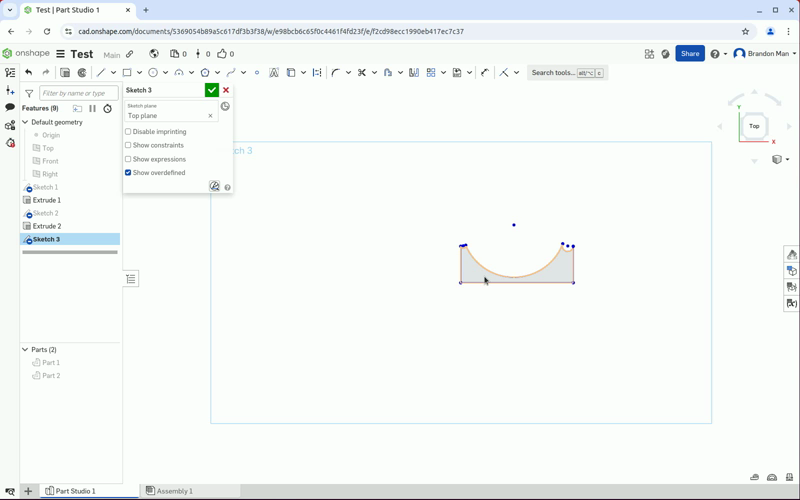
click(484, 276)
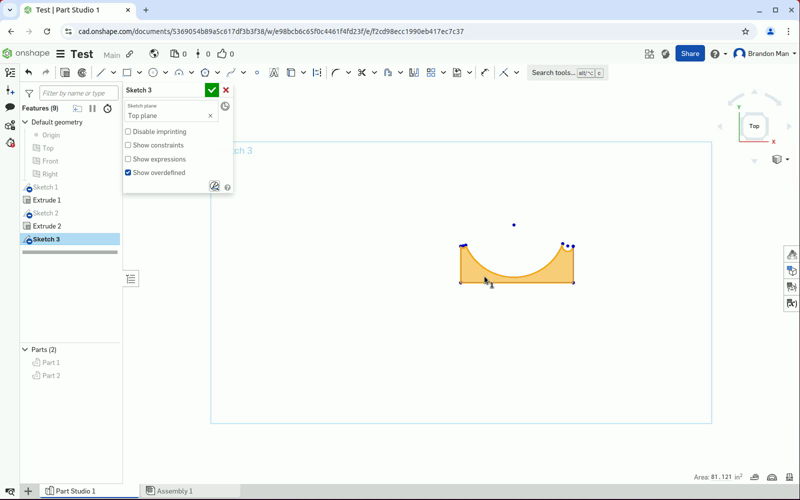
mouse_move(73, 352)
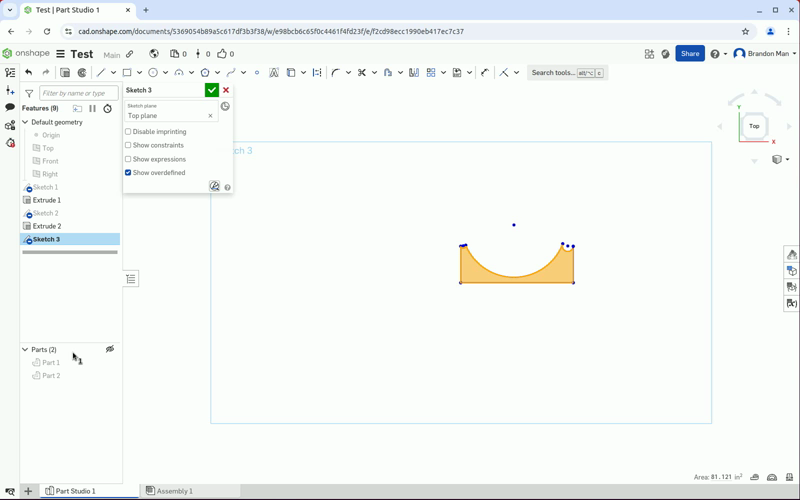
key(shift+y)
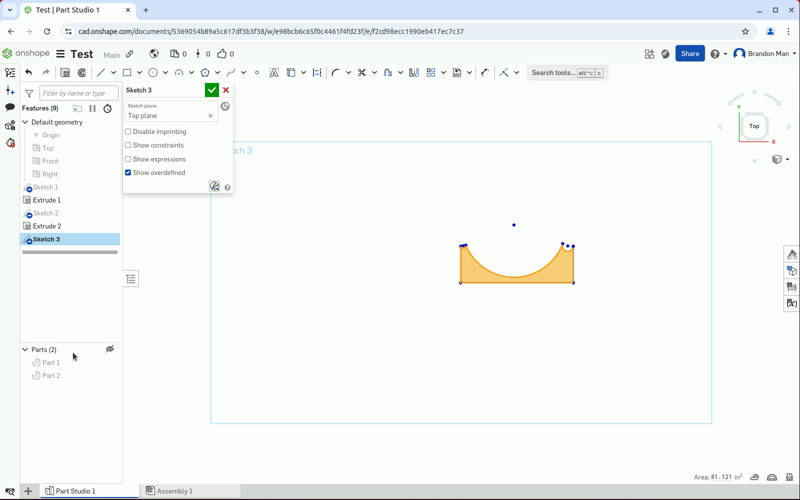
key(shift+e)
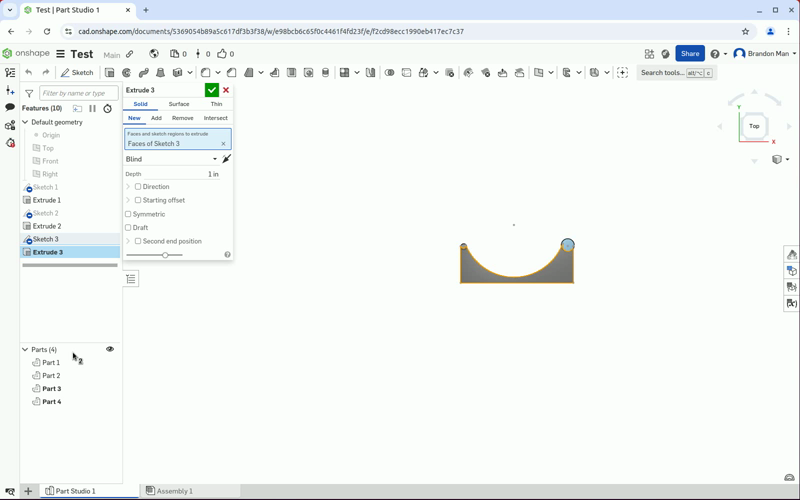
mouse_move(143, 106)
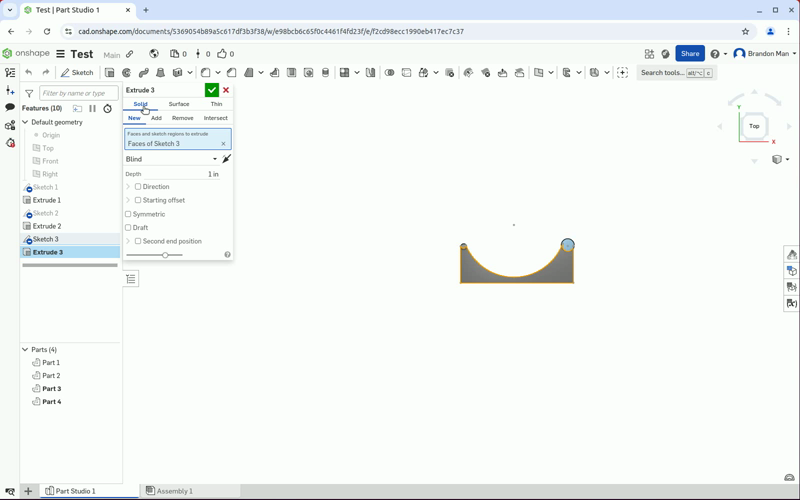
click(143, 106)
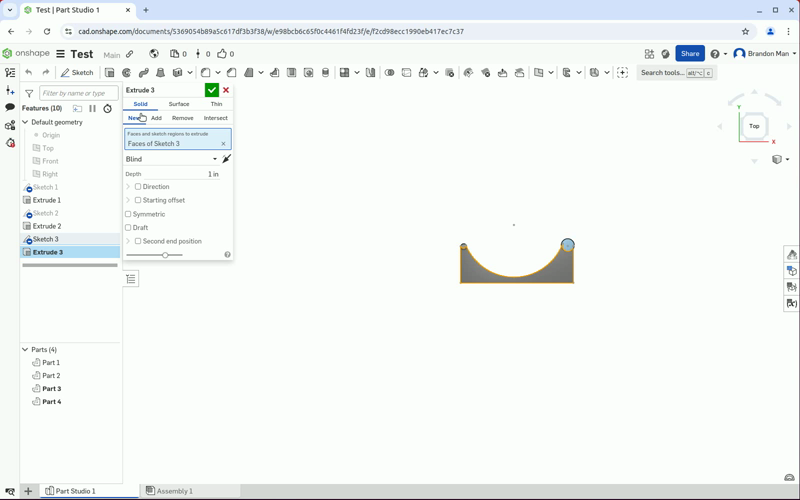
mouse_move(137, 120)
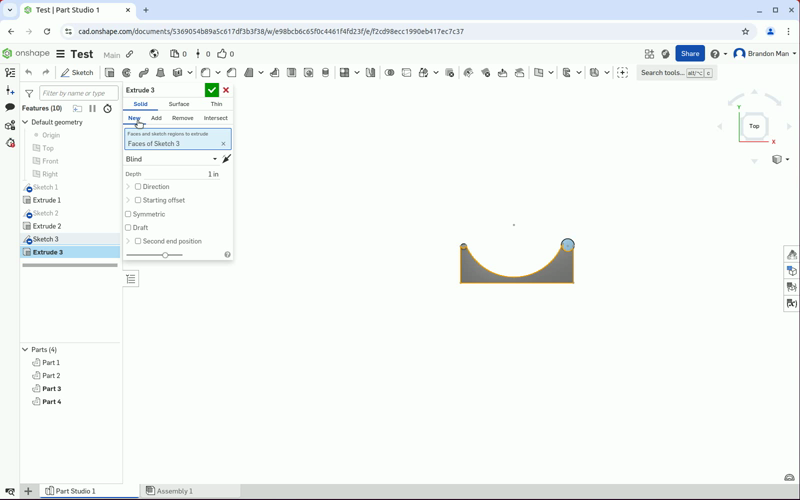
click(137, 120)
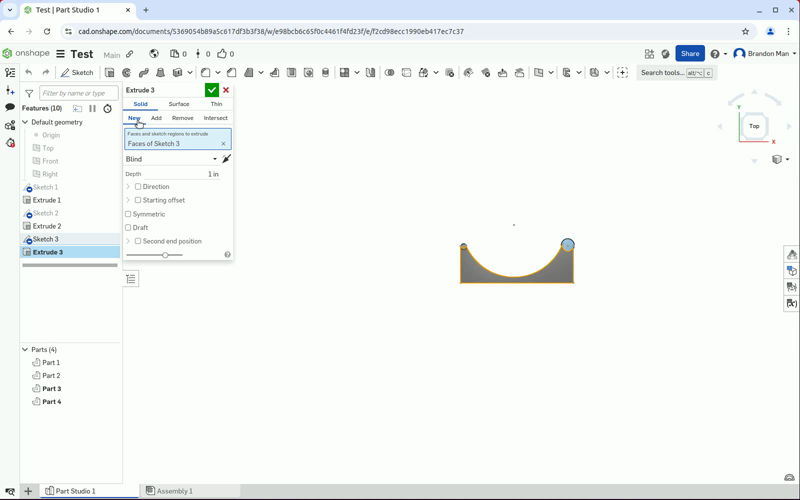
key(tab, 4)
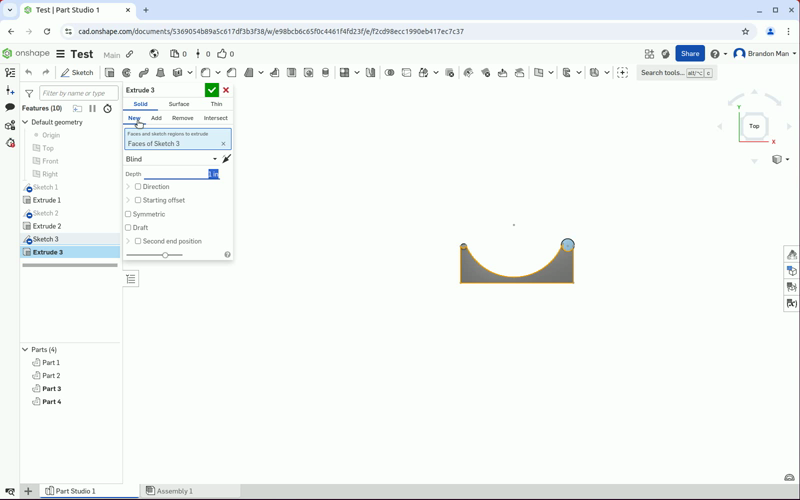
text(3.37)
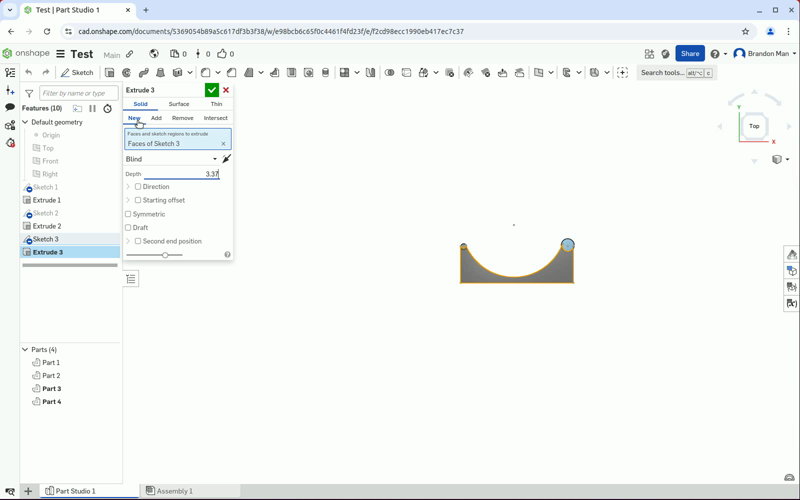
key(enter)
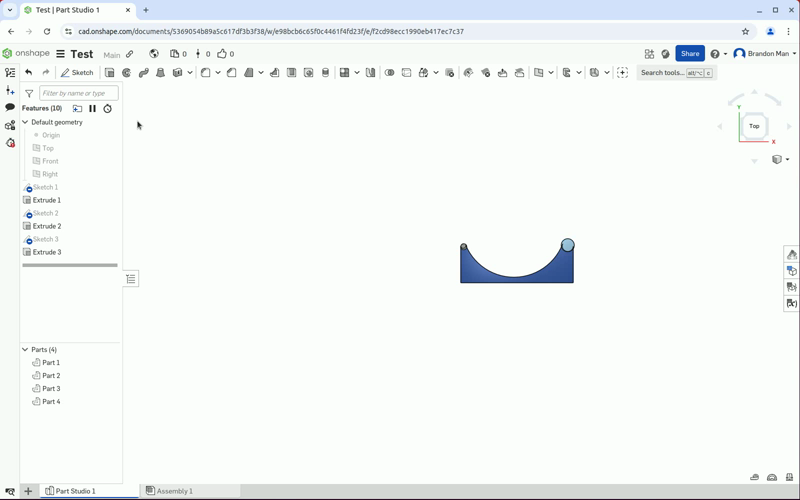
key(shift+h)
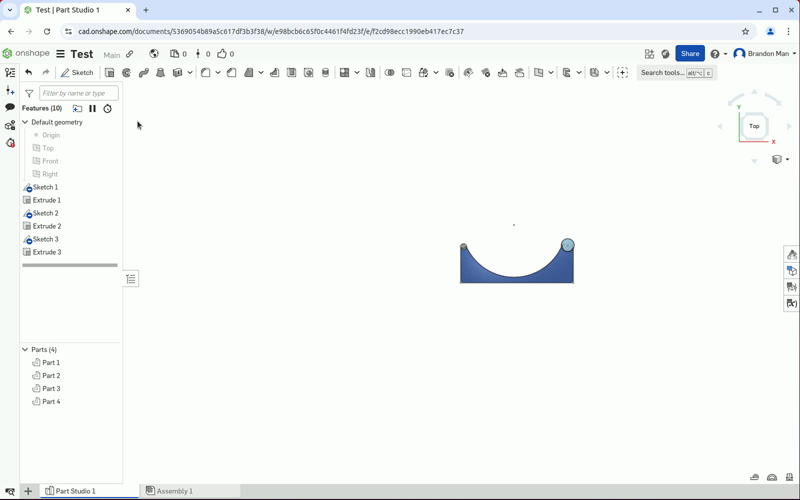
key(shift+h)
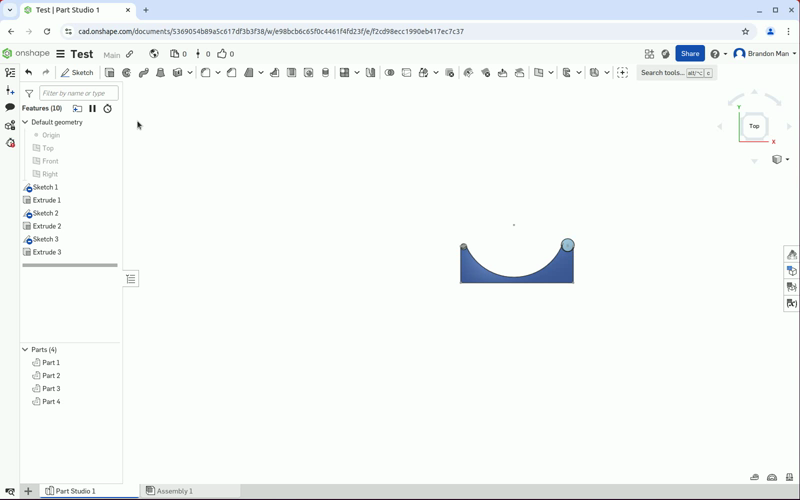
key(shift+7)
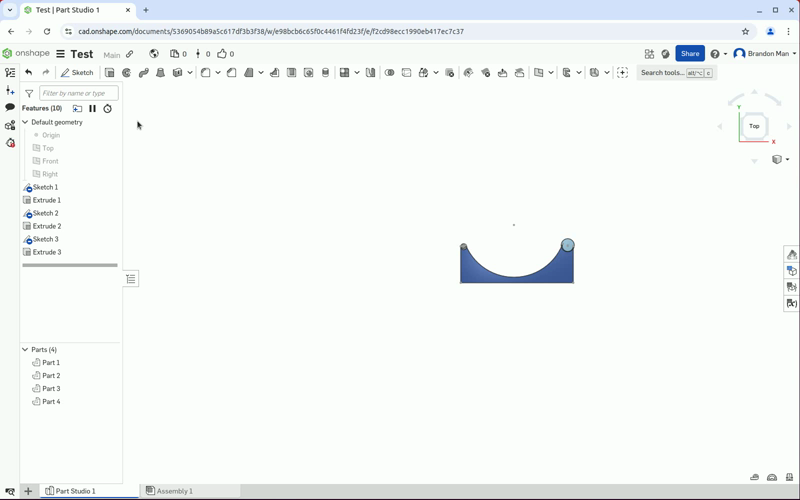
key(up, 3)
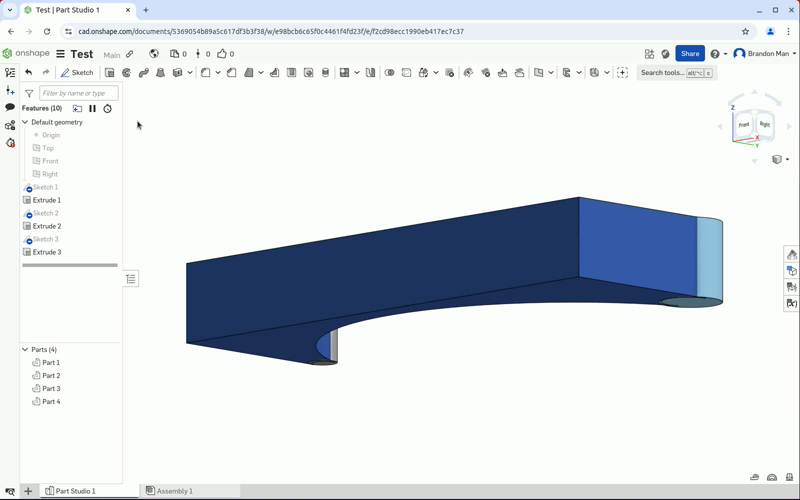
key(left, 3)
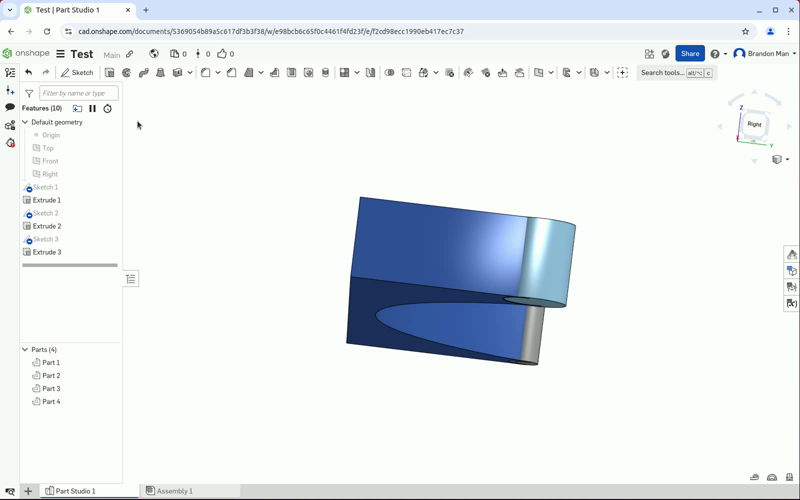
key(right, 3)
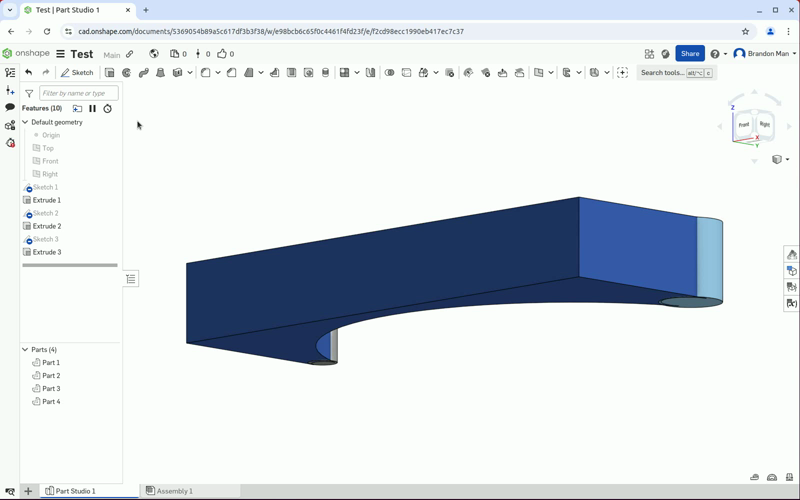
key(down, 3)
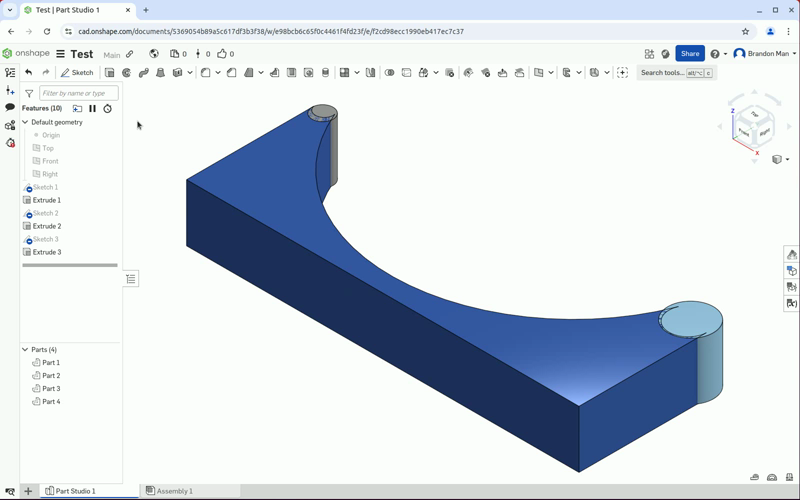
mouse_move(73, 189)
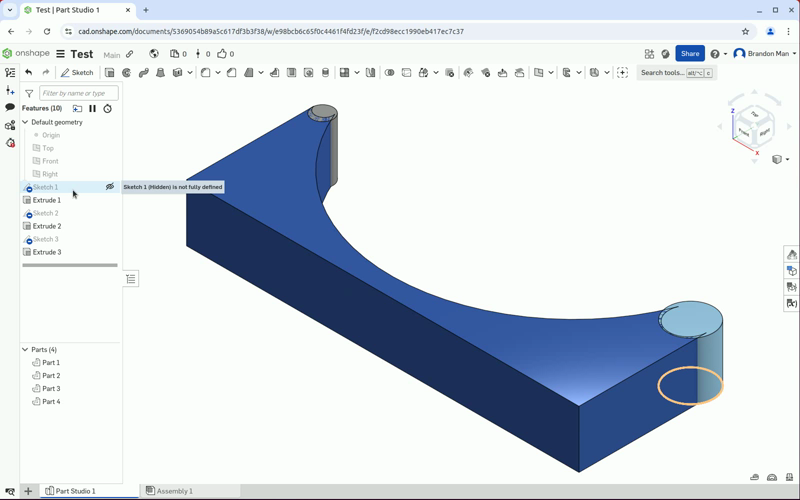
click(73, 189)